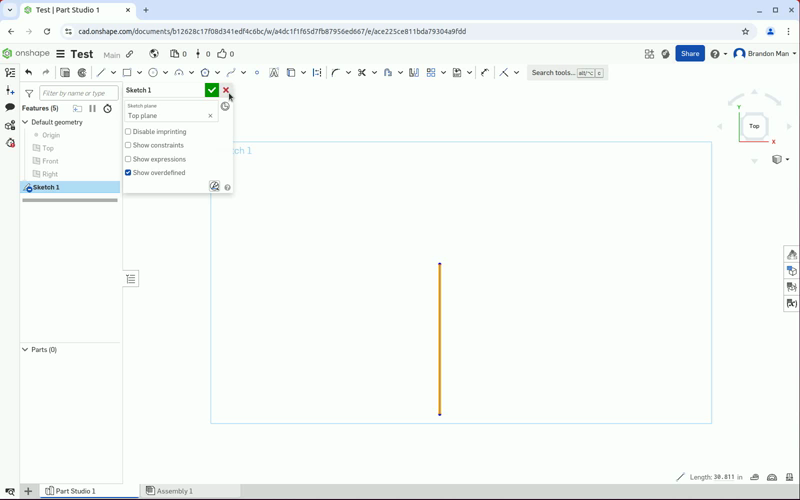
key(shift+h)
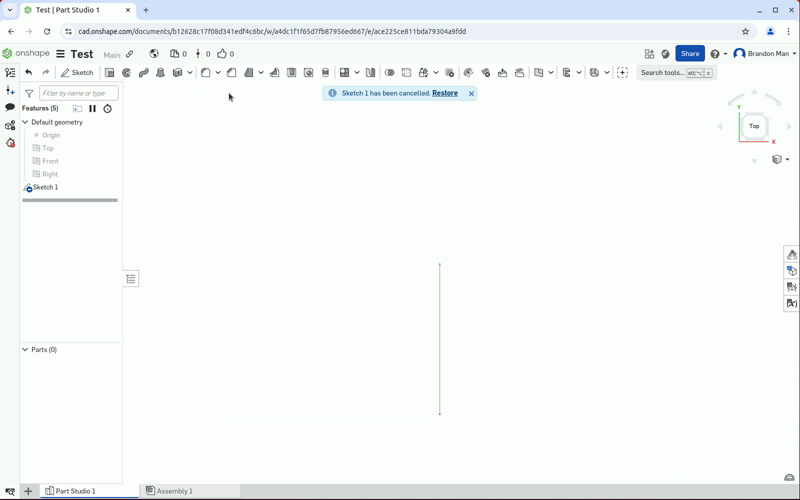
key(shift+s)
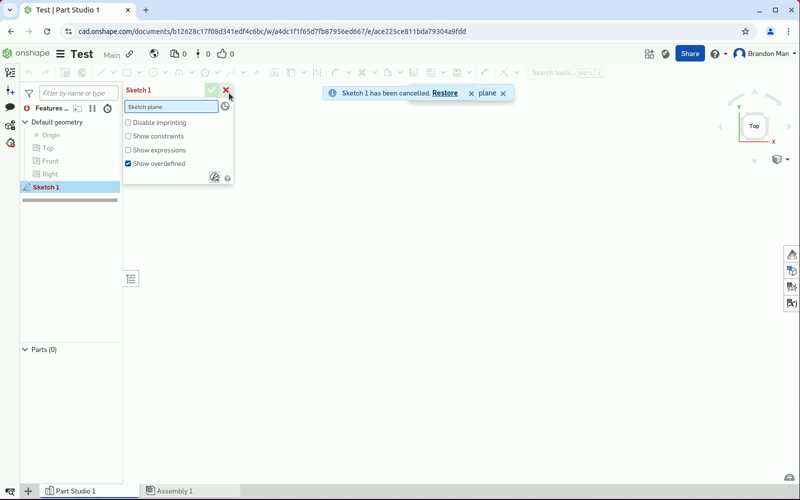
mouse_move(73, 150)
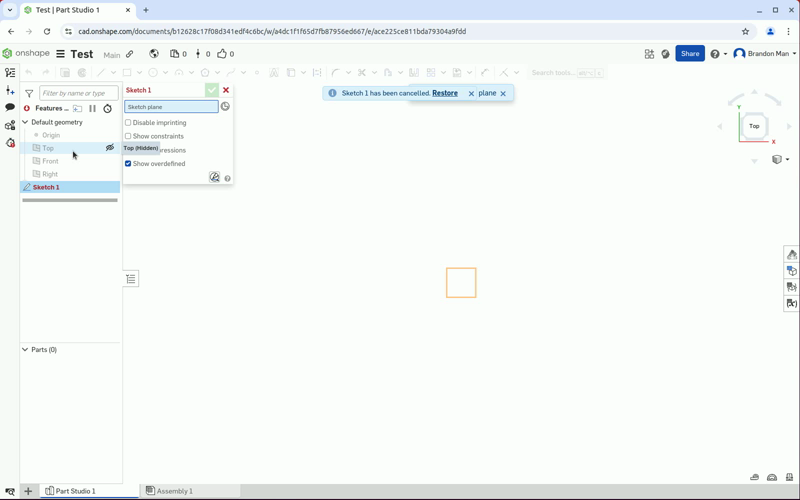
click(73, 150)
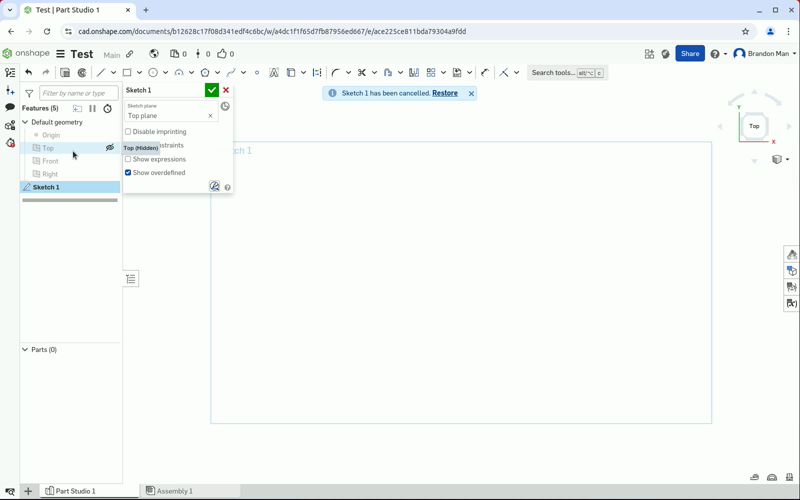
mouse_move(73, 352)
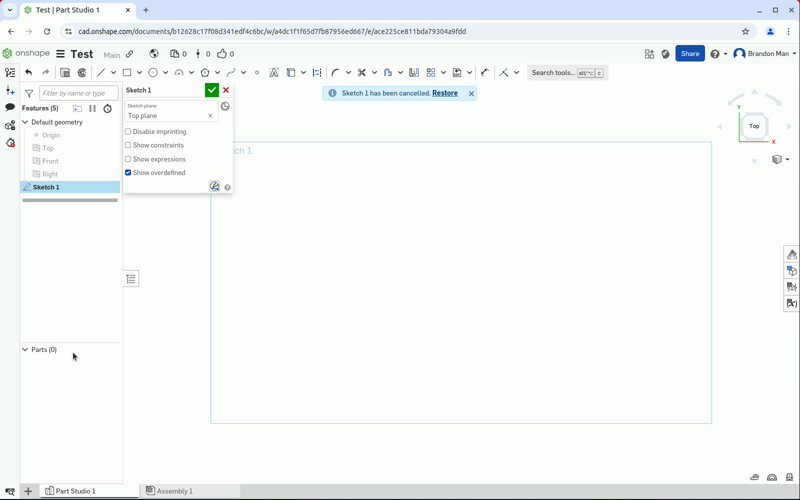
key(y)
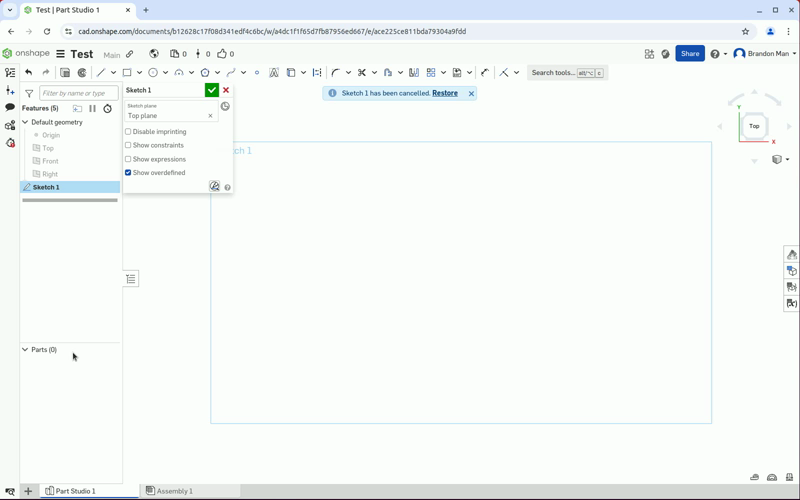
key(l)
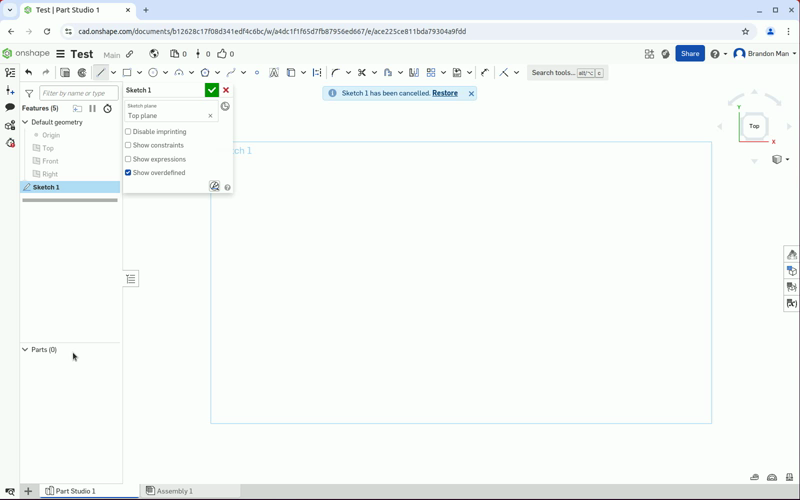
key_down(shift)
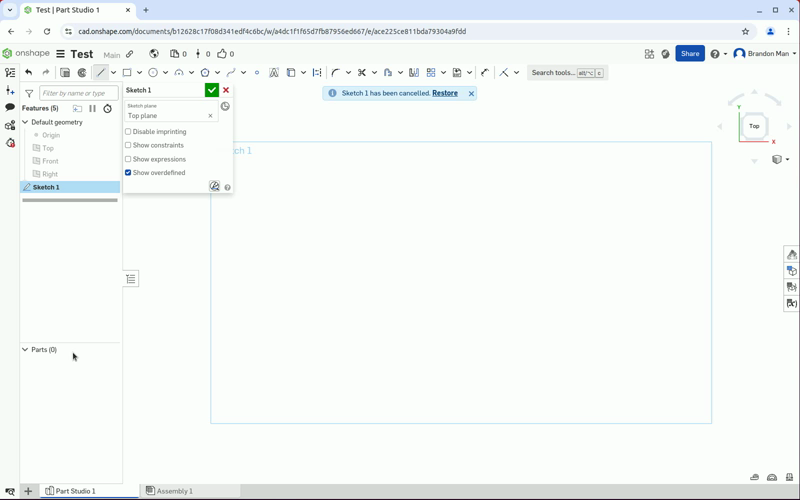
mouse_move(385, 339)
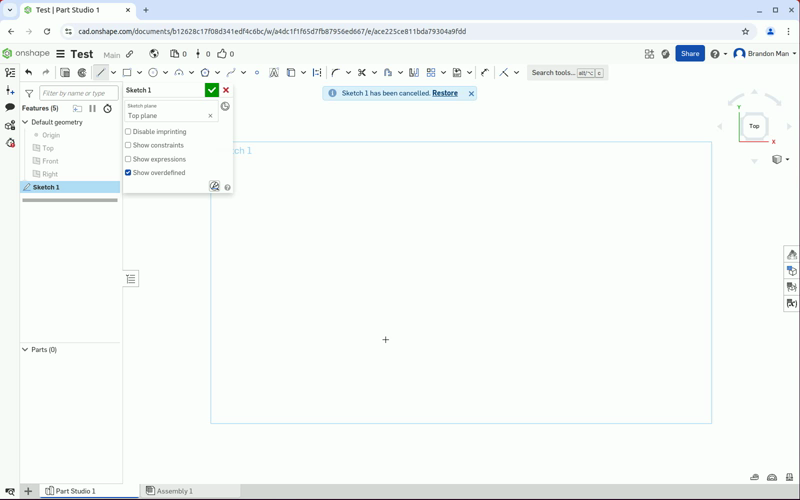
click(385, 339)
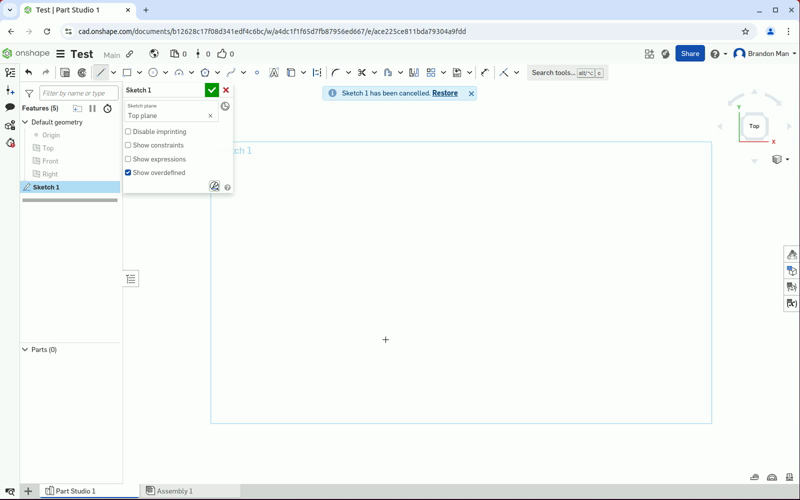
key_up(shift)
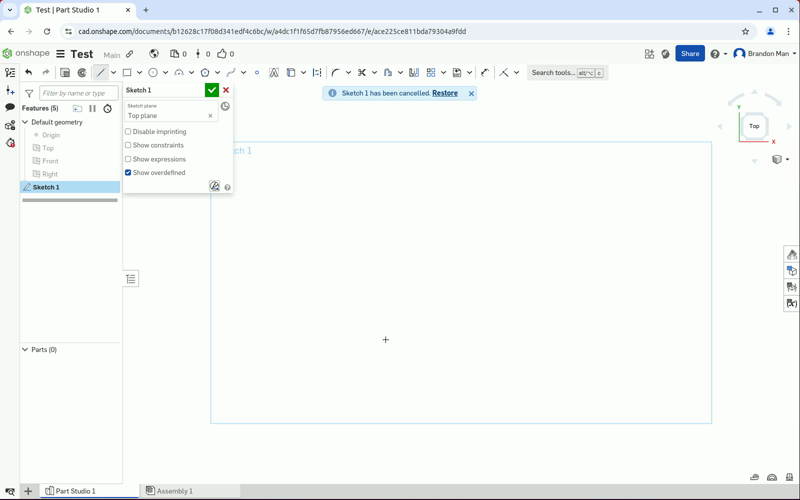
key_down(shift)
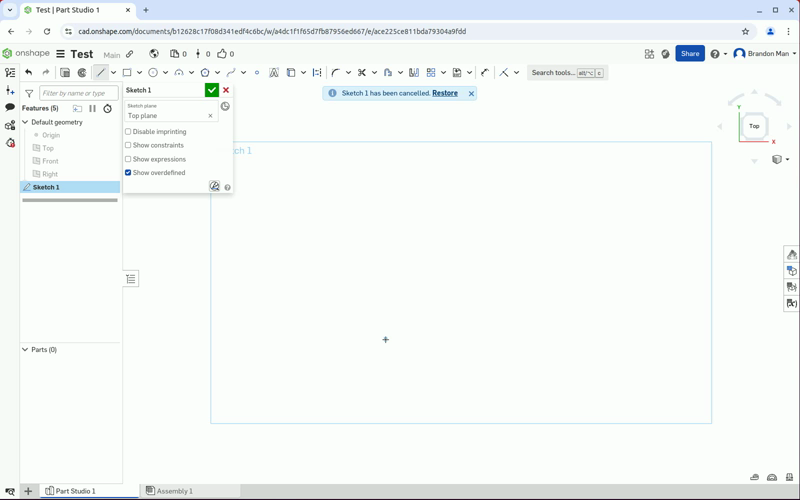
mouse_move(535, 339)
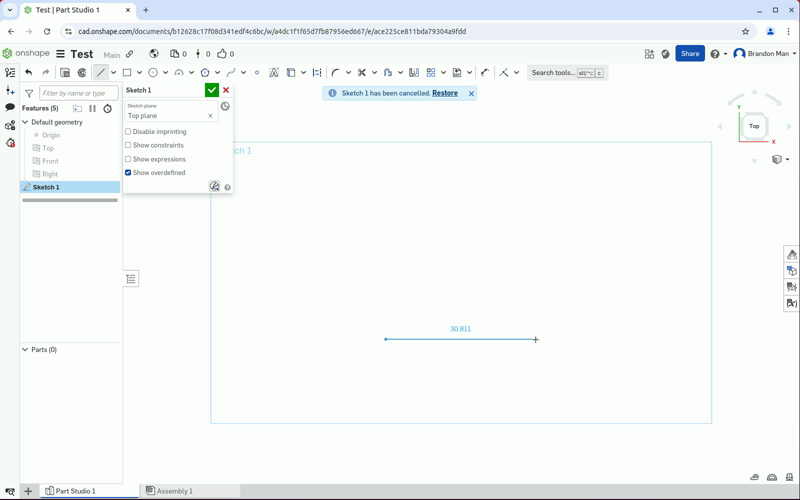
click(535, 339)
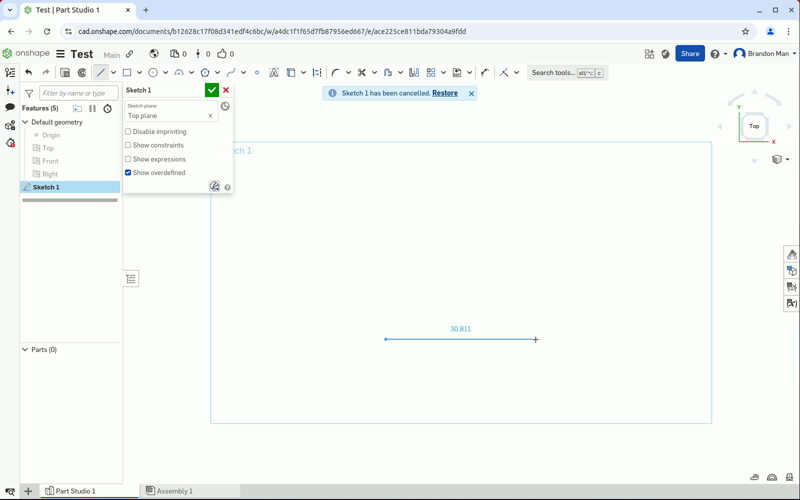
key_up(shift)
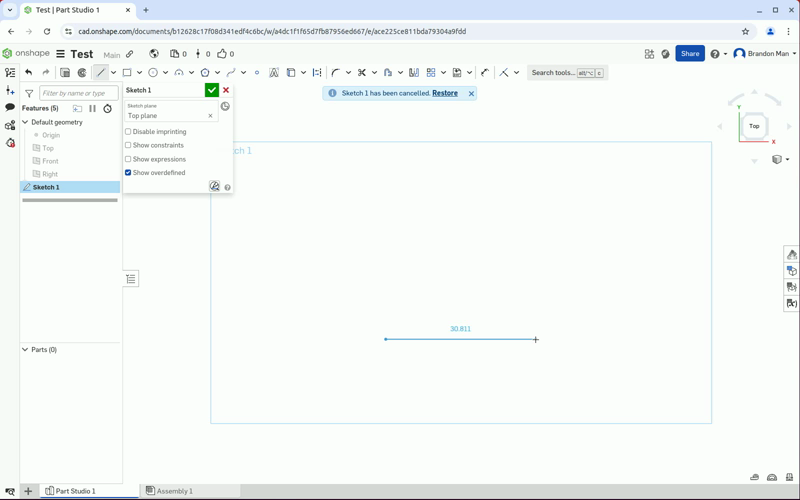
key_down(shift)
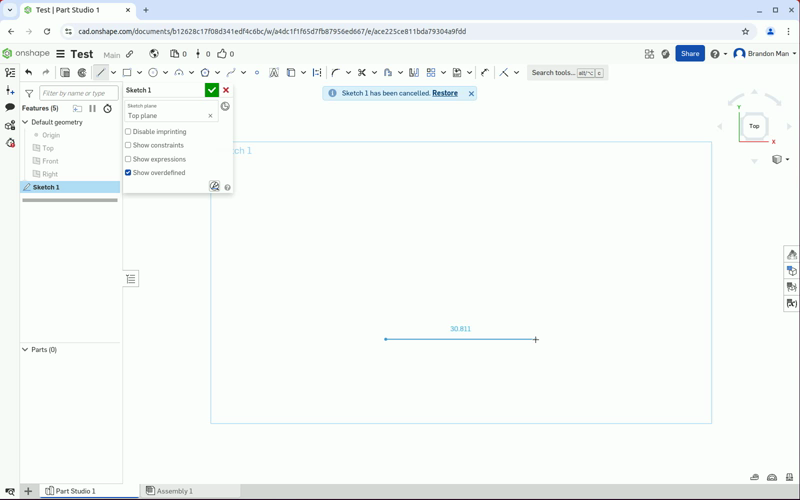
mouse_move(535, 227)
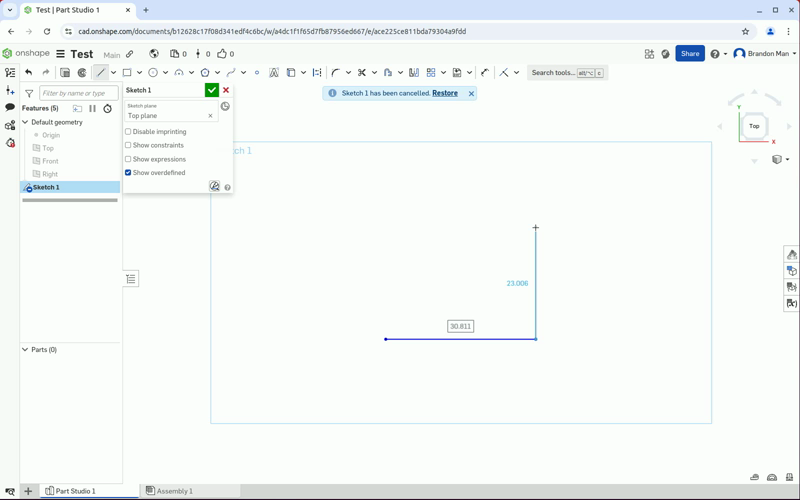
click(535, 227)
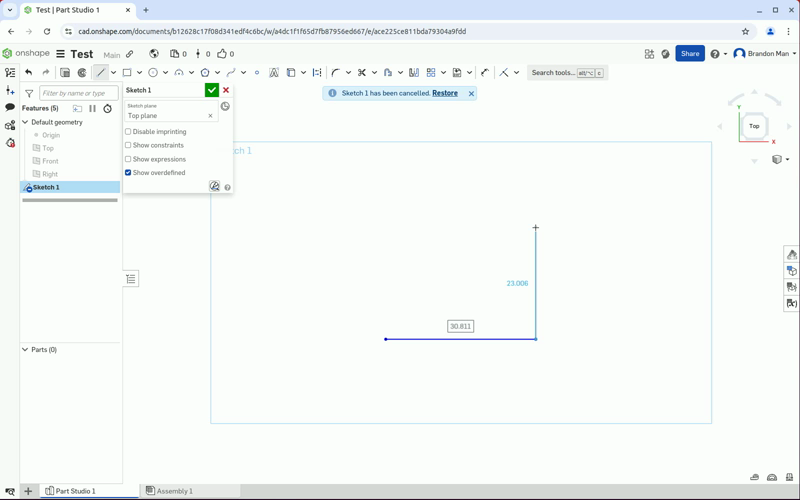
key_up(shift)
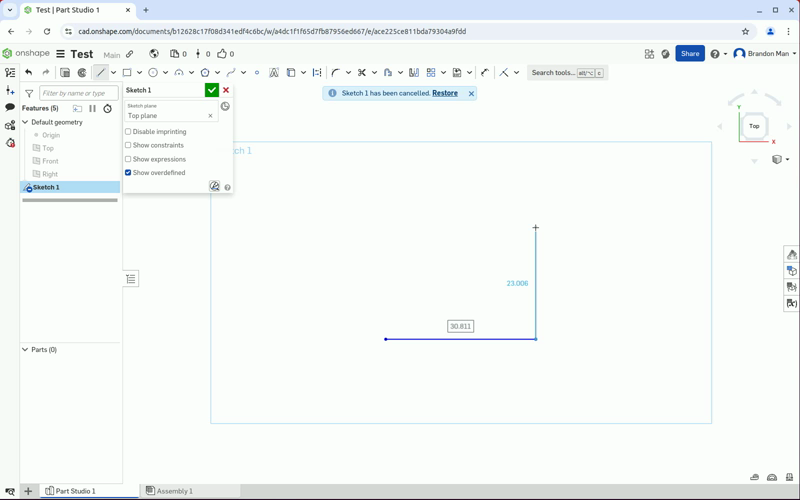
key_down(shift)
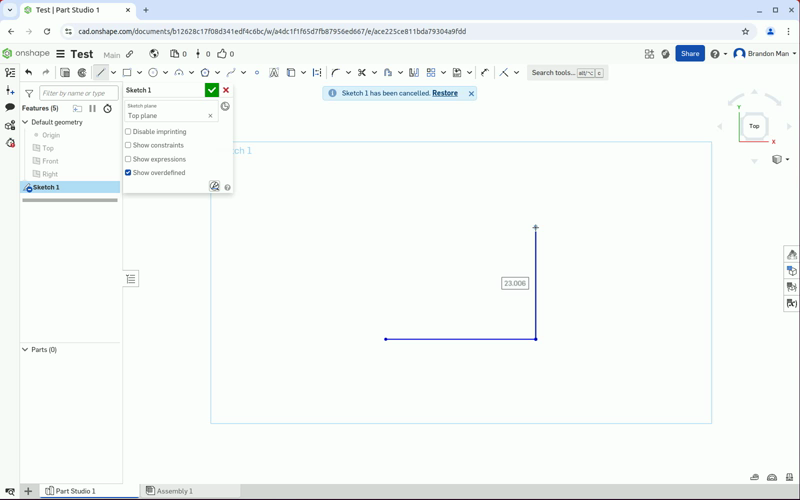
mouse_move(385, 227)
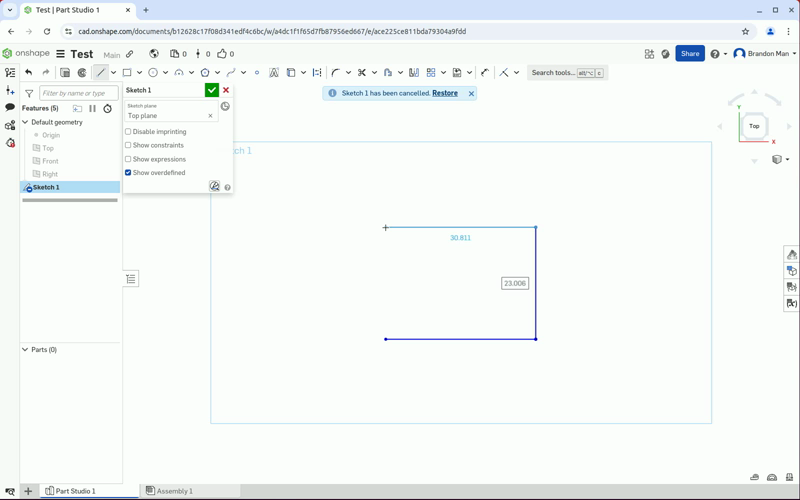
click(385, 227)
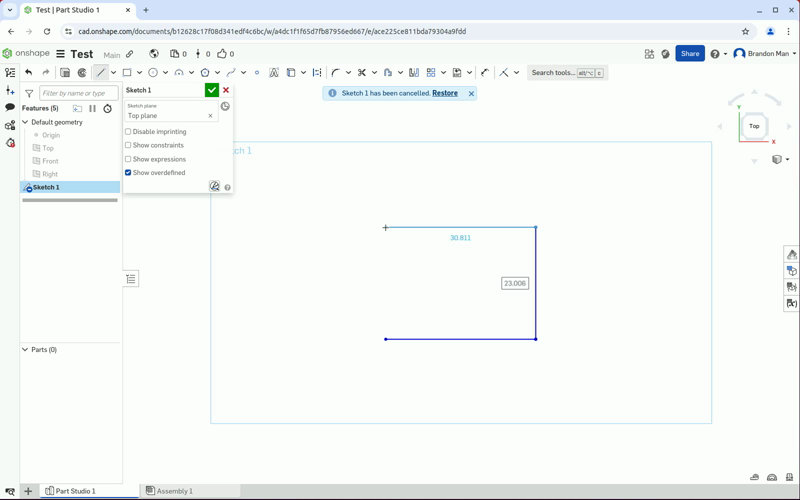
key_up(shift)
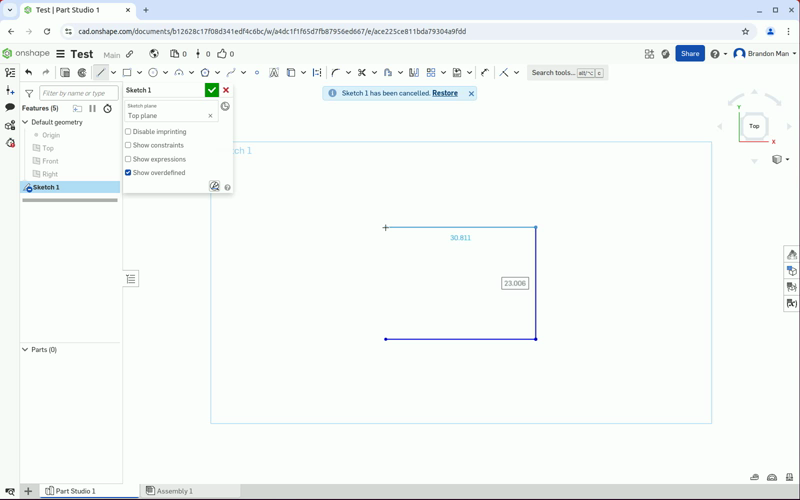
key_down(shift)
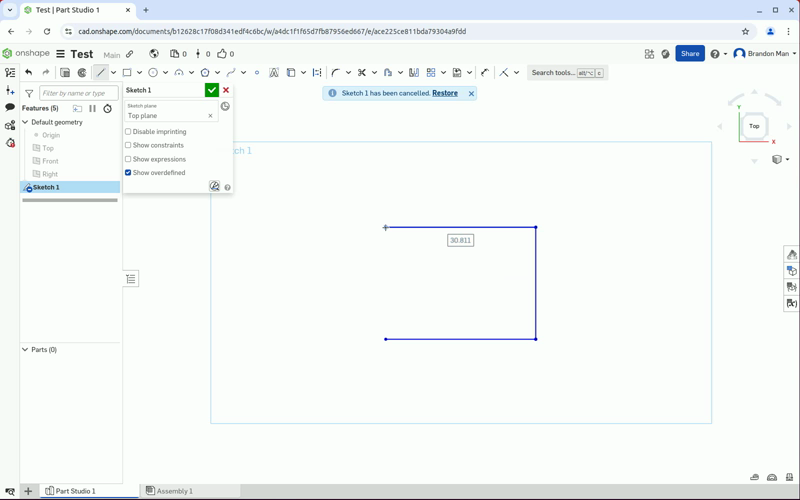
mouse_move(385, 339)
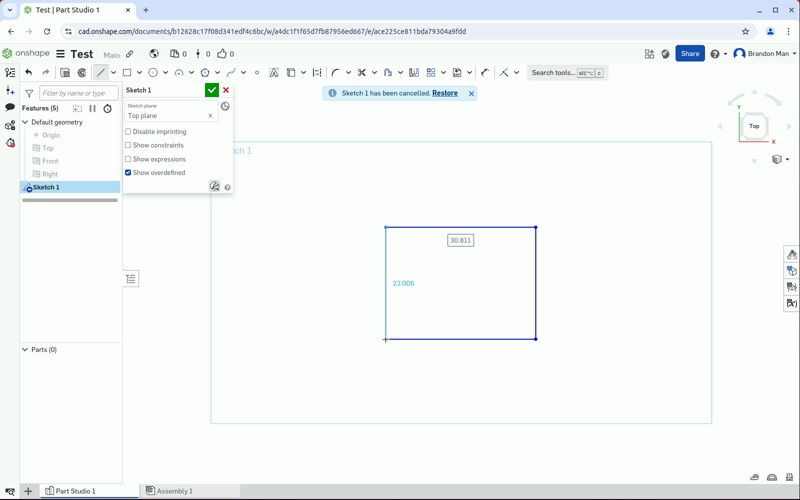
key_up(shift)
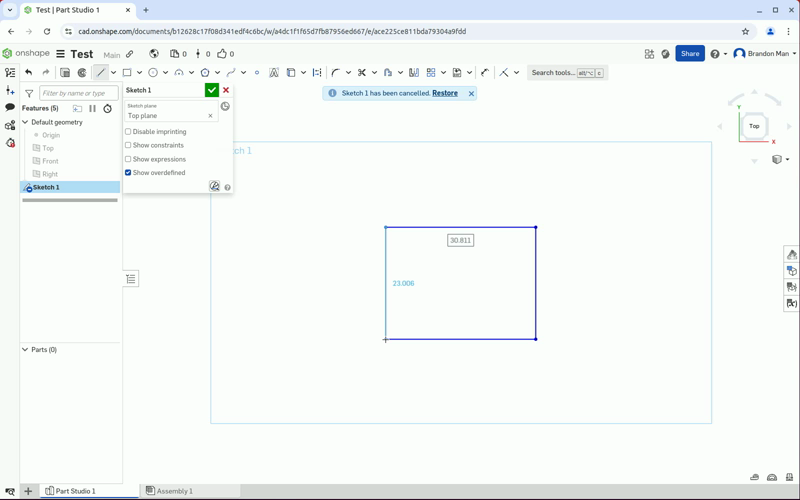
click(385, 339)
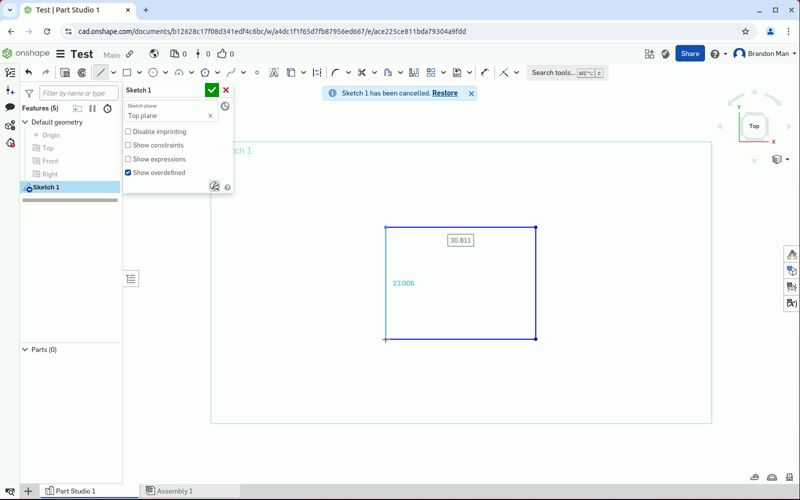
key(esc)
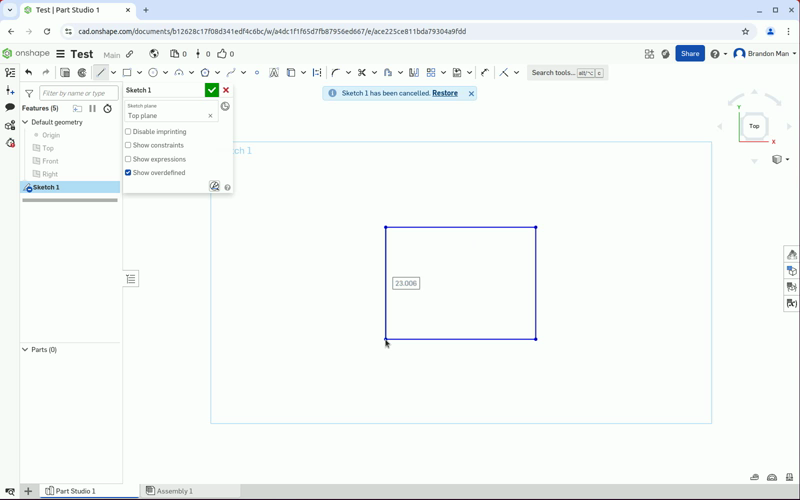
mouse_move(429, 288)
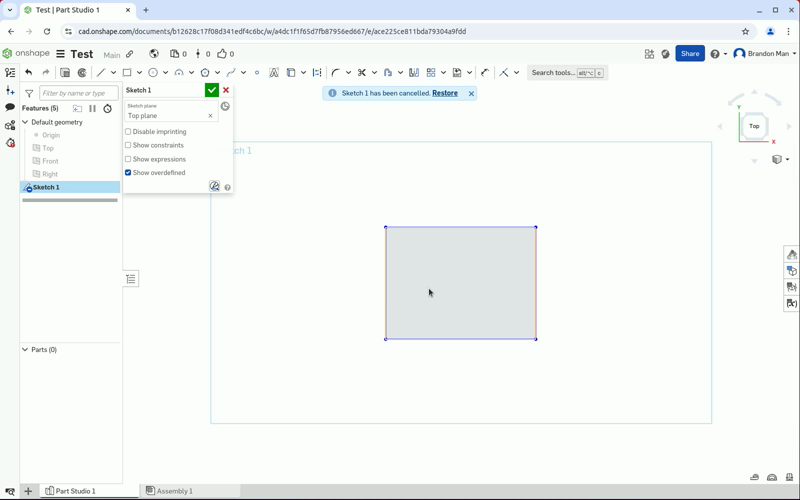
click(429, 288)
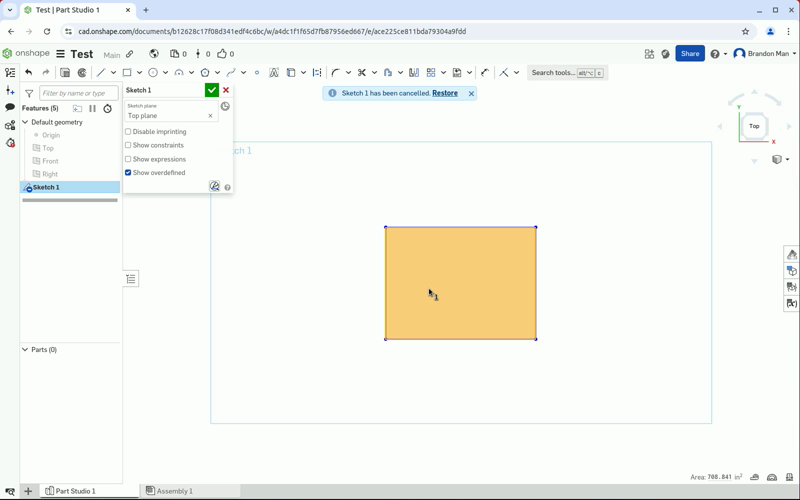
mouse_move(73, 352)
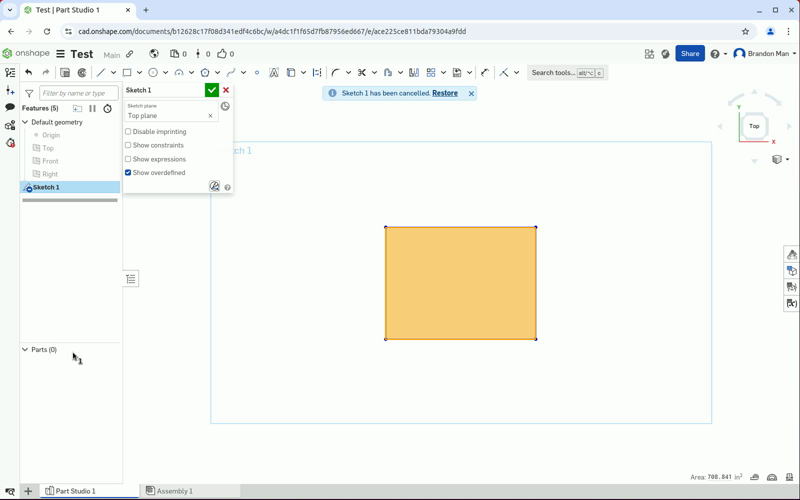
key(shift+y)
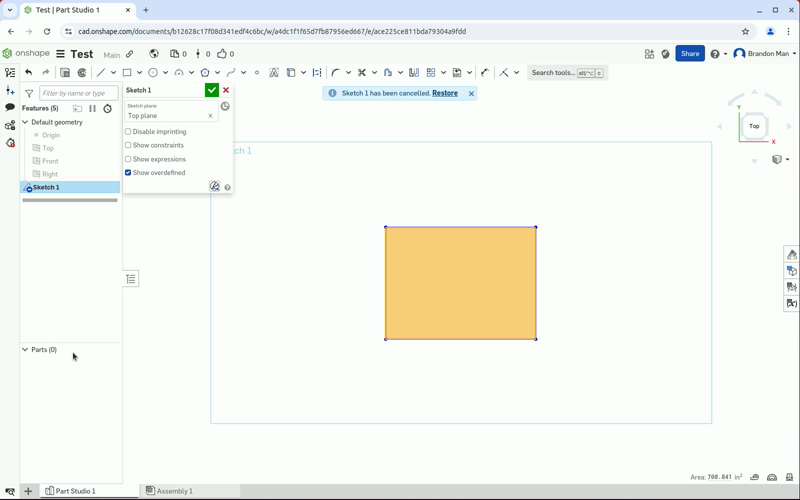
key(shift+e)
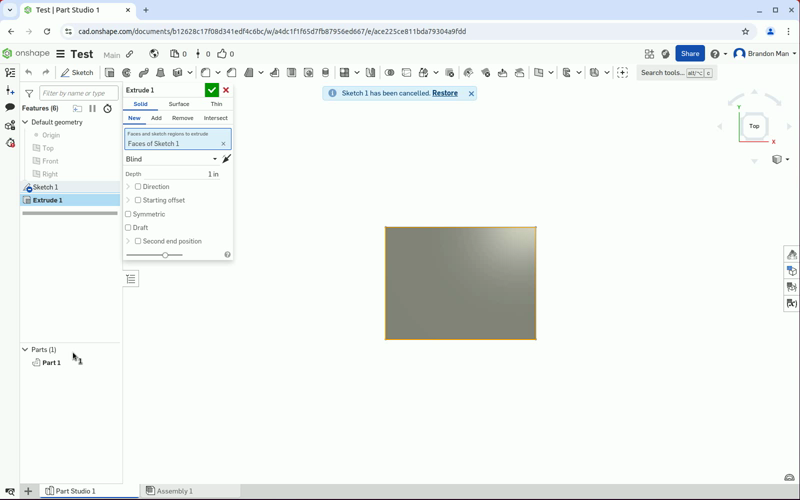
mouse_move(143, 106)
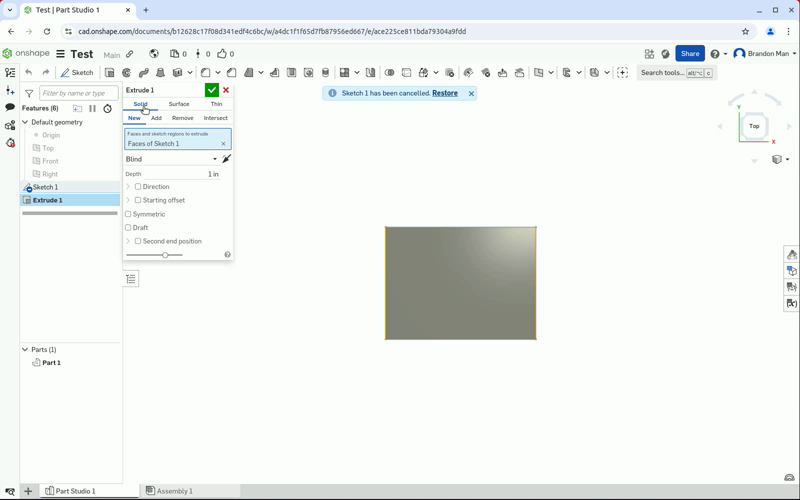
click(143, 106)
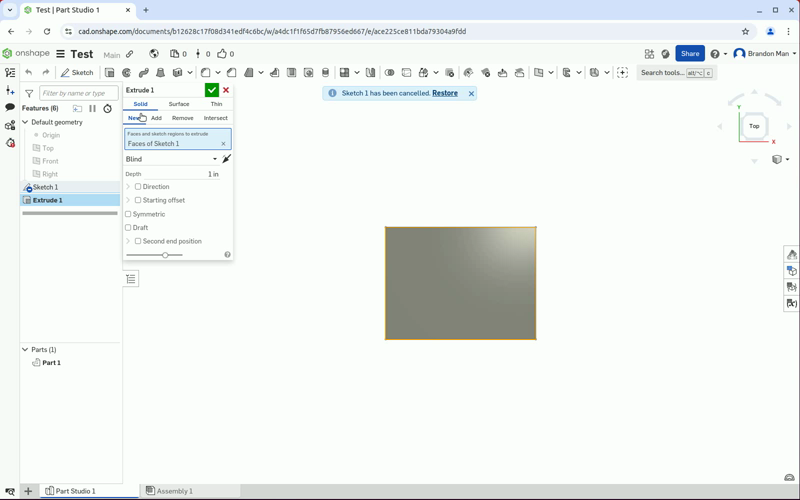
mouse_move(137, 120)
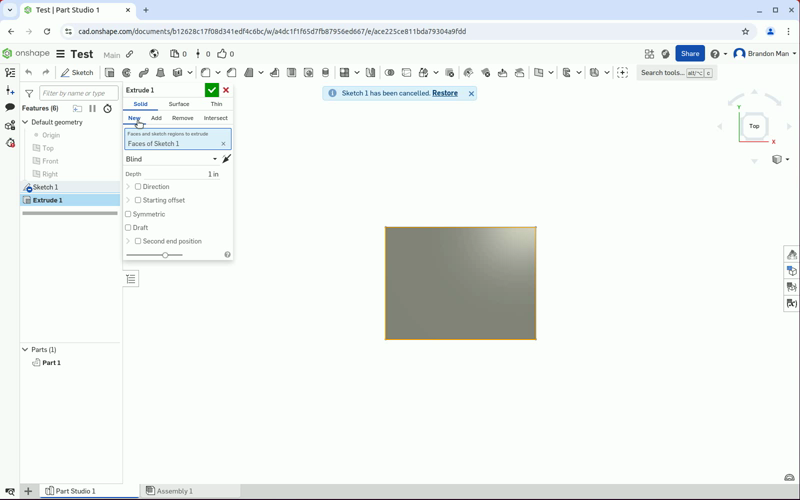
click(137, 120)
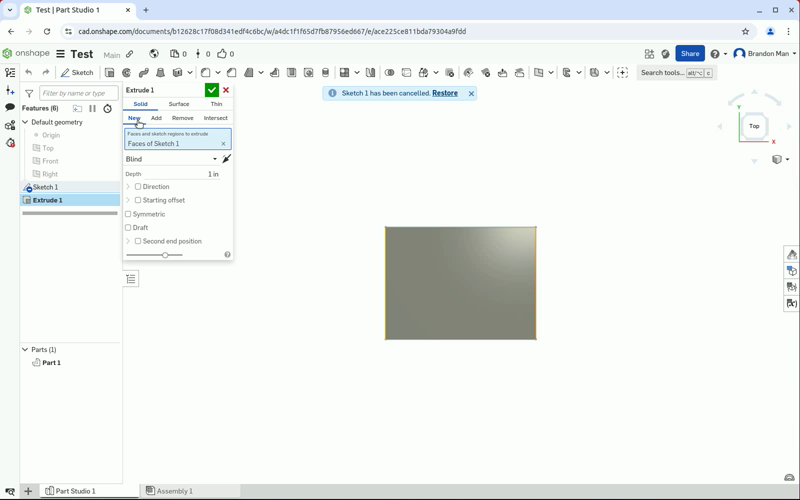
key(tab, 4)
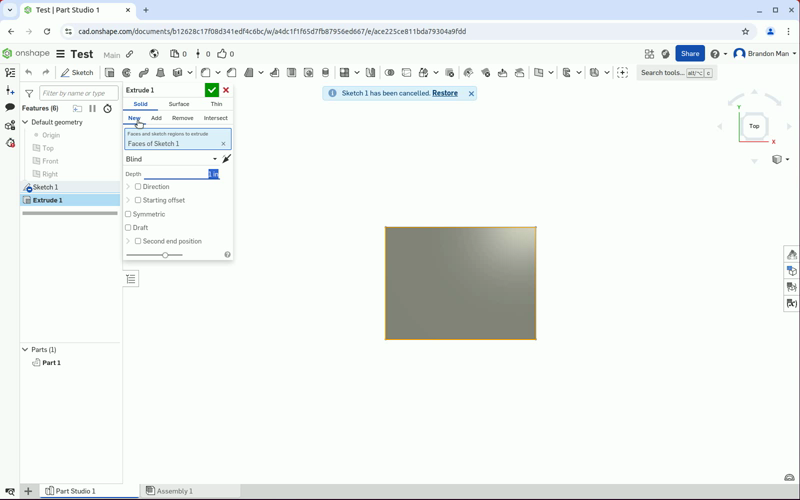
text(15.405)
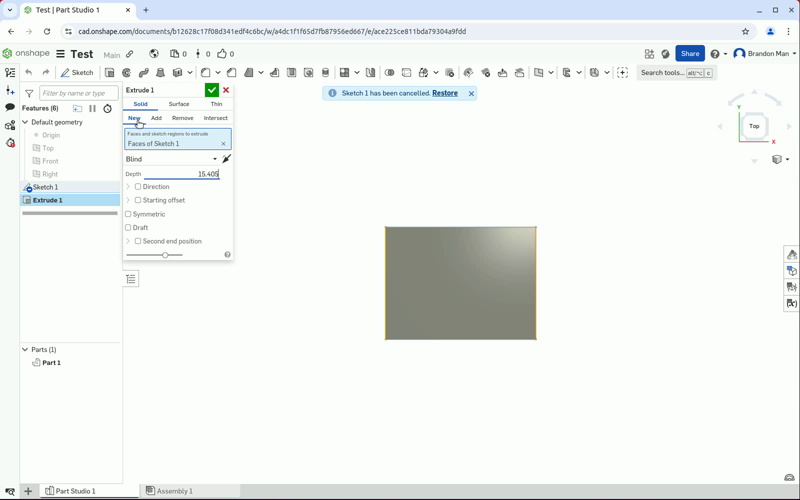
key(enter)
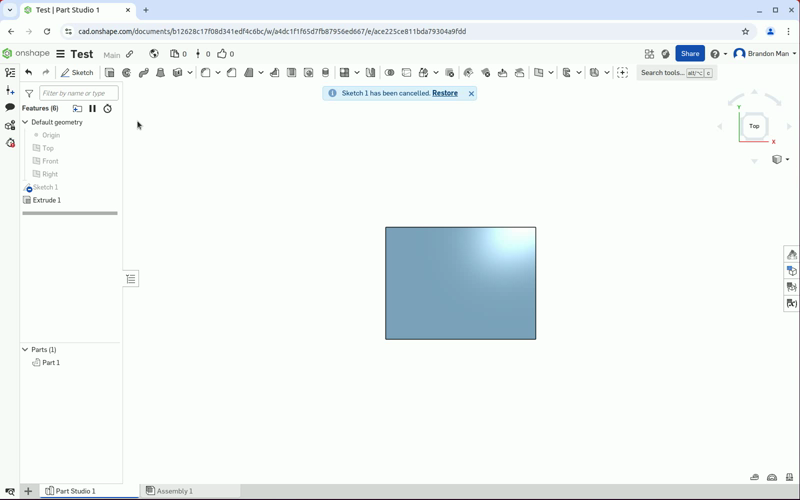
key(shift+h)
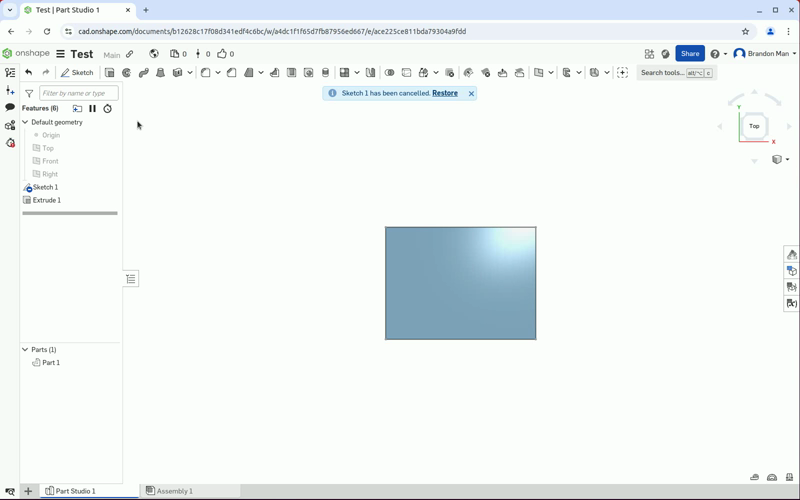
key(shift+h)
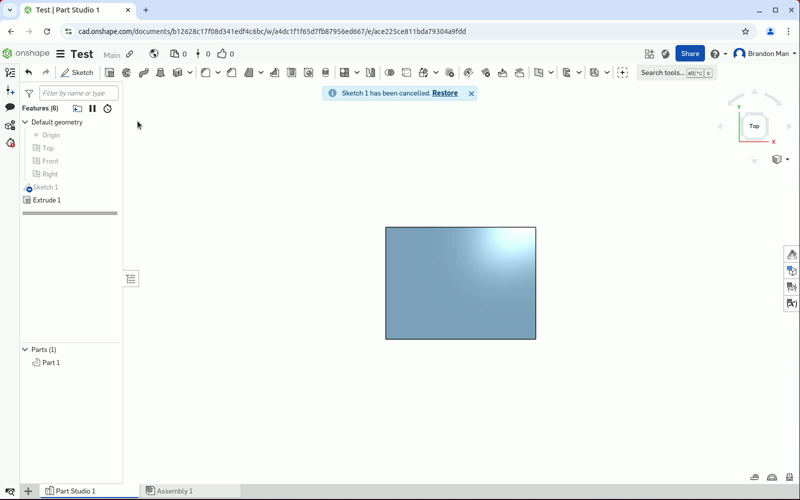
mouse_move(73, 189)
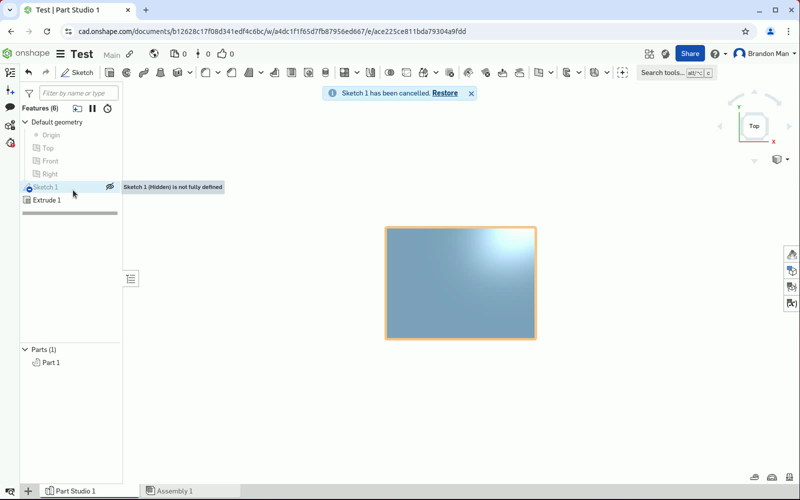
click(73, 189)
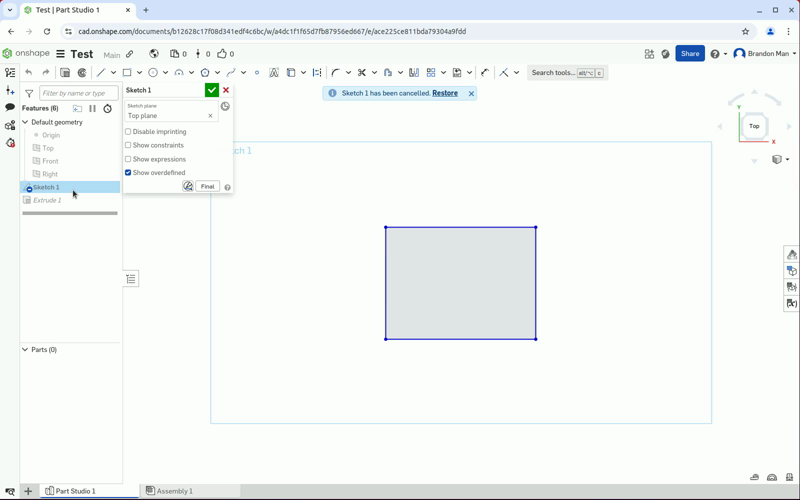
mouse_move(229, 92)
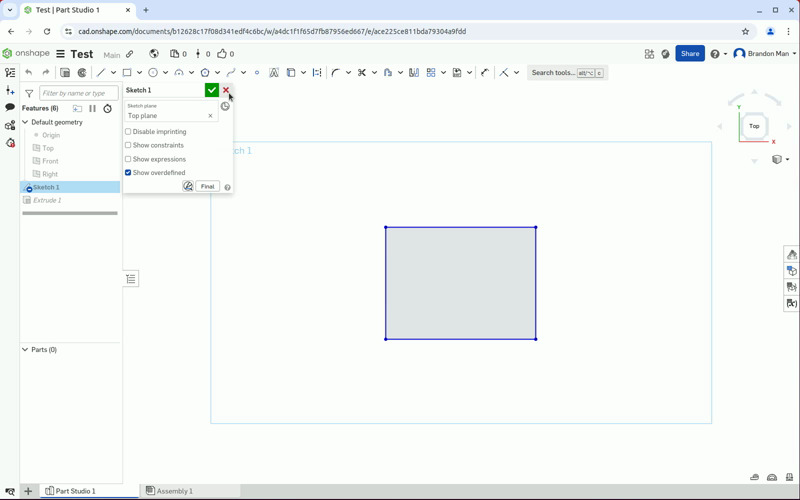
click(229, 92)
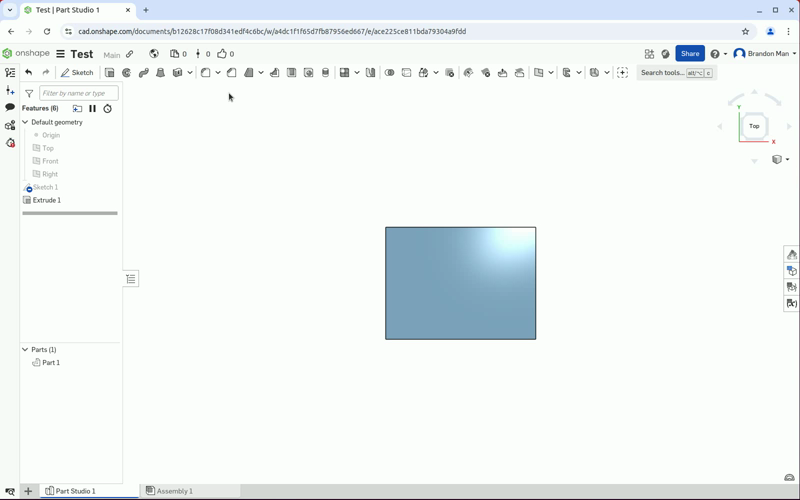
mouse_move(541, 75)
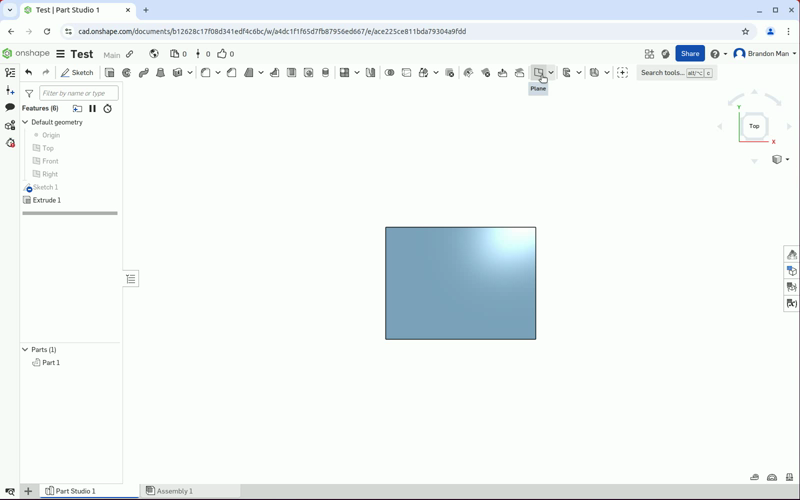
click(541, 75)
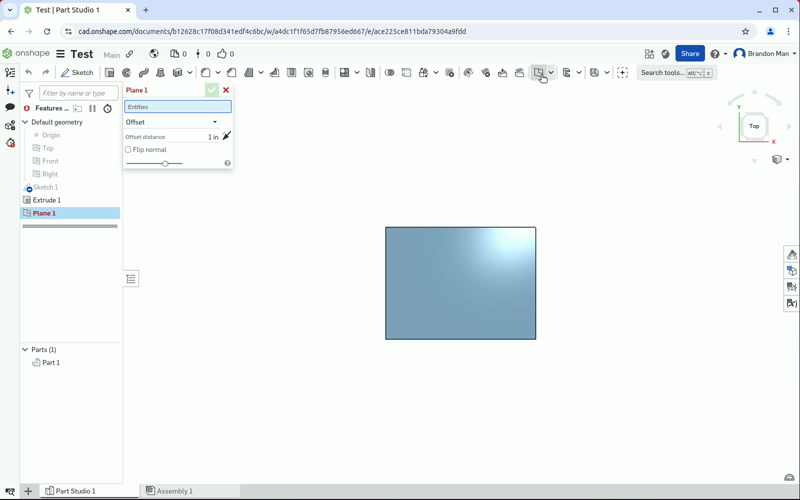
mouse_move(73, 150)
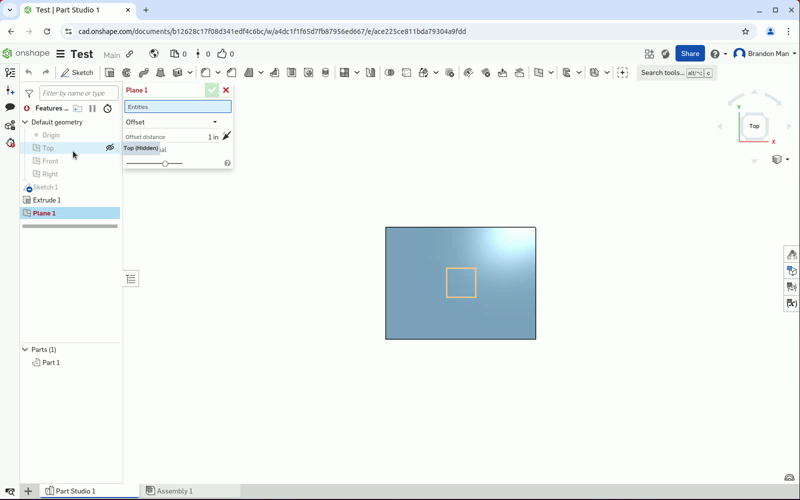
click(73, 150)
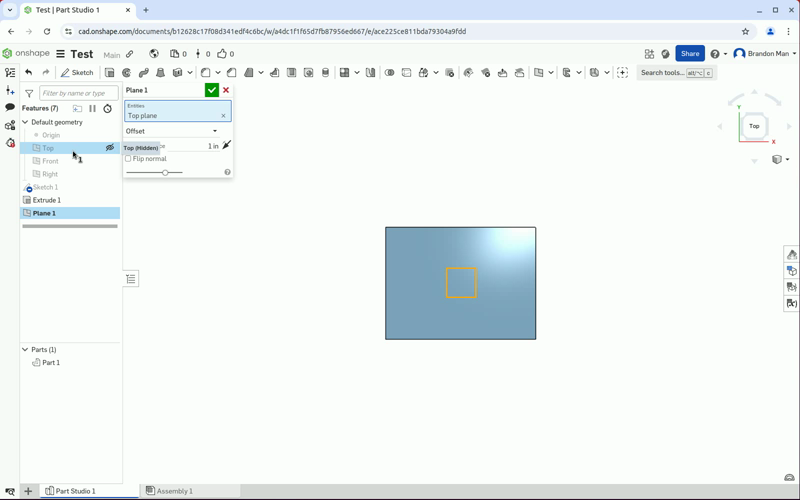
key(tab, 2)
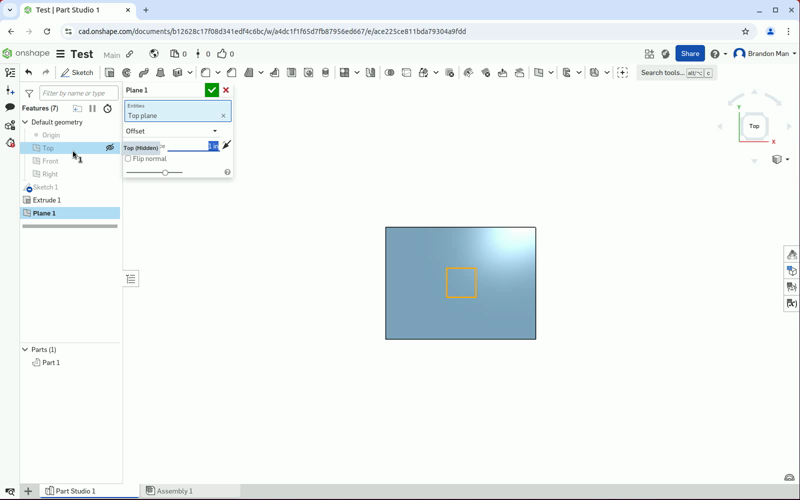
text(15.405)
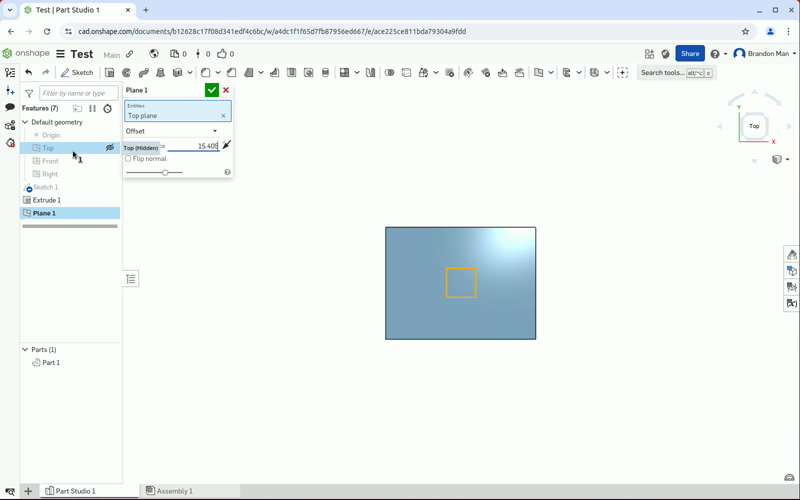
key(enter, 2)
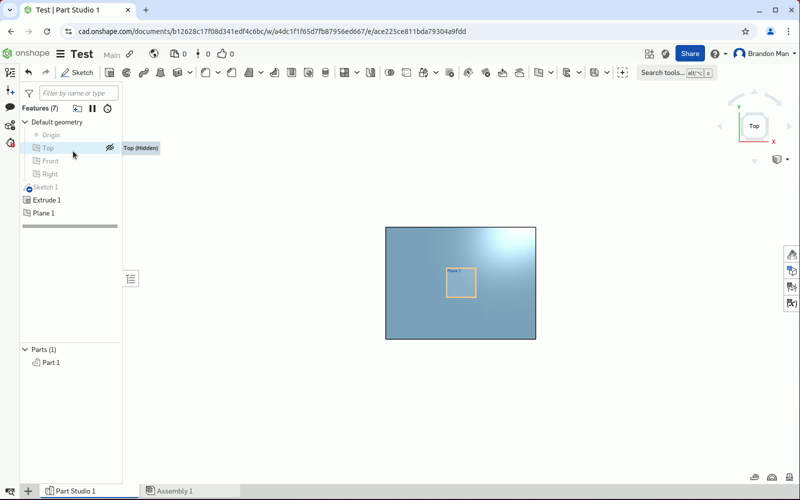
key(shift+s)
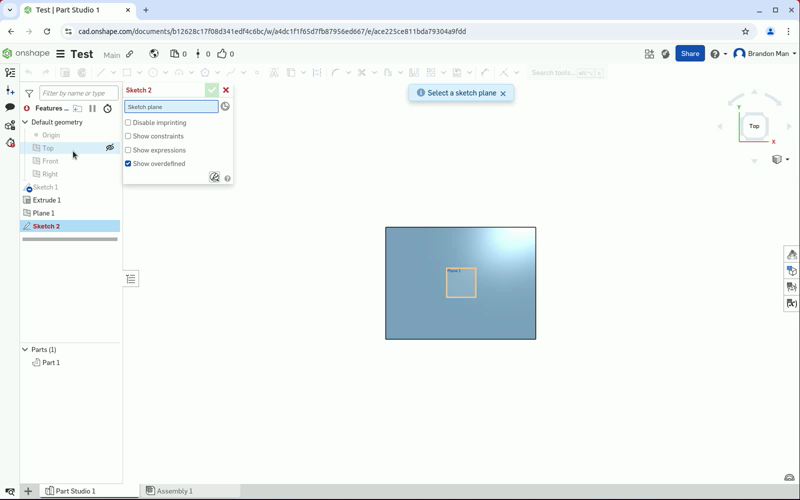
mouse_move(73, 215)
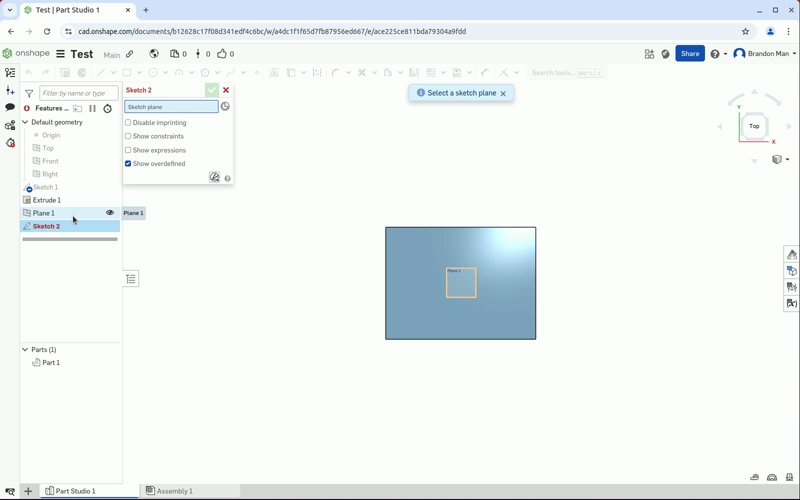
click(73, 215)
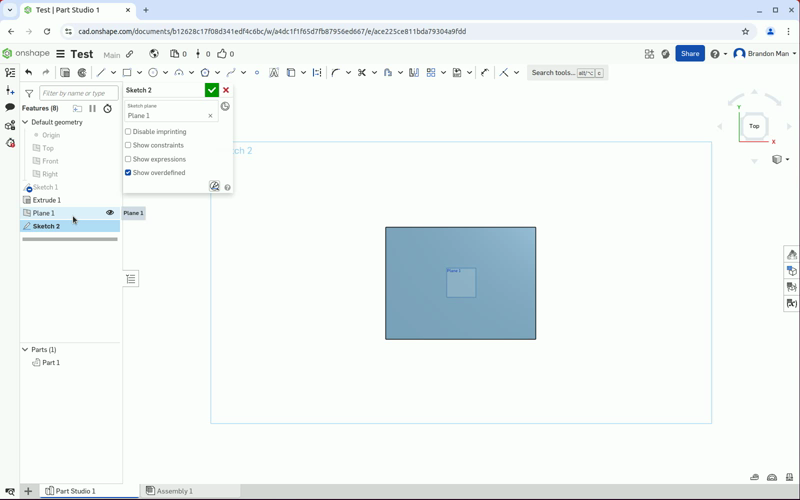
mouse_move(73, 352)
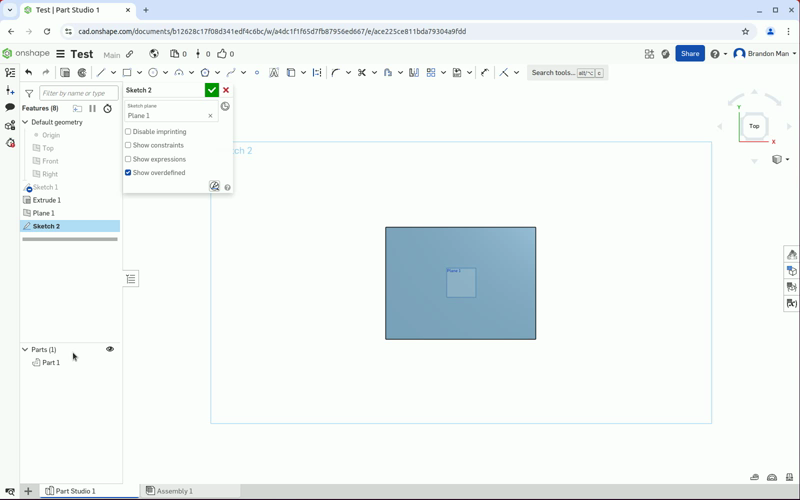
key(y)
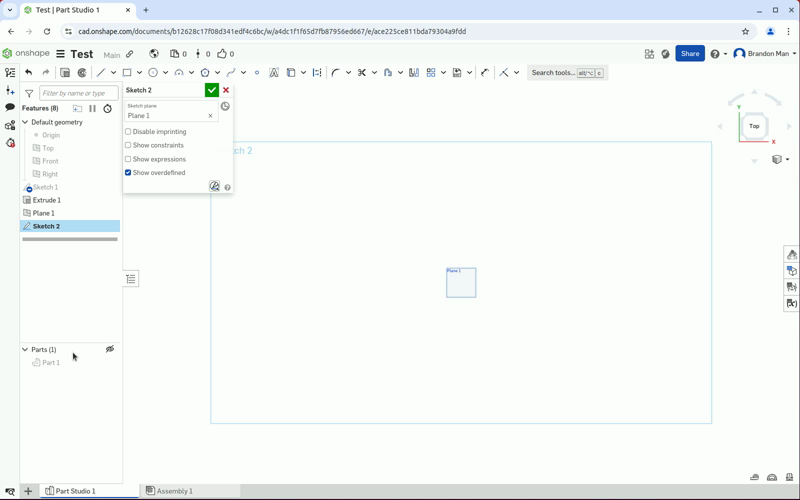
key(l)
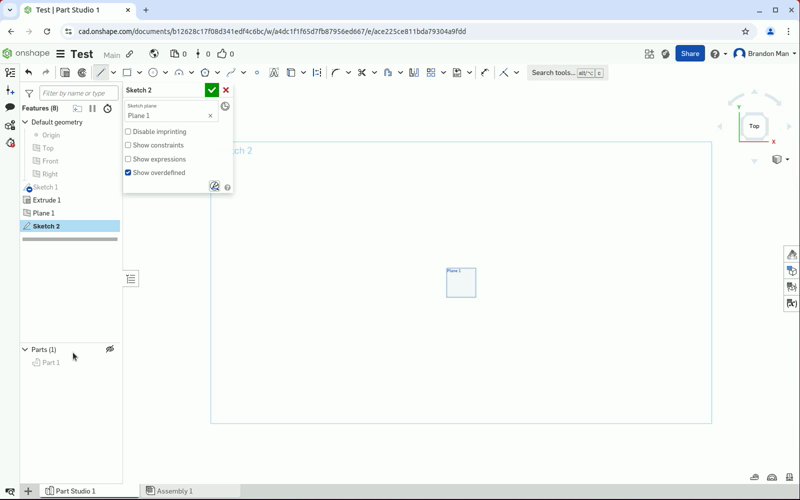
key_down(shift)
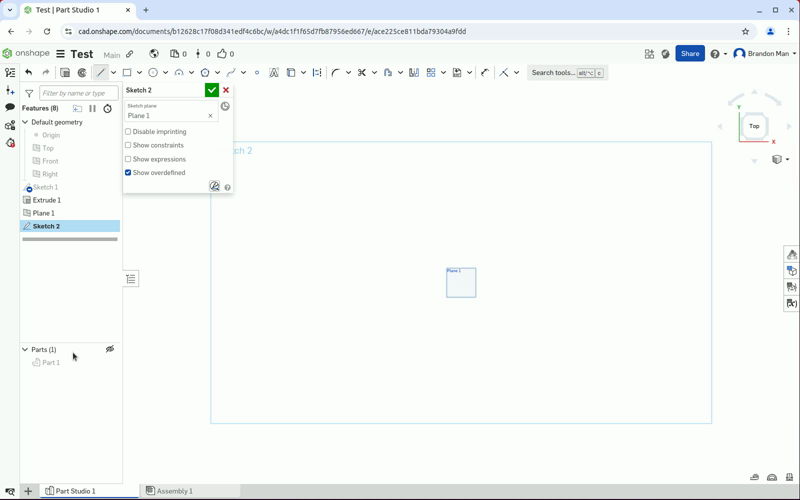
mouse_move(389, 335)
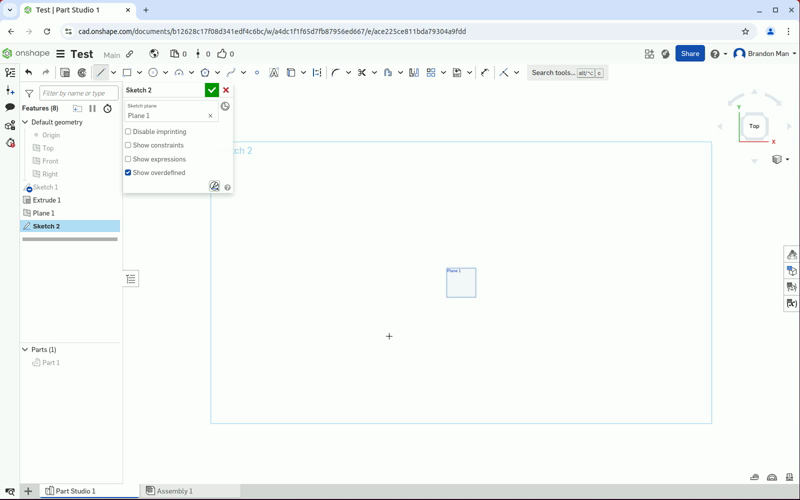
click(389, 335)
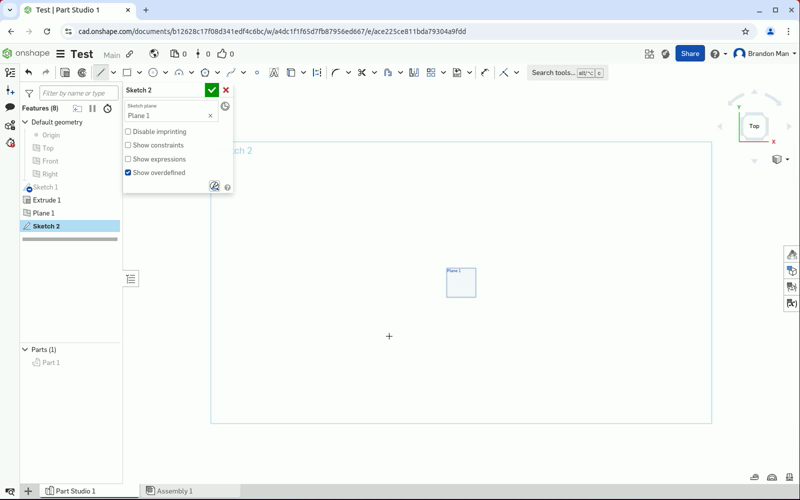
key_up(shift)
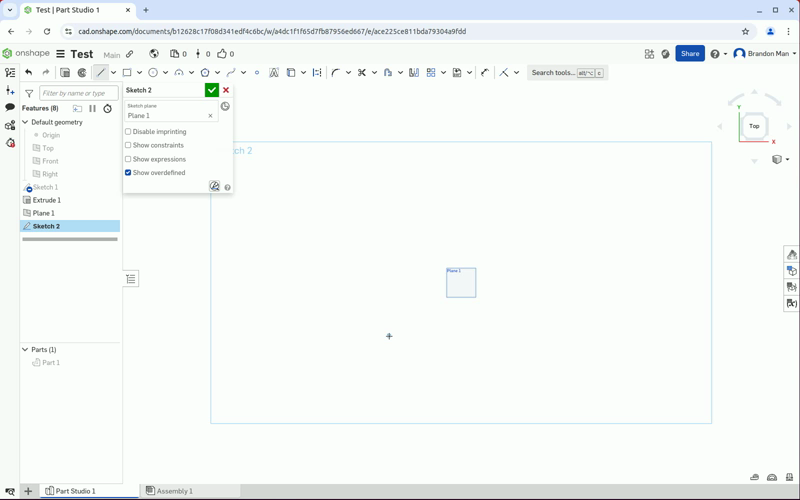
key_down(shift)
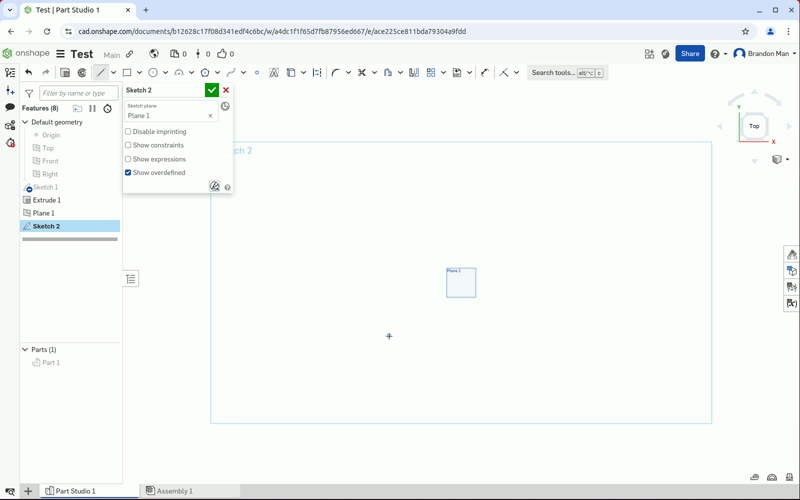
mouse_move(531, 335)
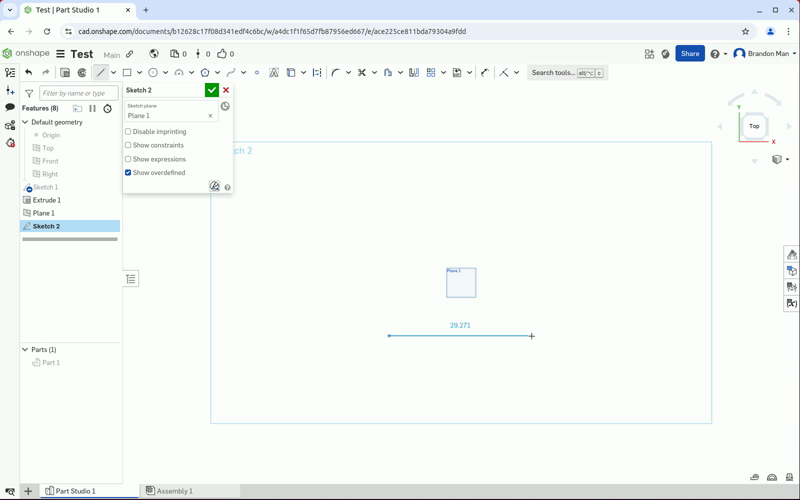
click(531, 335)
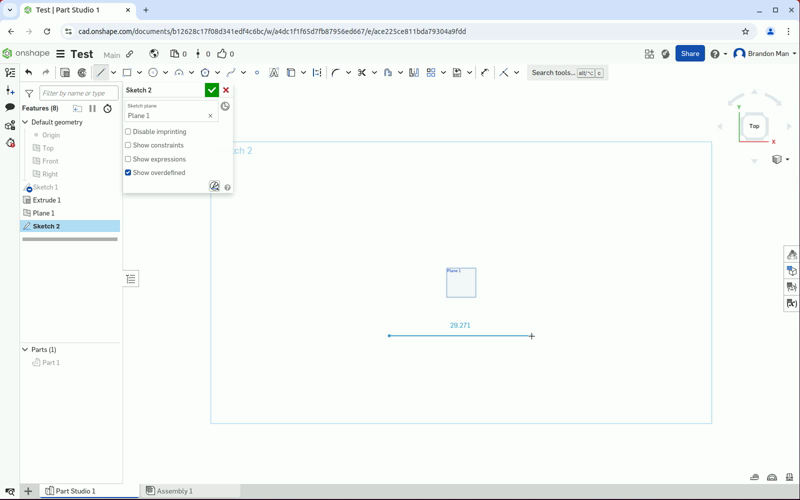
key_up(shift)
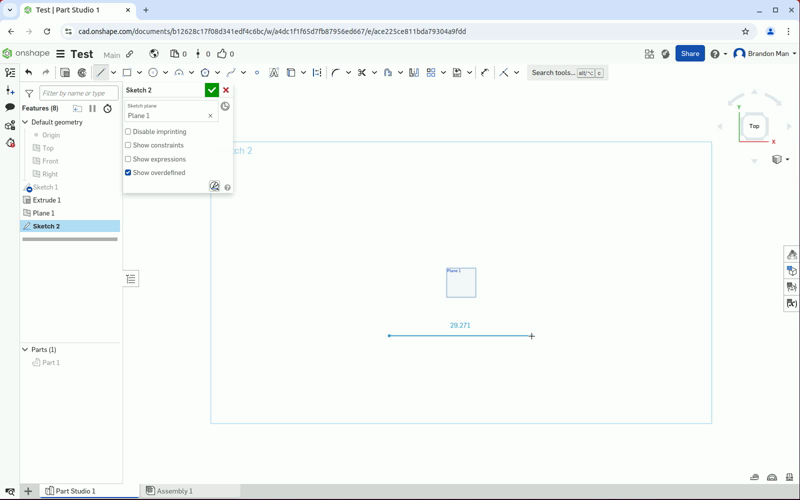
key_down(shift)
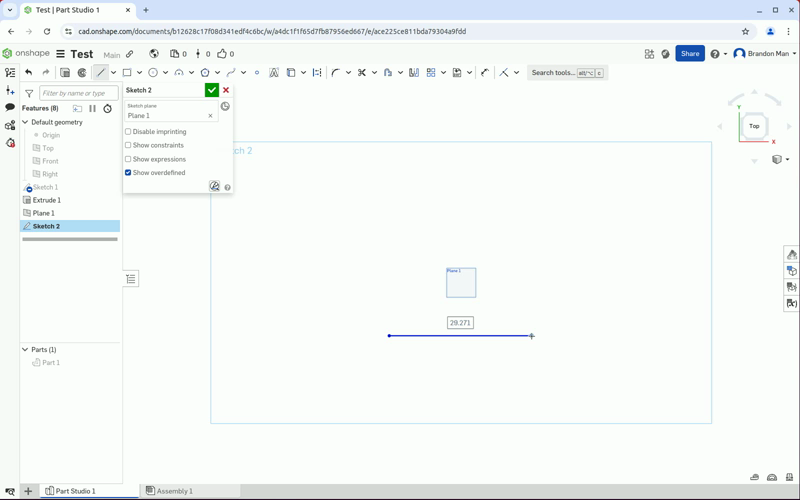
mouse_move(531, 230)
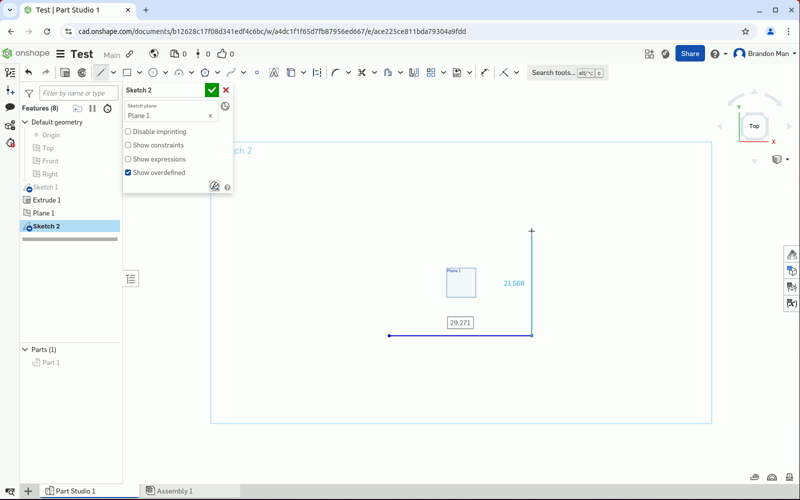
click(531, 230)
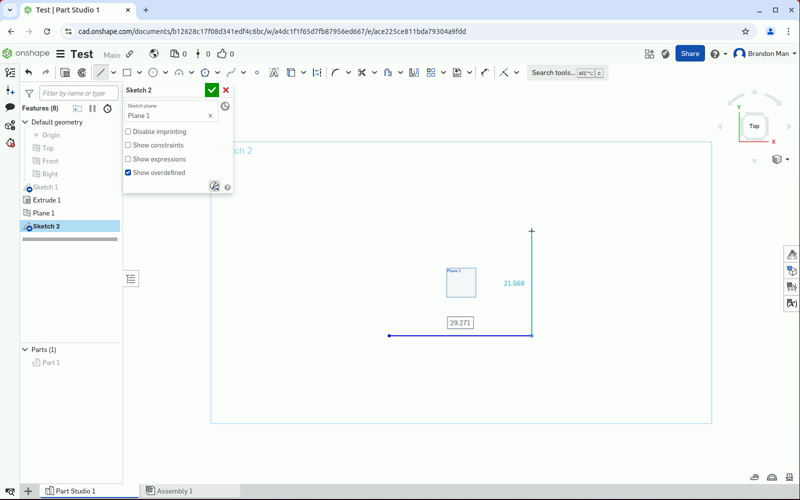
key_up(shift)
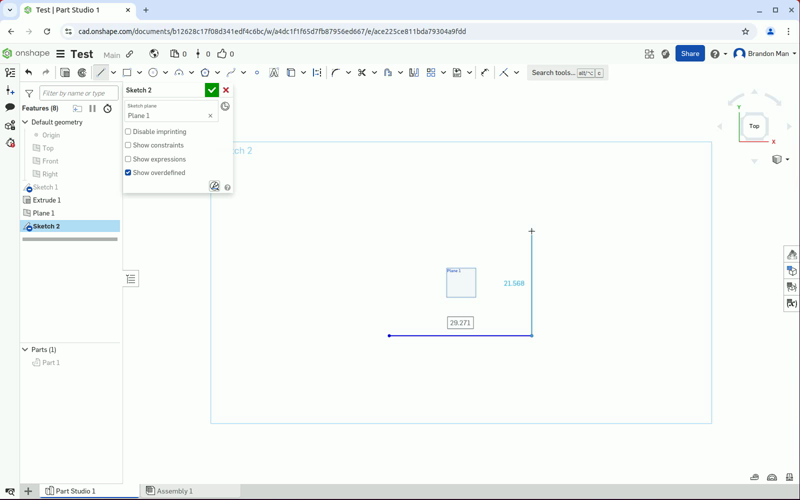
key_down(shift)
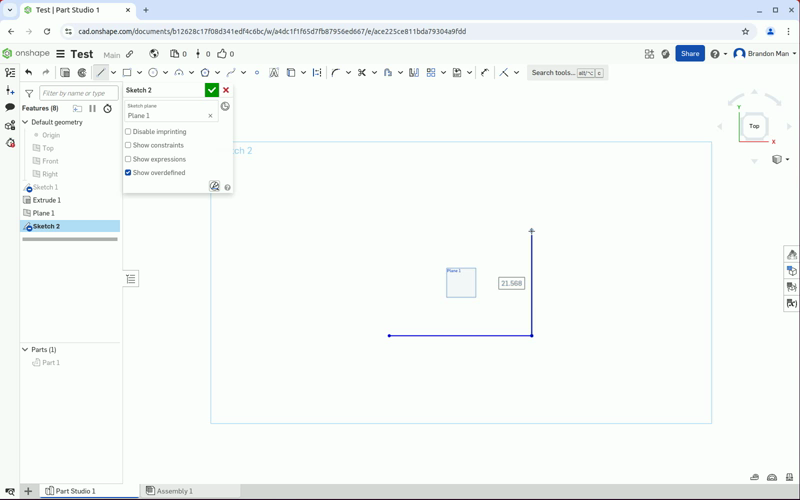
mouse_move(389, 230)
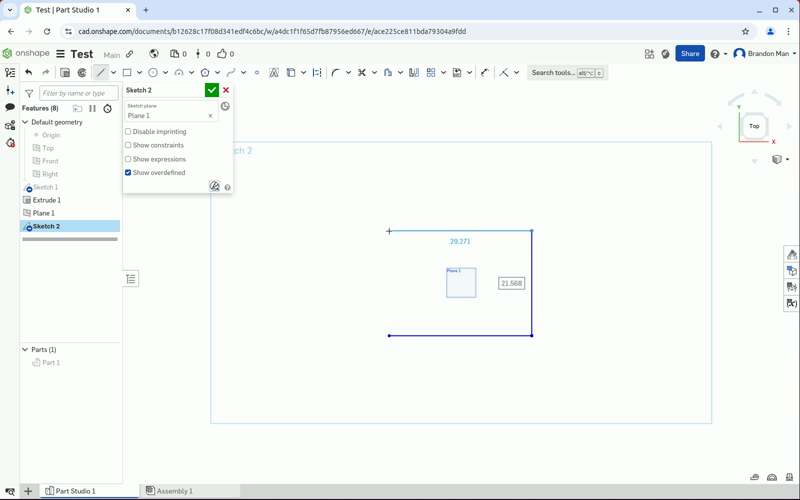
click(389, 230)
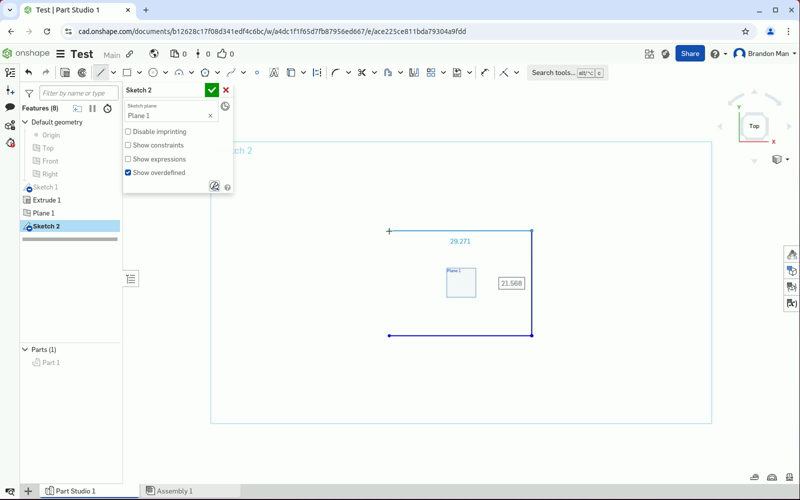
key_up(shift)
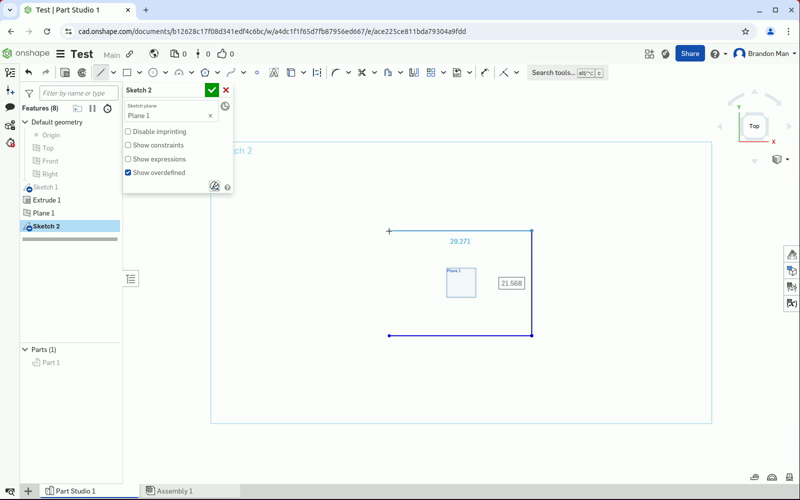
key_down(shift)
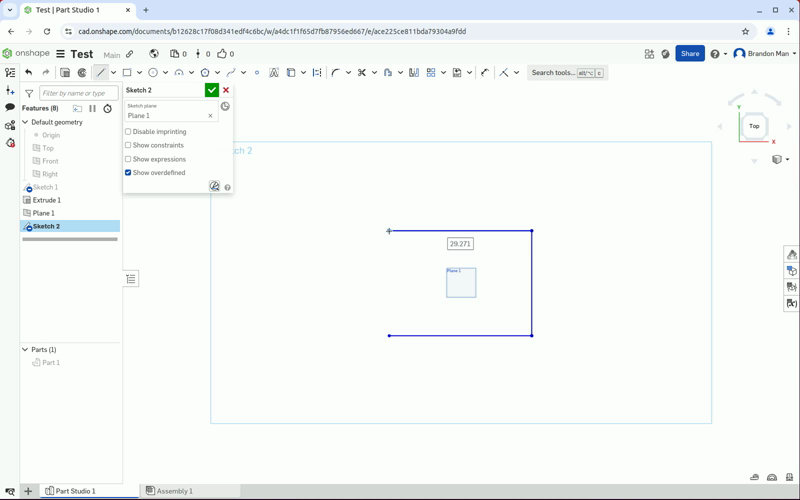
mouse_move(389, 335)
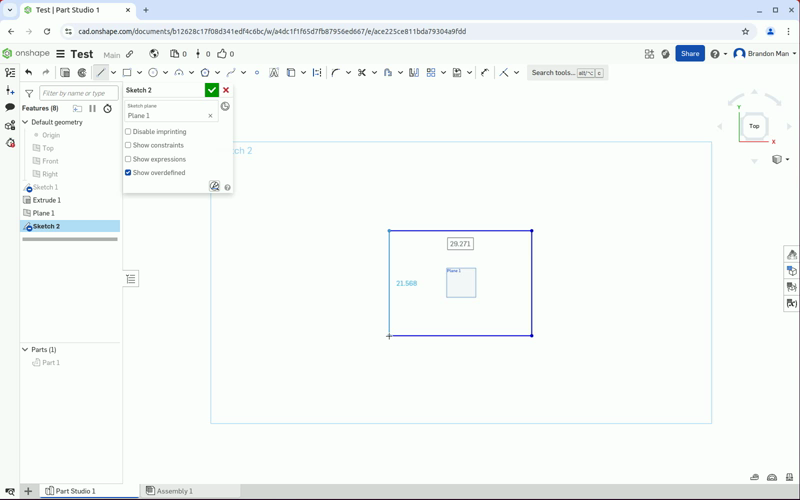
key_up(shift)
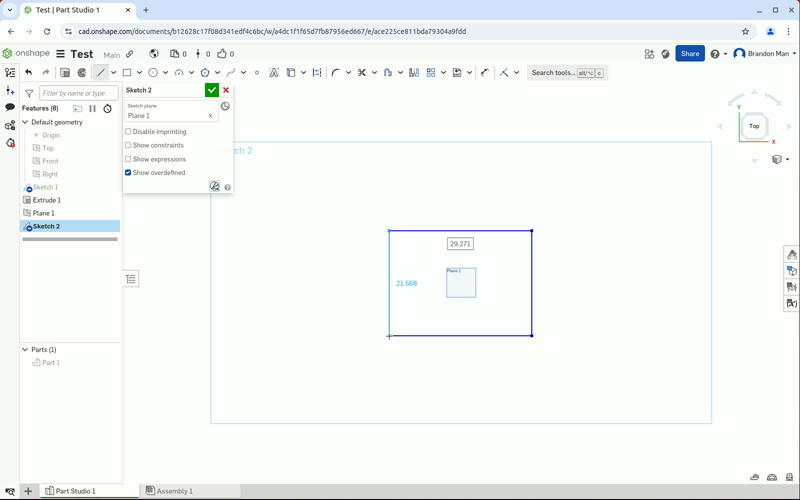
click(389, 335)
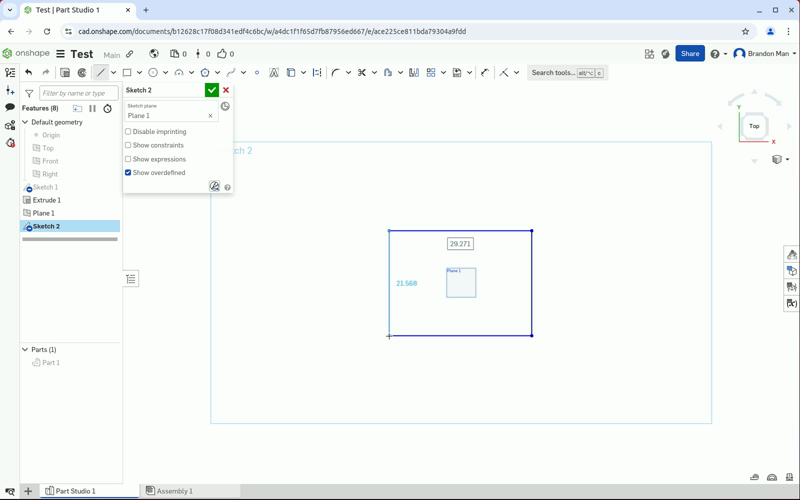
key(esc)
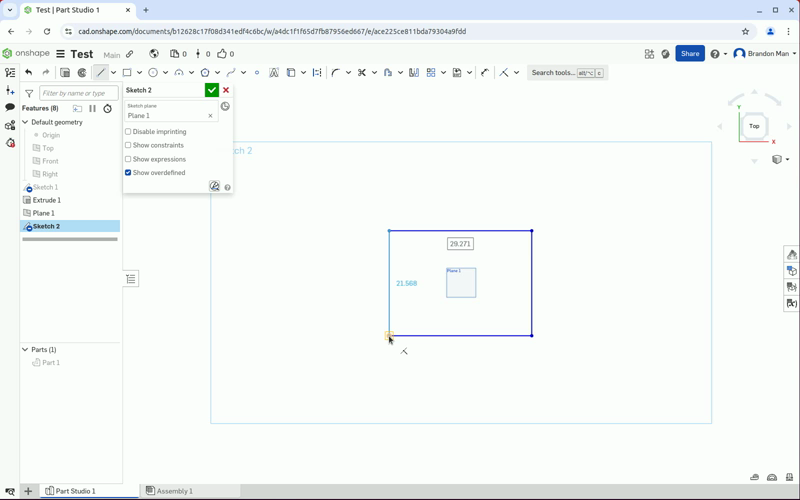
mouse_move(432, 320)
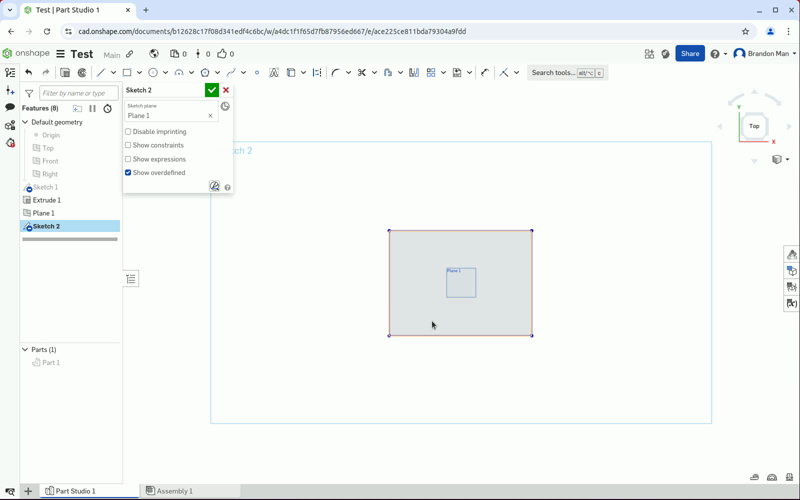
click(432, 320)
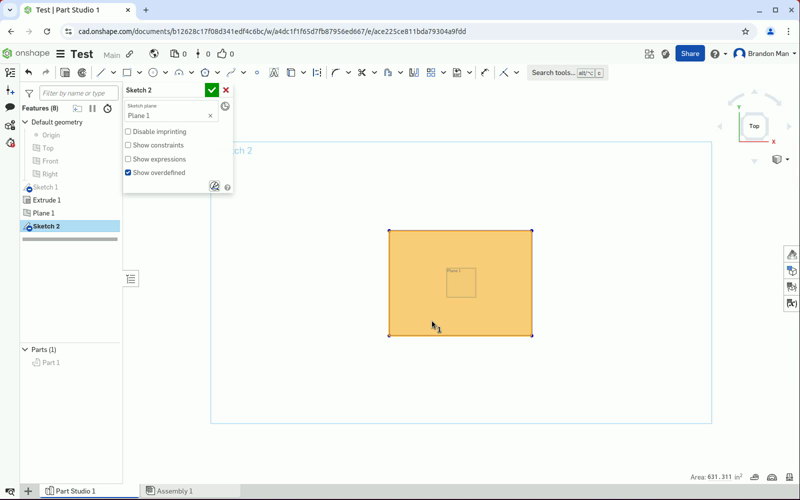
mouse_move(73, 352)
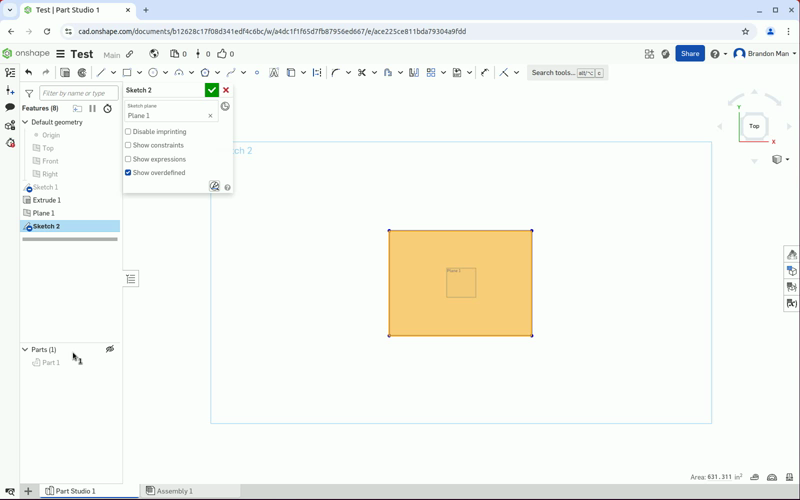
key(shift+y)
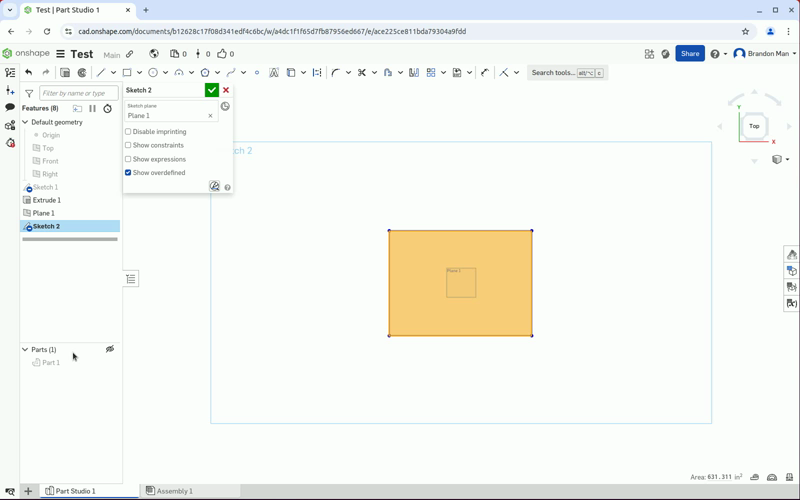
key(shift+e)
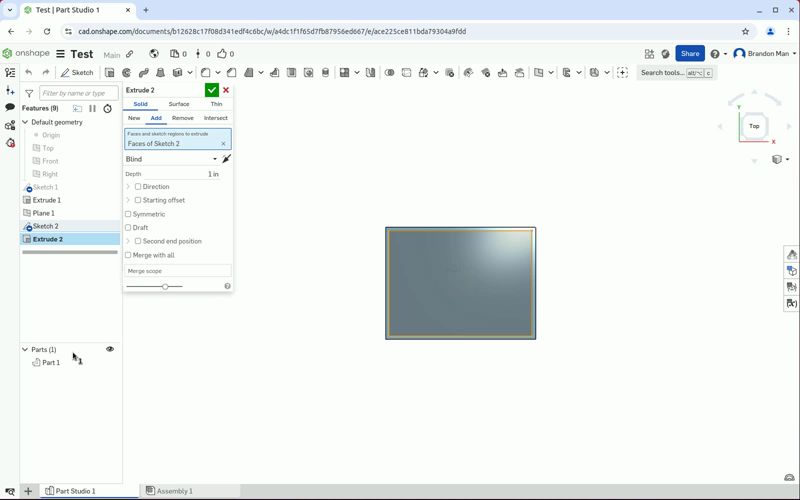
mouse_move(143, 106)
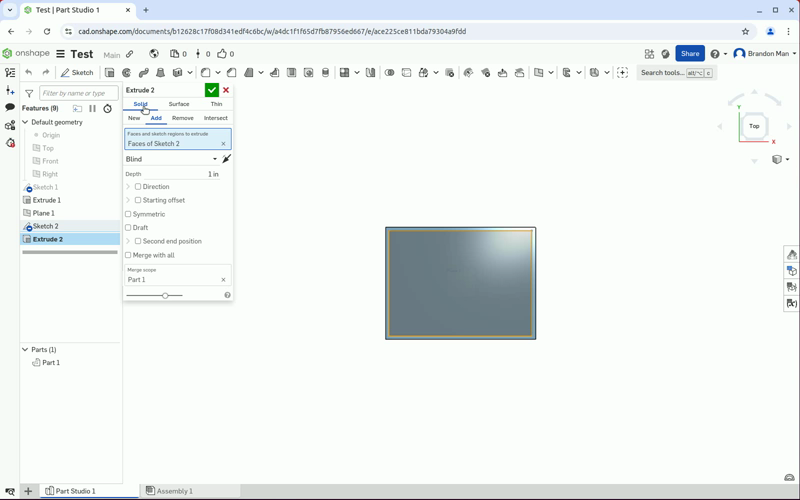
click(143, 106)
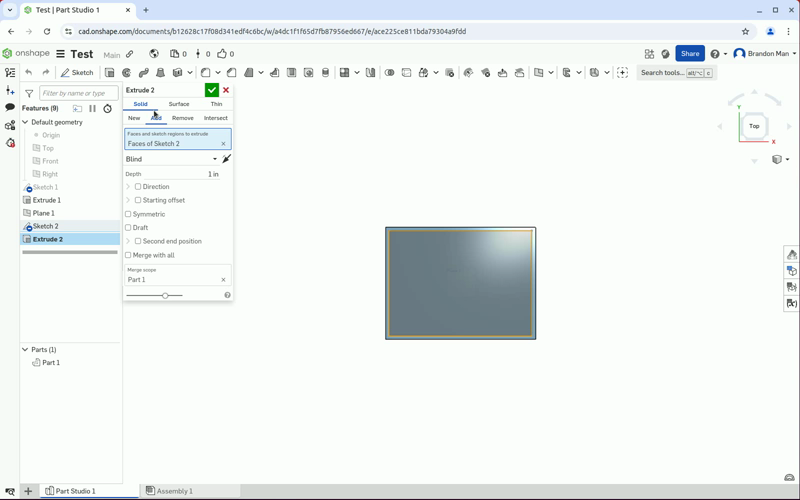
mouse_move(186, 120)
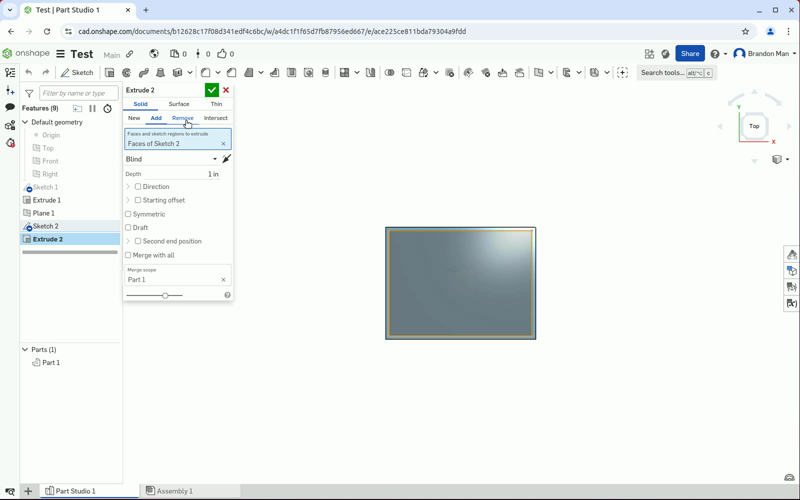
click(186, 120)
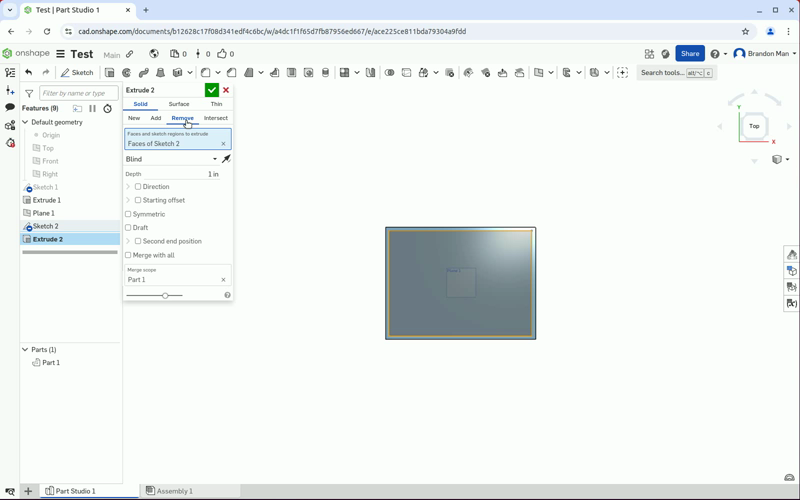
key(tab, 4)
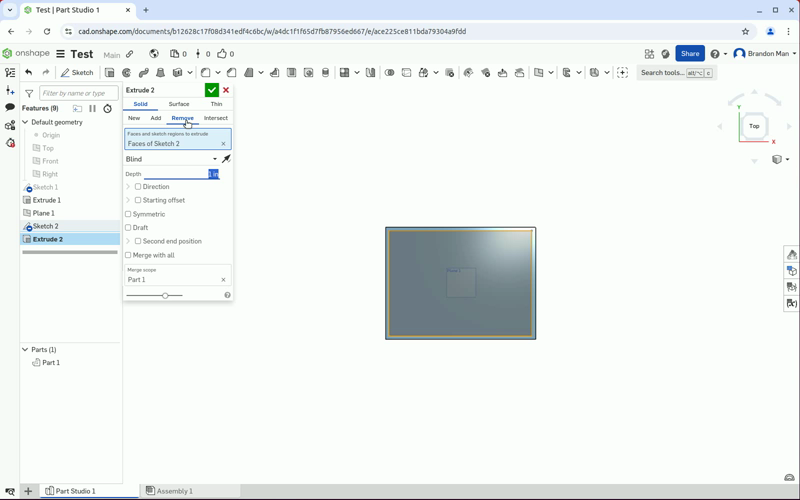
text(14.683)
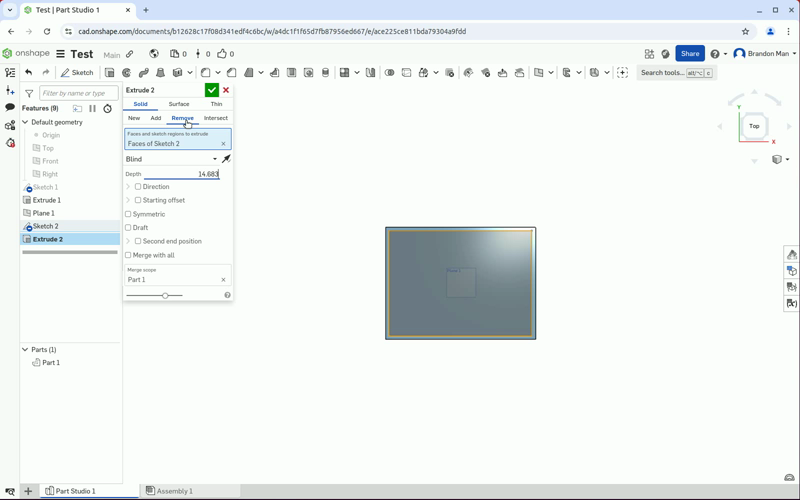
key(tab, 6)
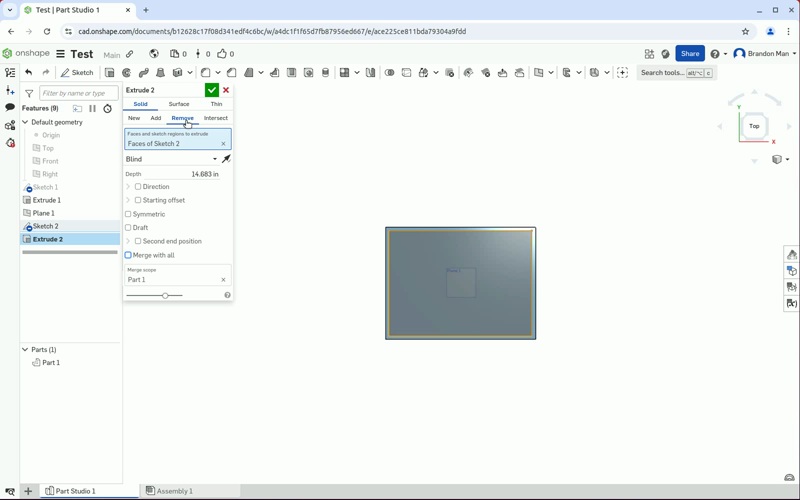
key(space)
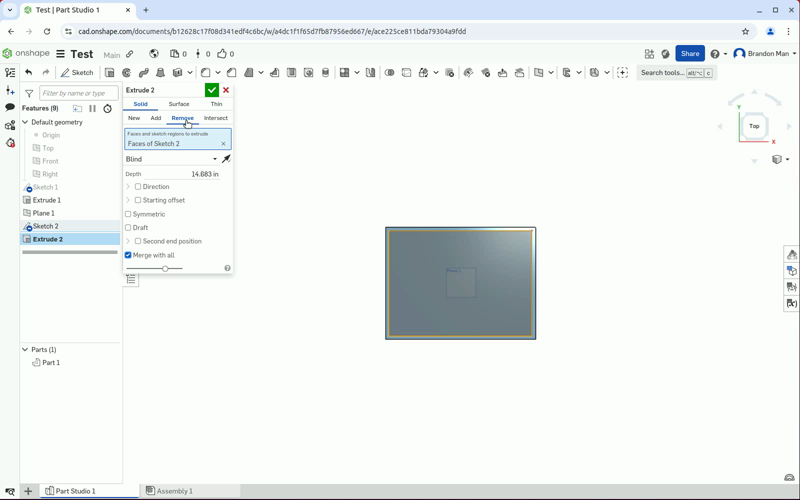
key(enter)
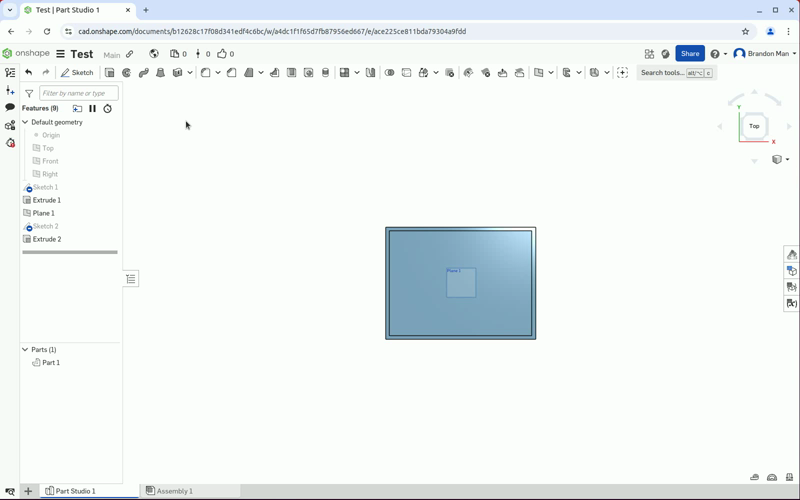
key(shift+h)
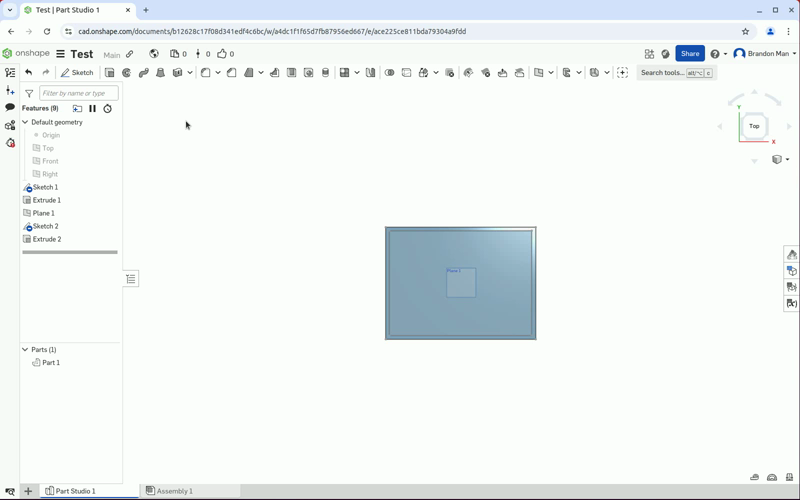
key(shift+h)
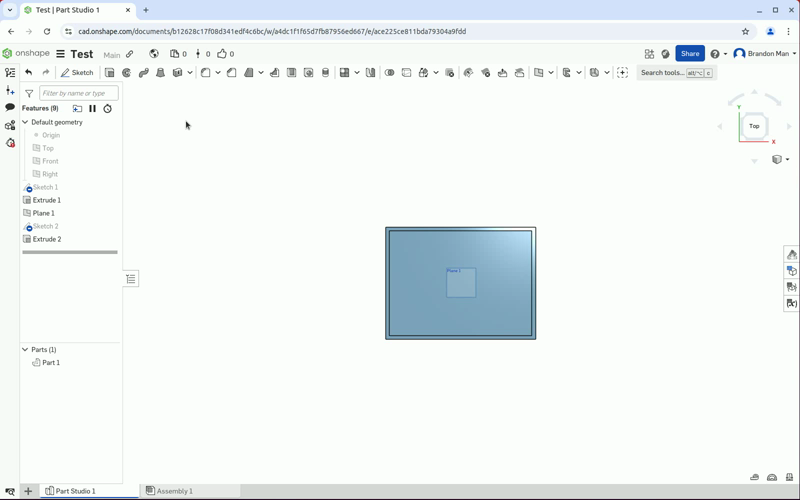
mouse_move(73, 189)
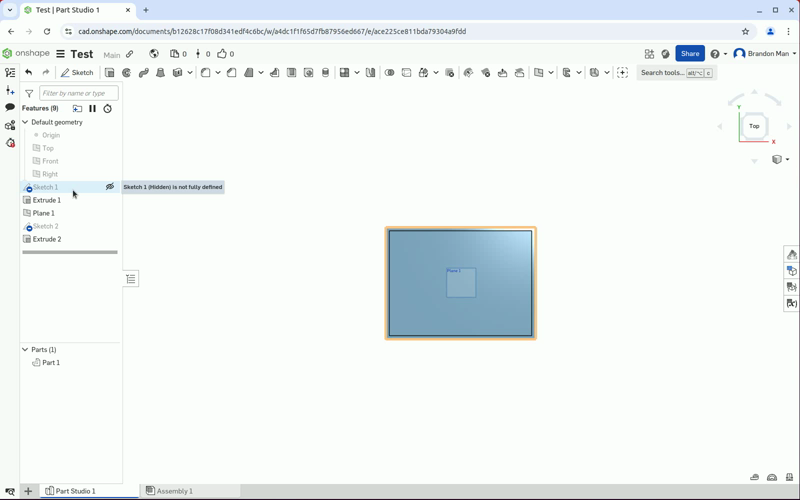
click(73, 189)
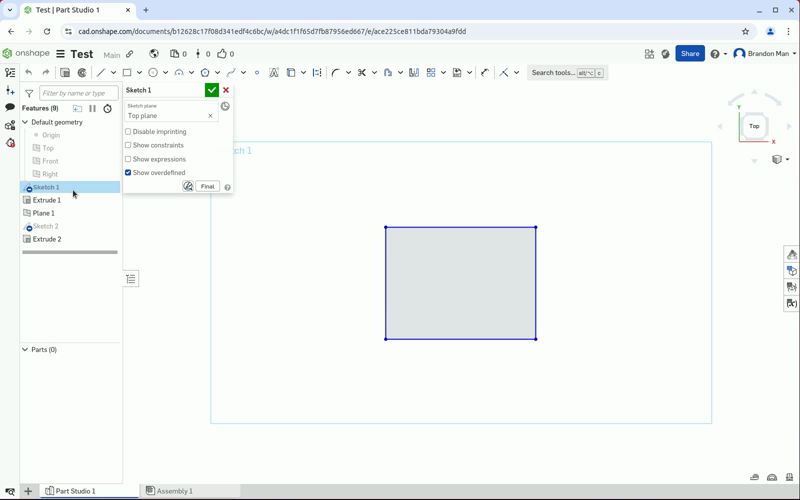
mouse_move(229, 92)
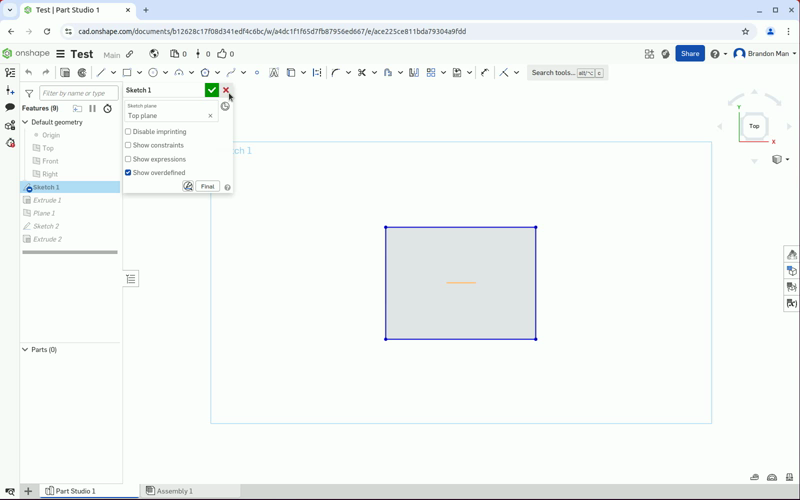
click(229, 92)
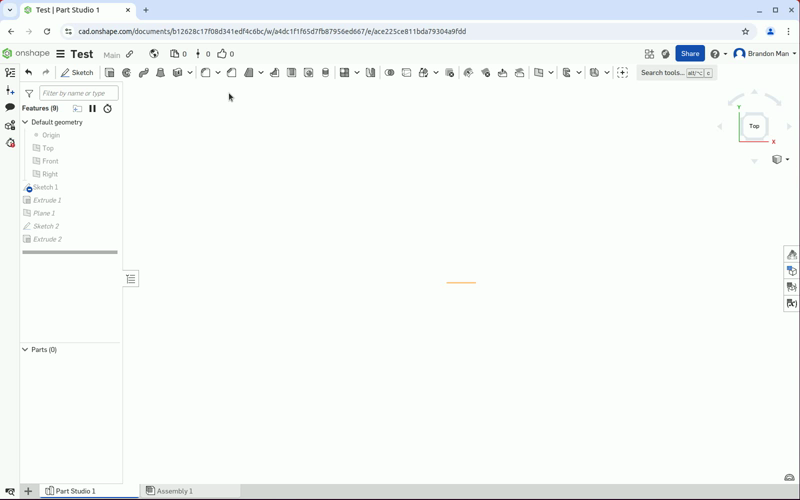
mouse_move(73, 352)
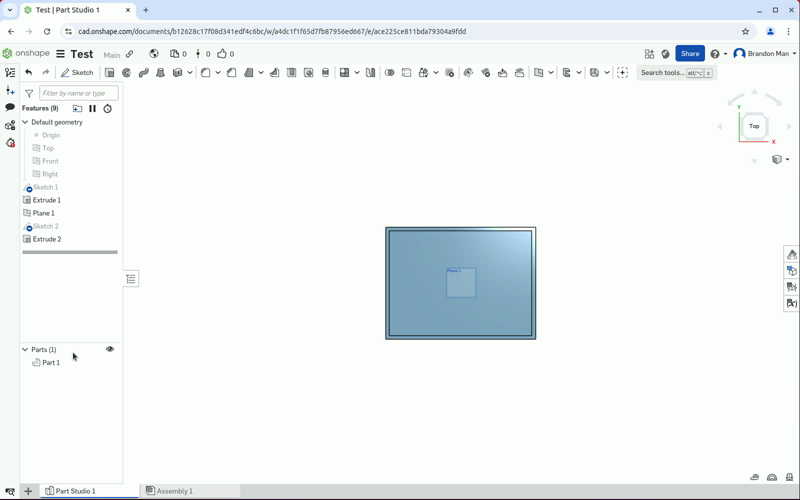
key(y)
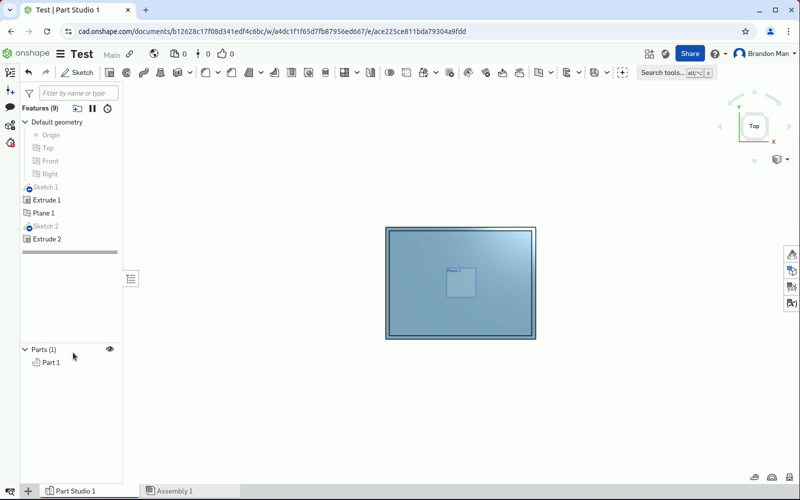
key(shift+p)
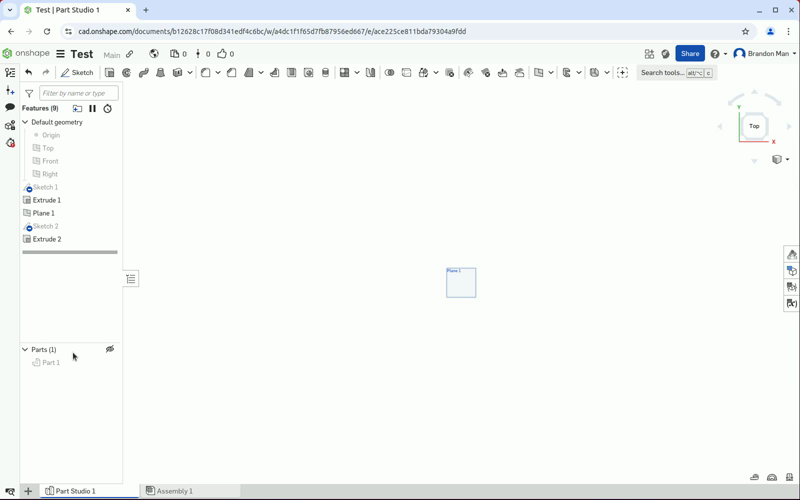
key(space)
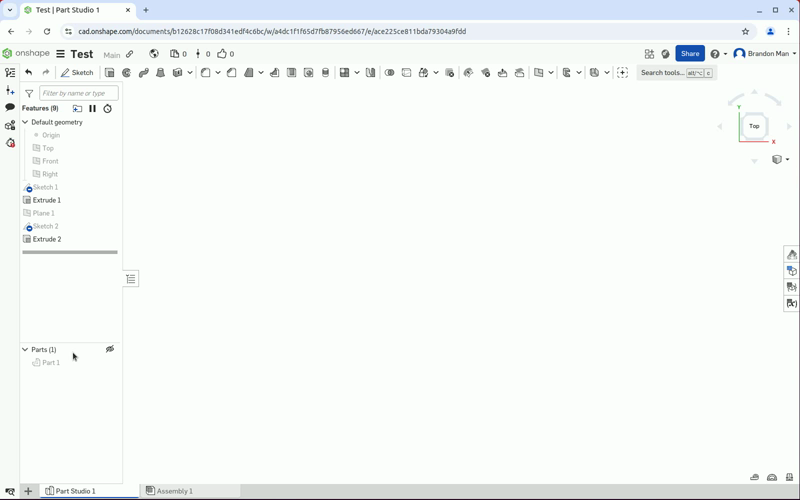
key_down(shift)
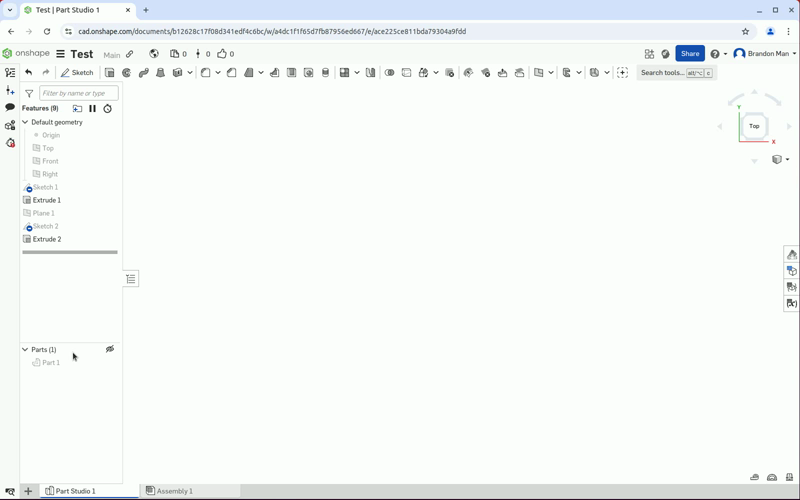
key(up)
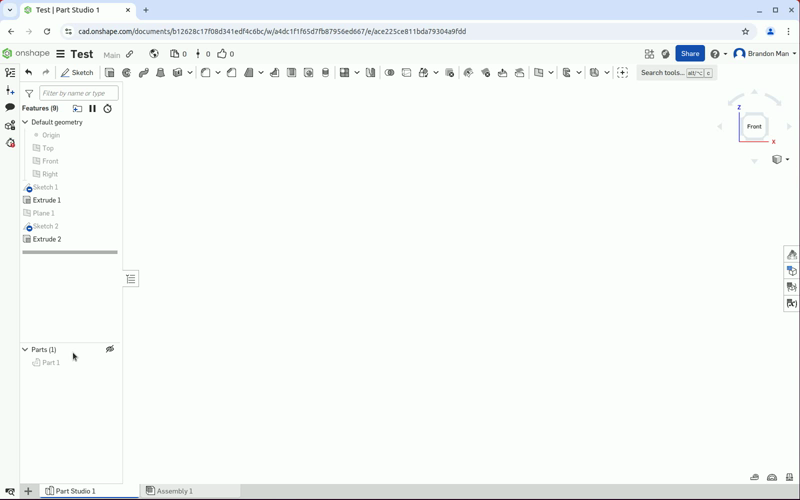
key_up(shift)
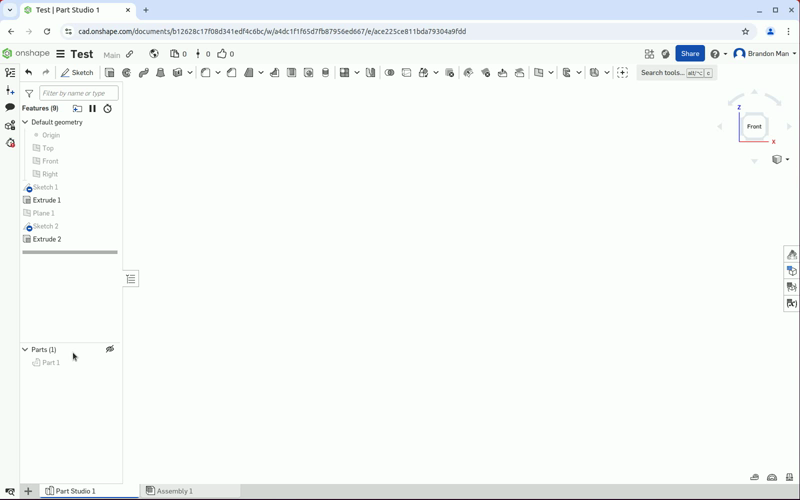
key(space)
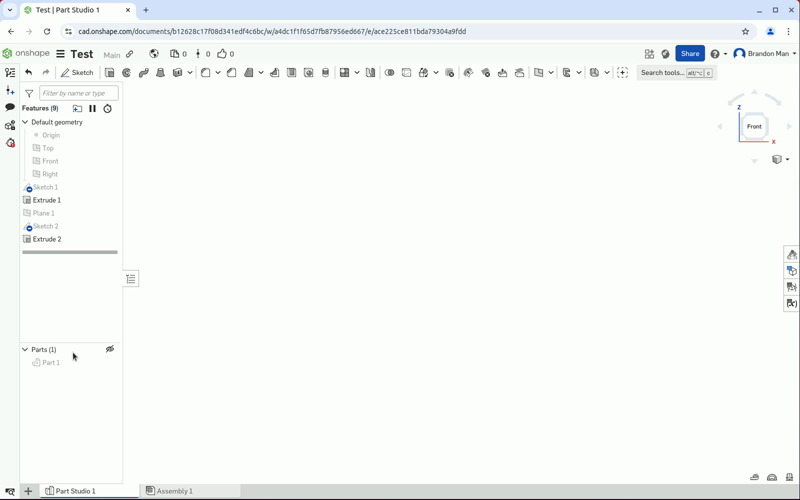
key_down(shift)
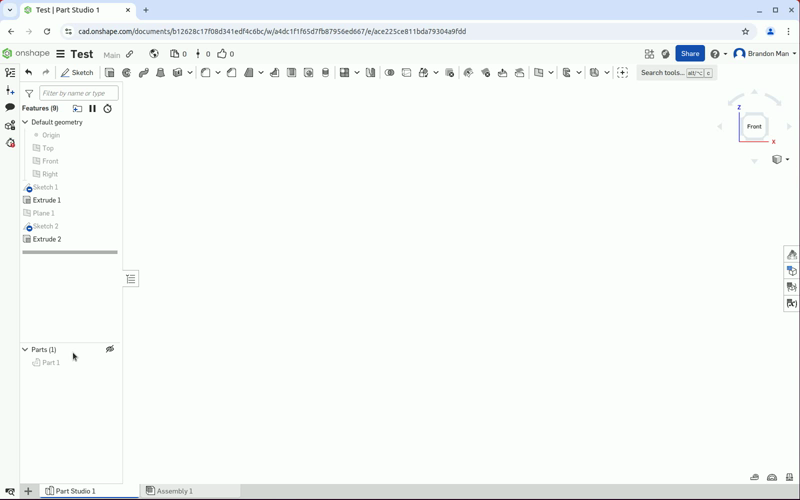
key(left)
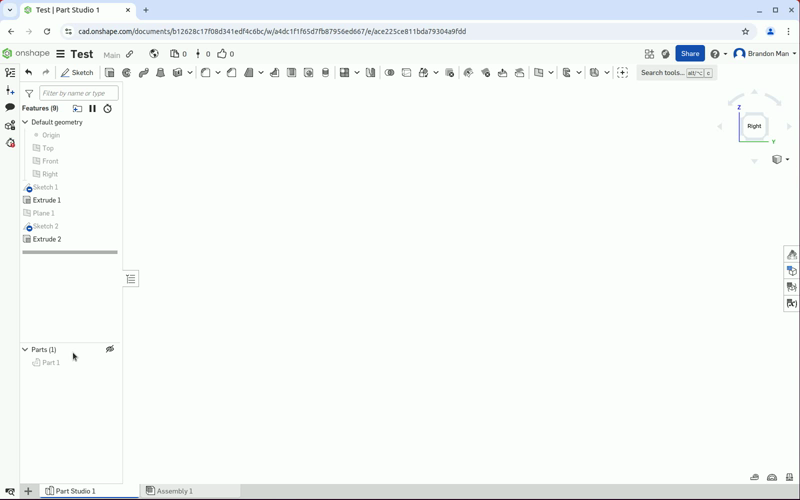
key_up(shift)
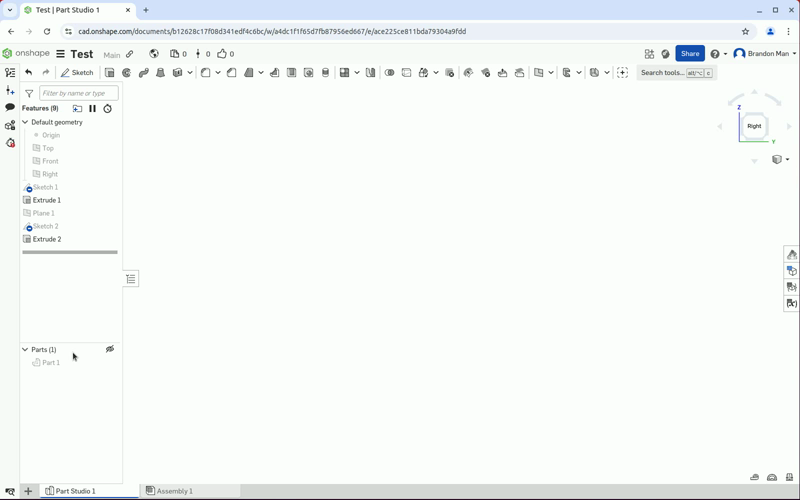
mouse_move(73, 352)
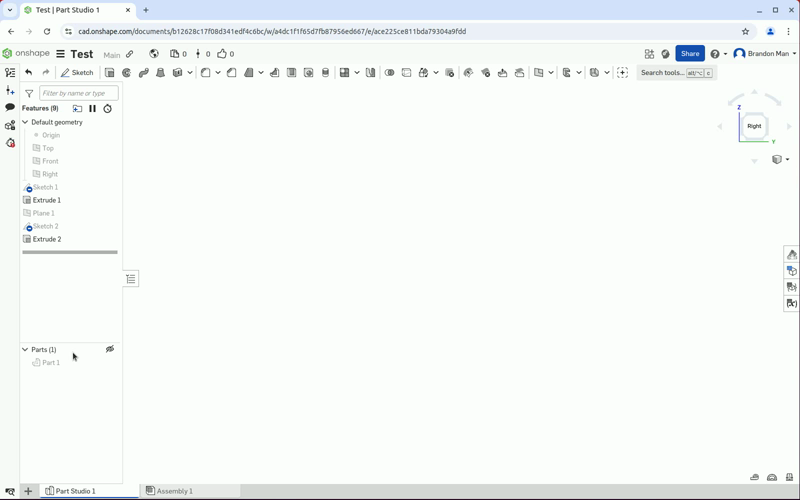
key(shift+y)
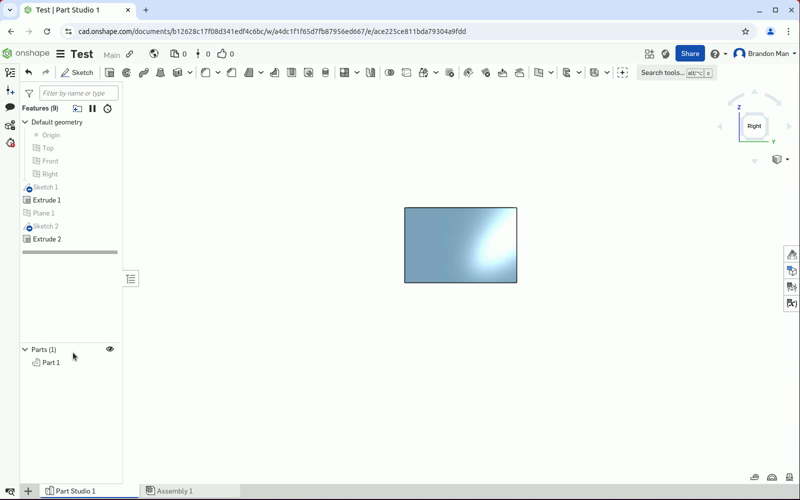
mouse_move(541, 75)
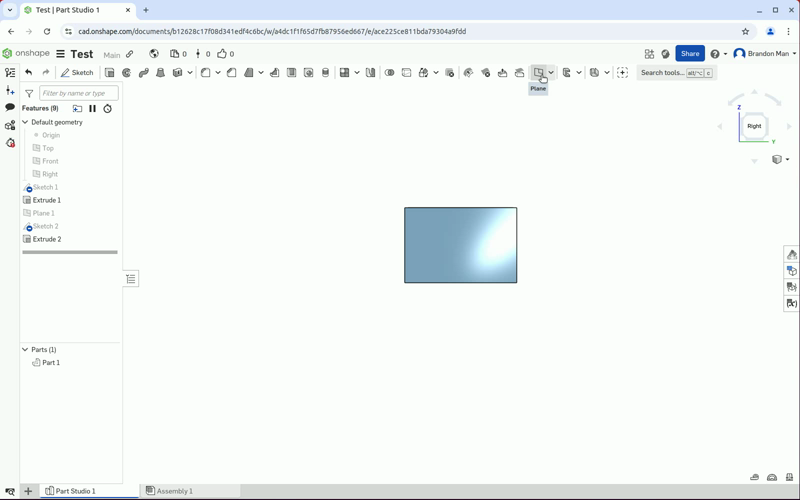
click(541, 75)
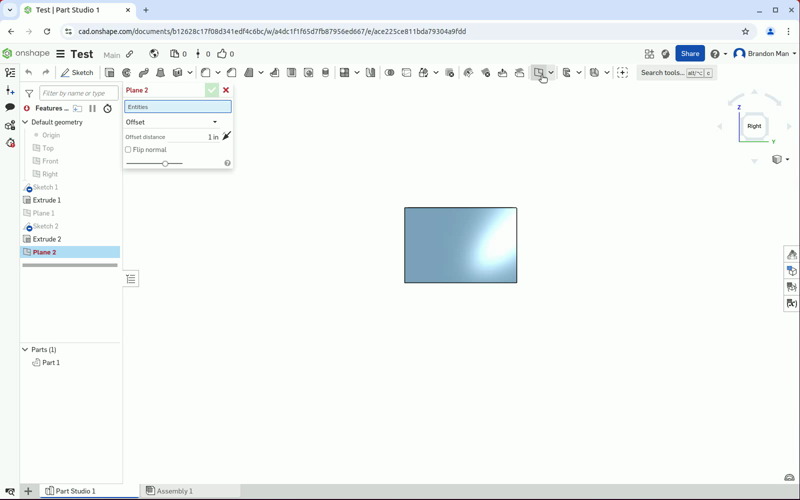
mouse_move(73, 176)
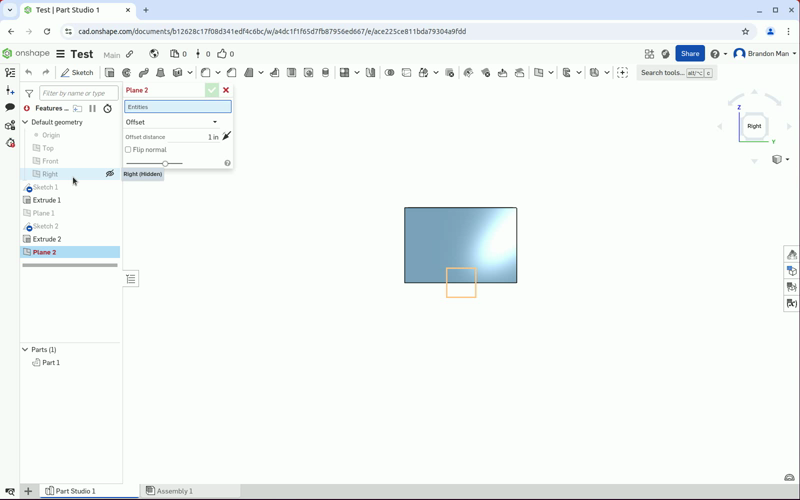
click(73, 176)
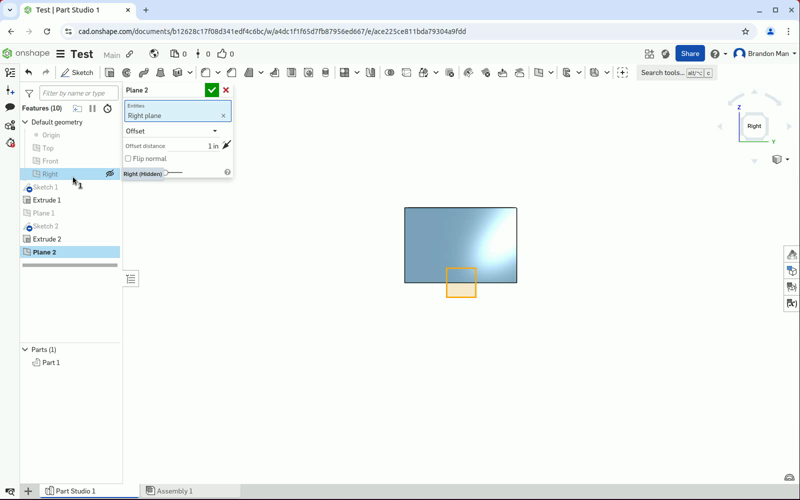
key(tab, 2)
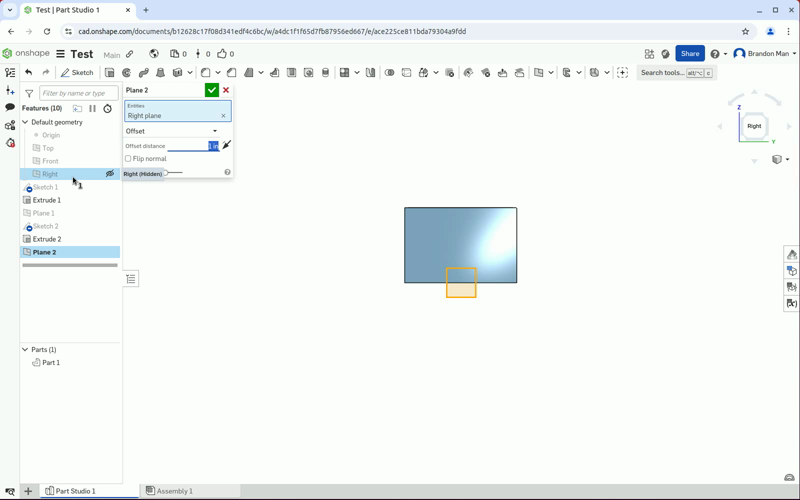
text(15.405)
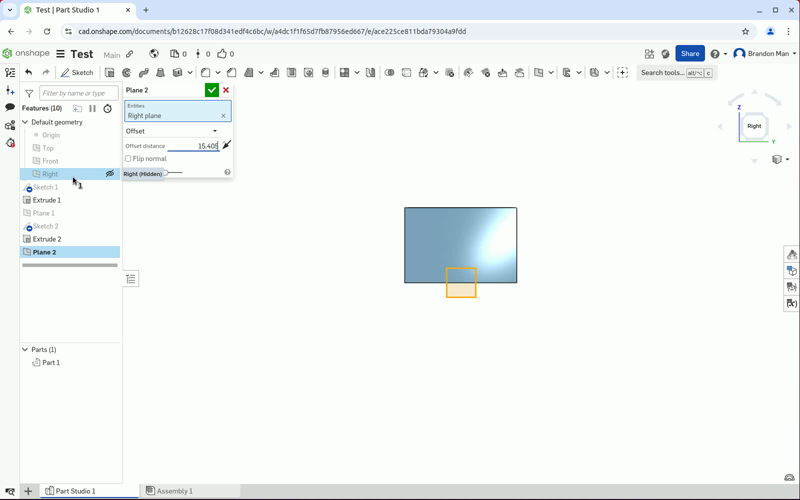
key(enter, 2)
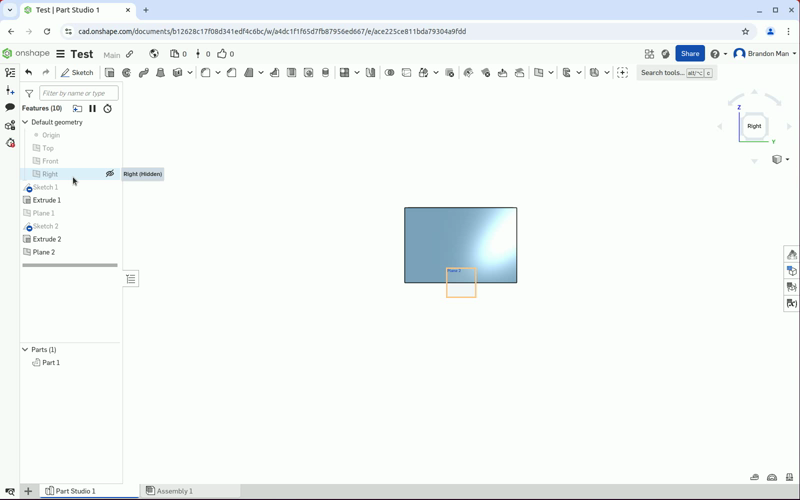
key(shift+s)
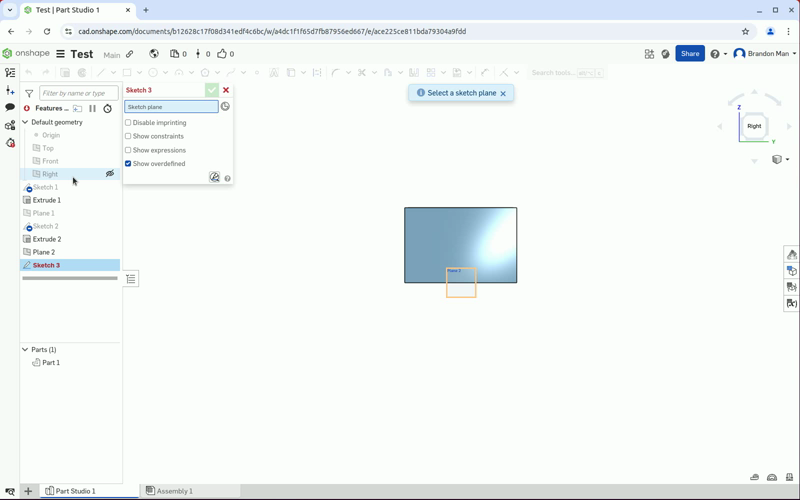
mouse_move(73, 254)
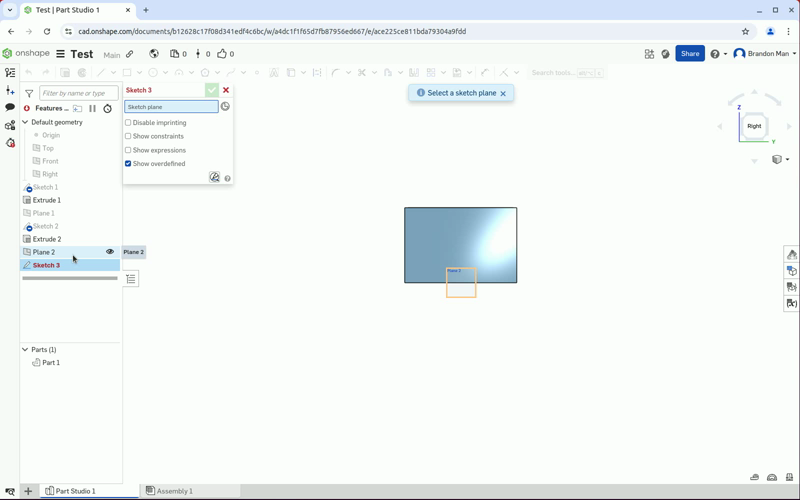
click(73, 254)
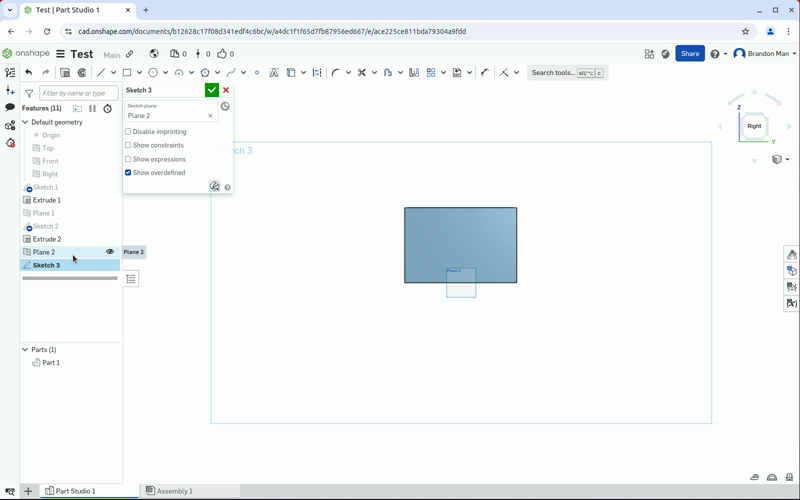
mouse_move(73, 352)
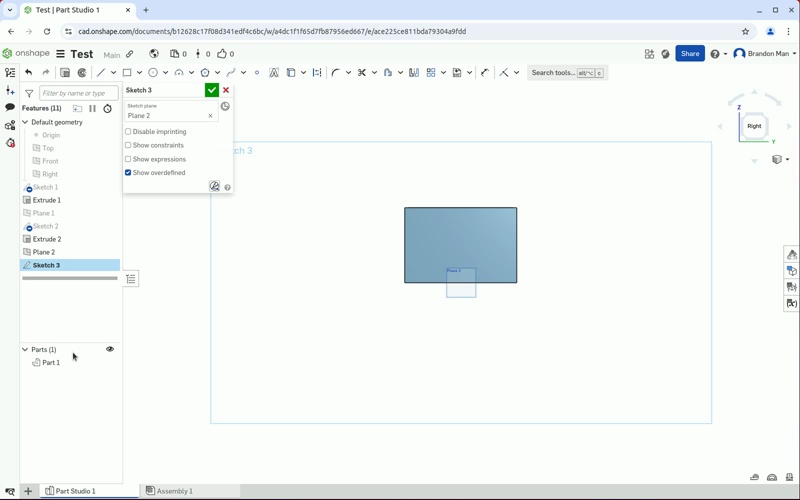
key(y)
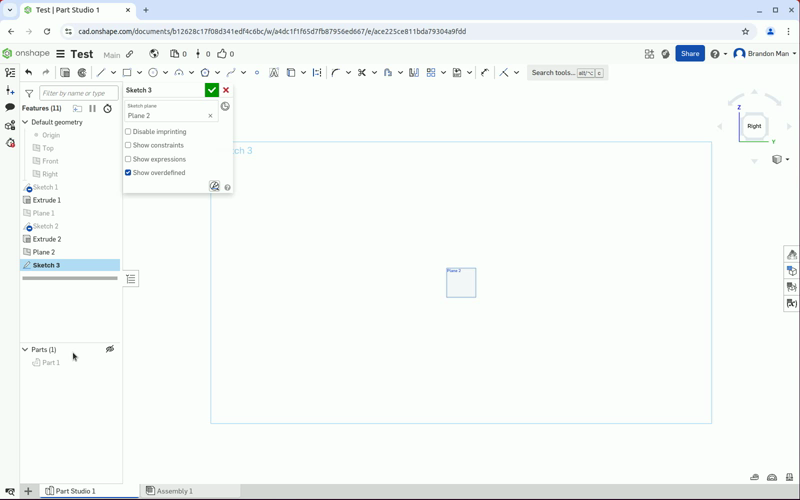
key(a)
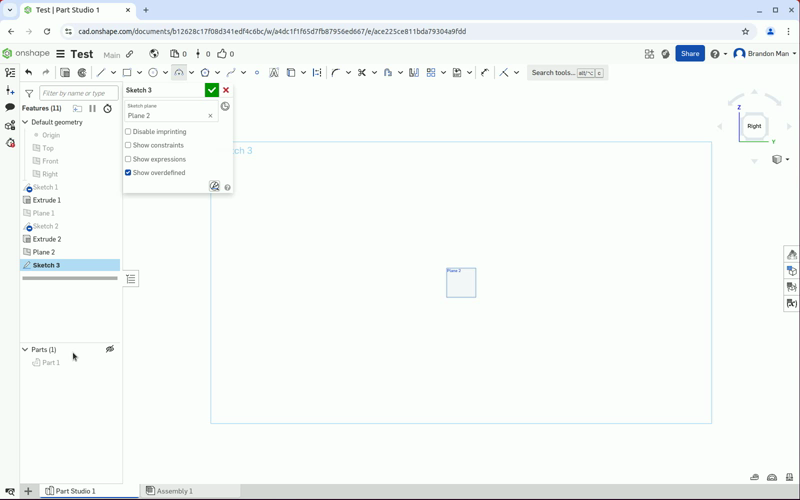
key_down(shift)
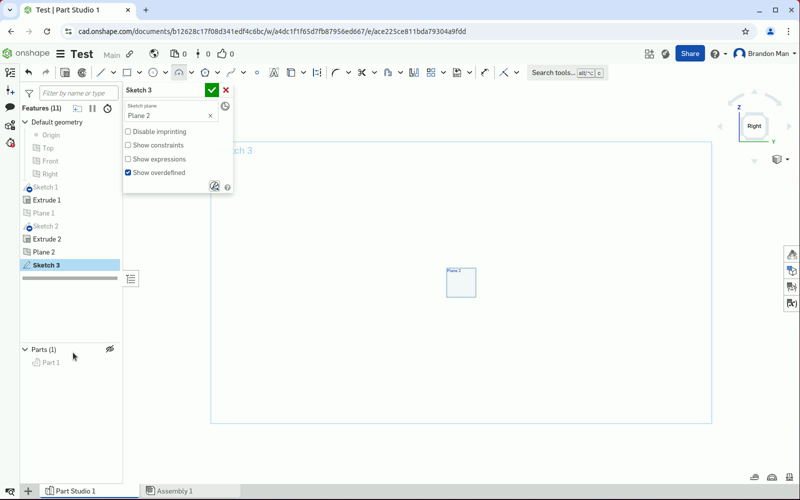
mouse_move(451, 282)
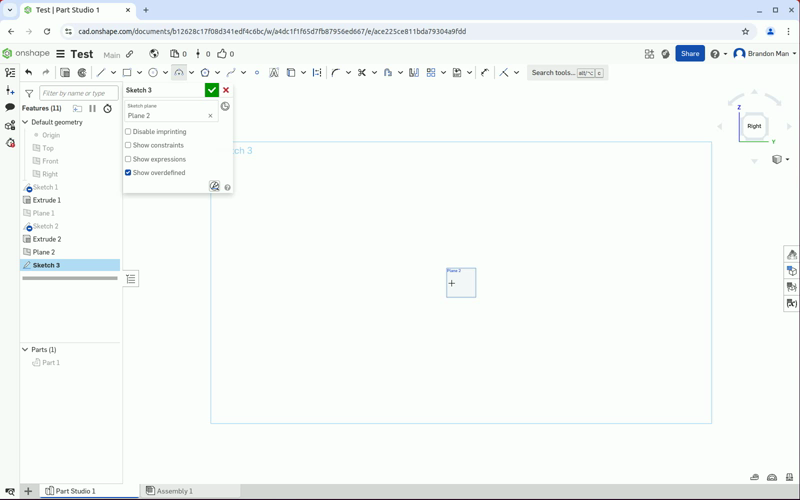
click(451, 282)
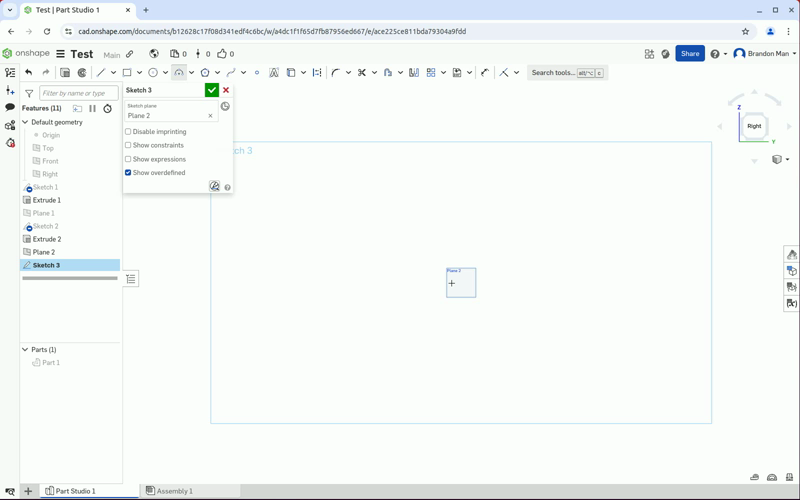
key_up(shift)
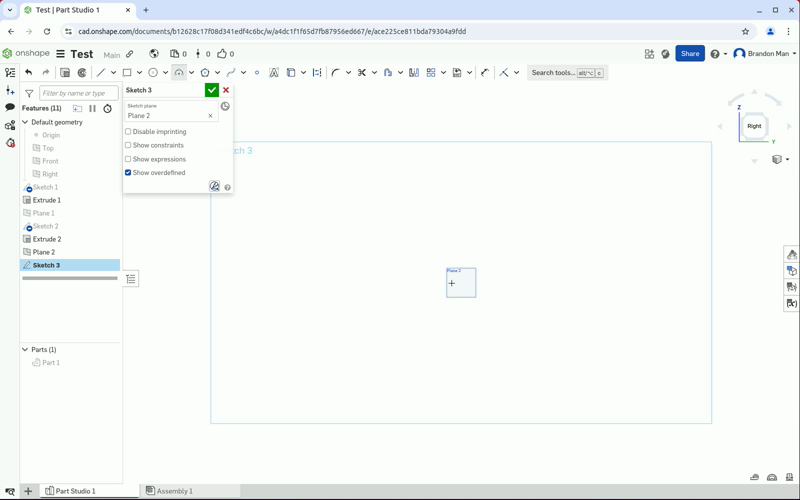
key_down(shift)
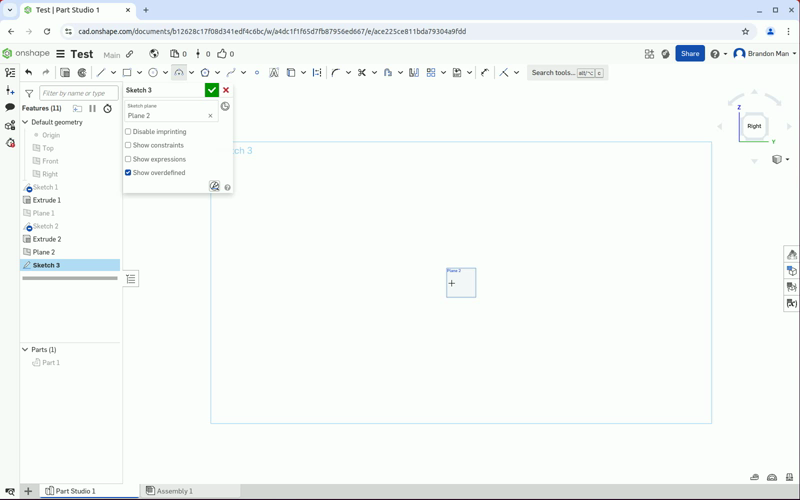
mouse_move(471, 282)
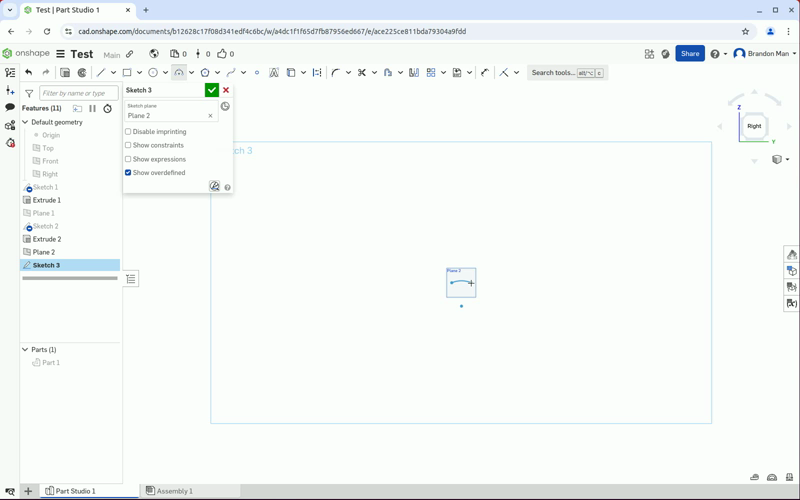
click(471, 282)
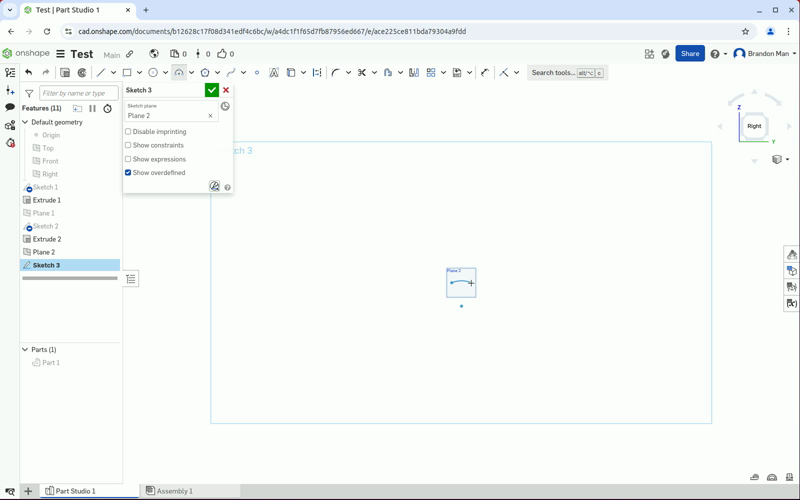
mouse_move(461, 292)
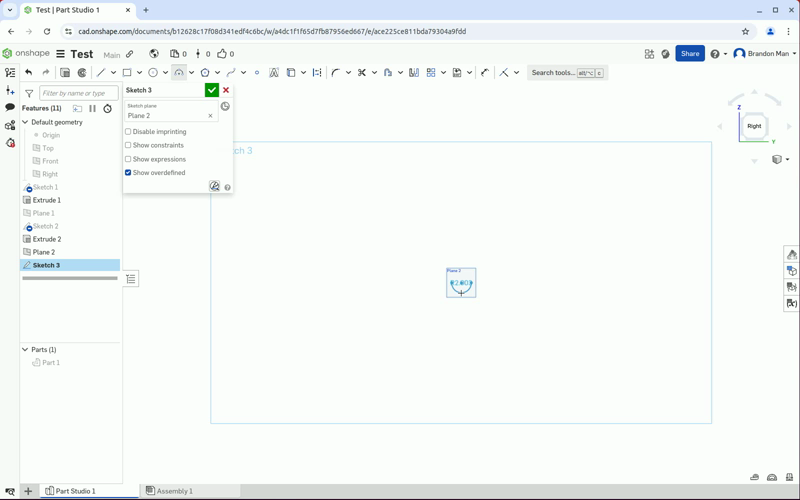
click(461, 292)
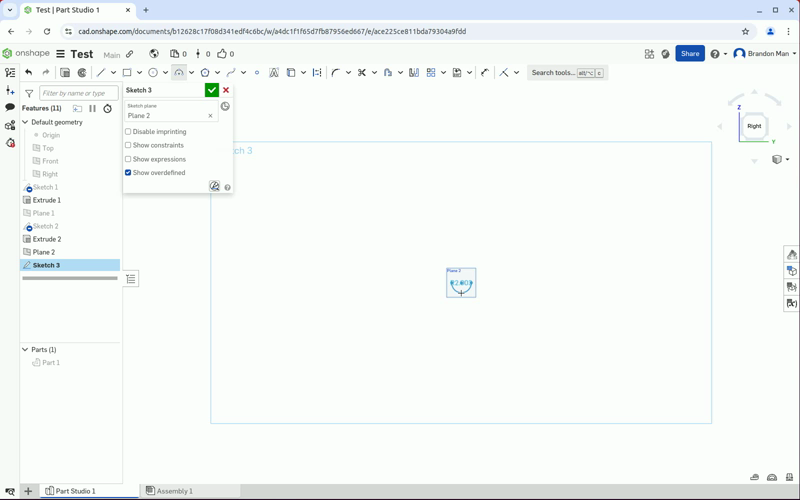
key_up(shift)
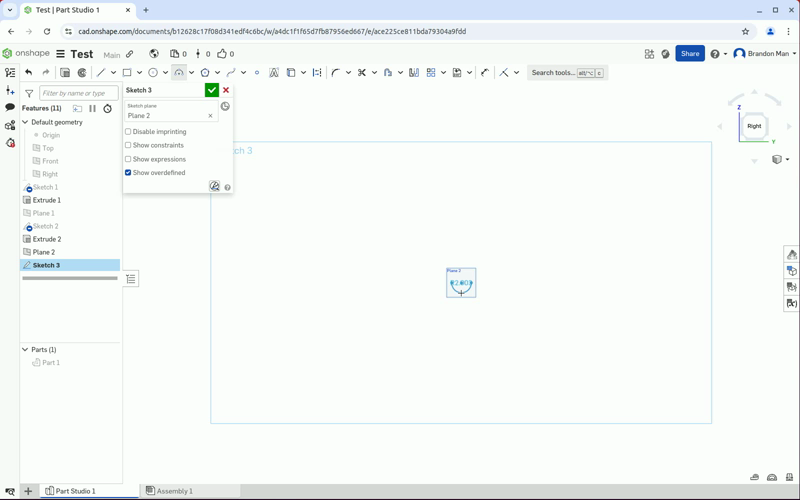
key(esc)
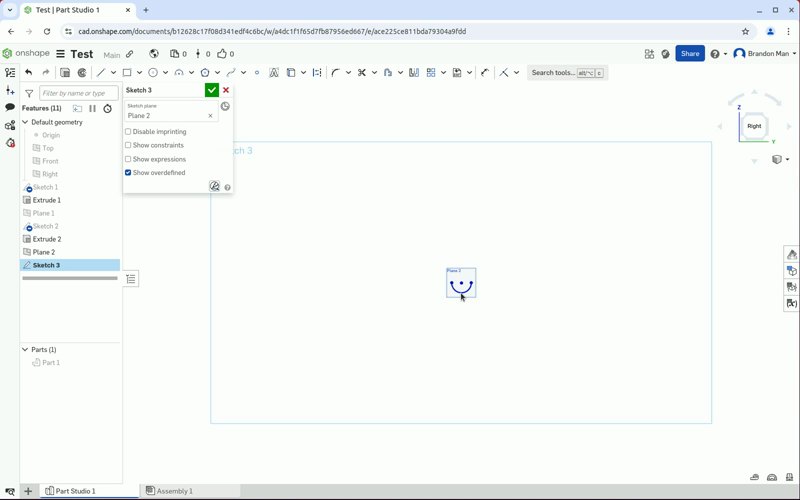
key(l)
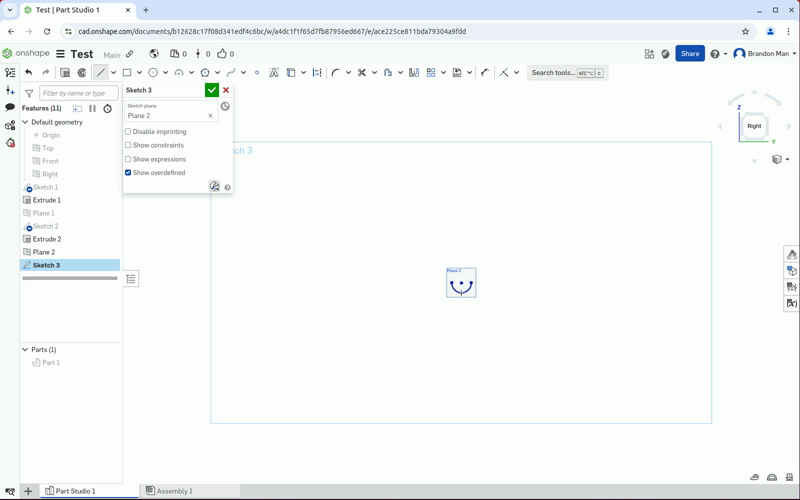
mouse_move(471, 282)
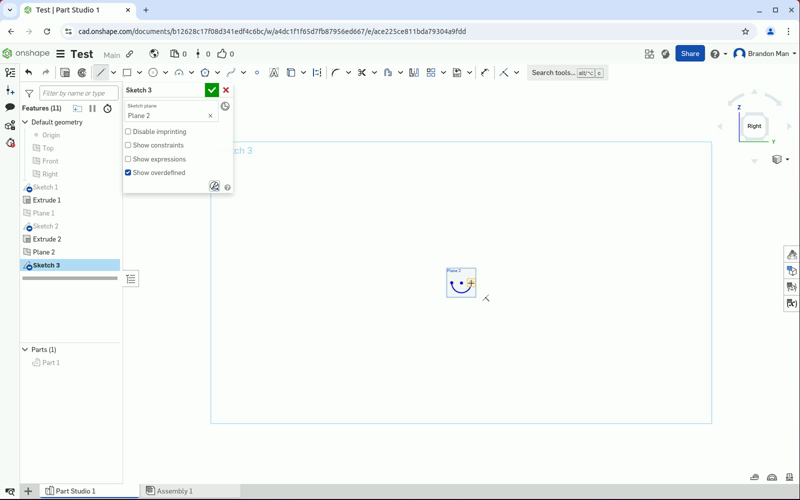
click(471, 282)
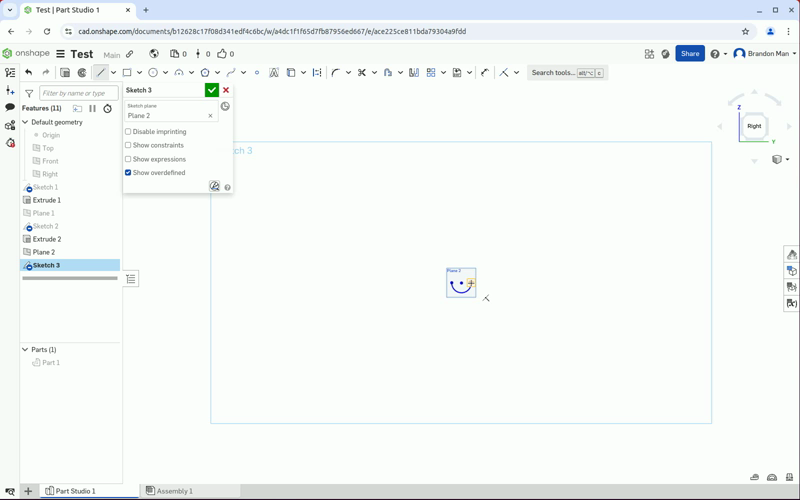
mouse_move(501, 282)
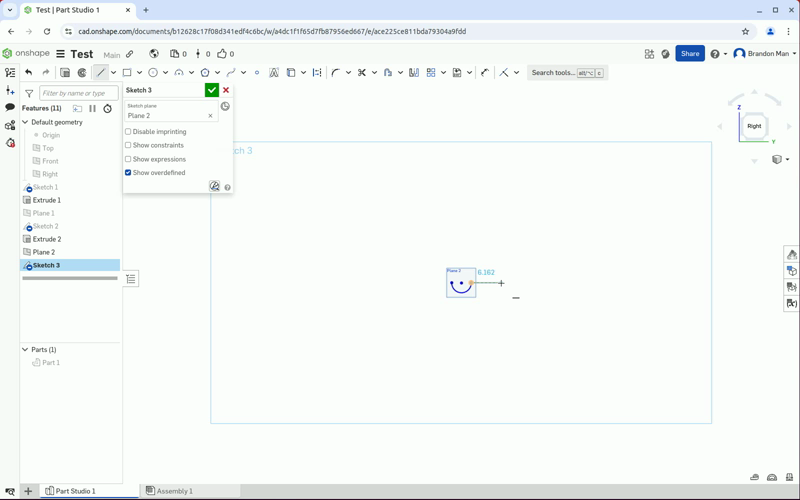
key_down(shift)
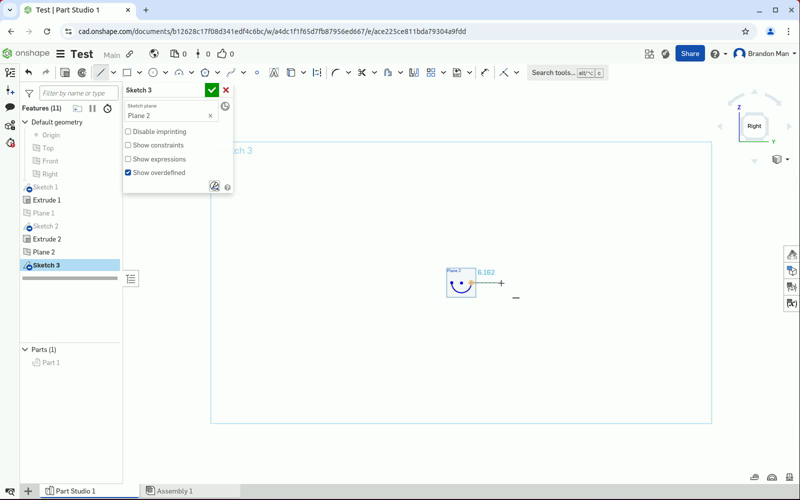
mouse_move(451, 282)
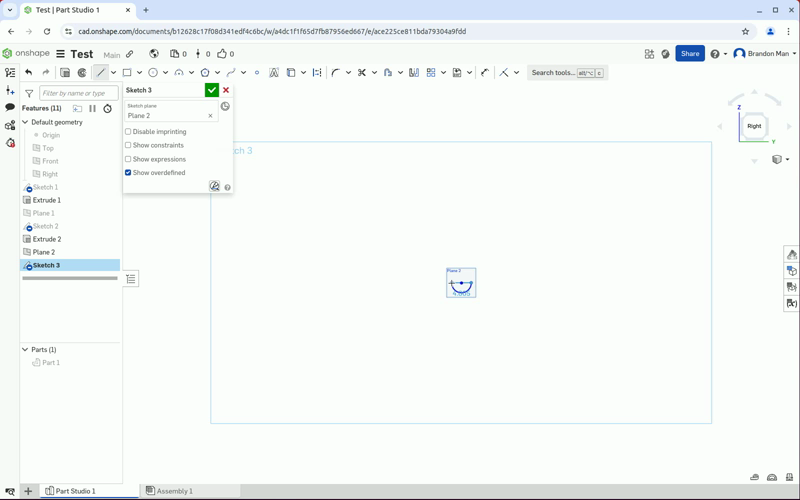
key_up(shift)
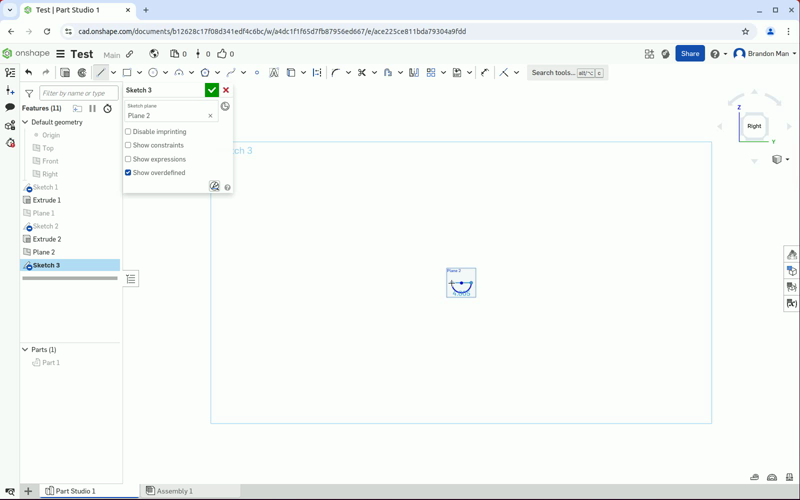
click(451, 282)
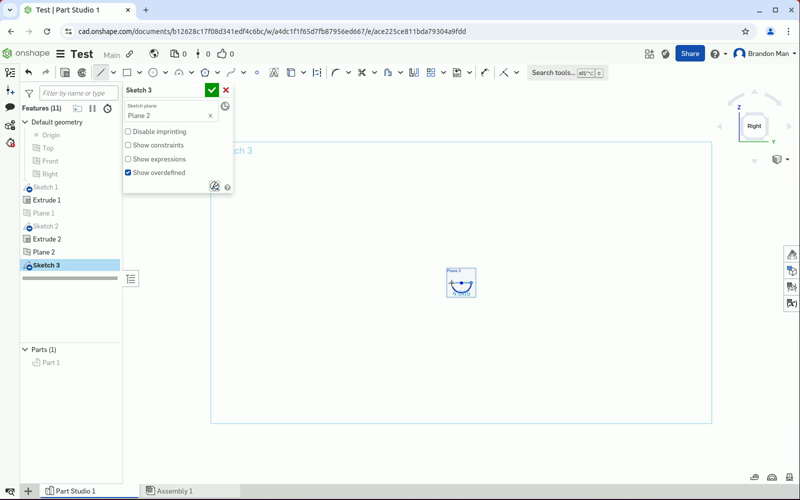
key(esc)
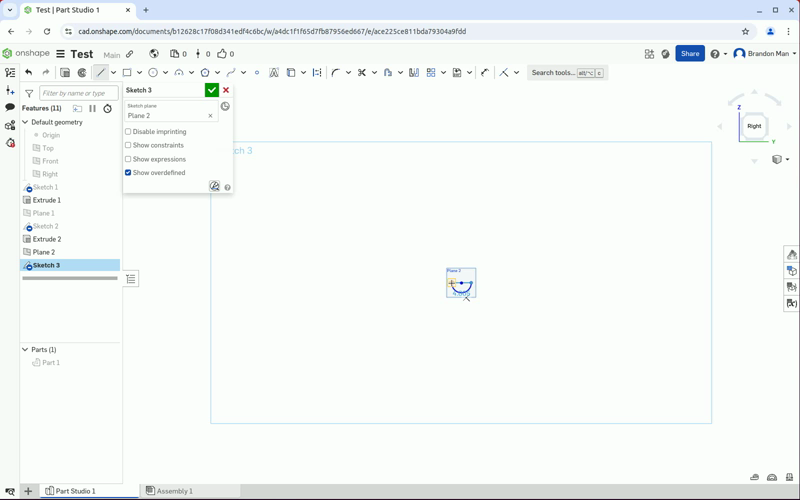
mouse_move(459, 289)
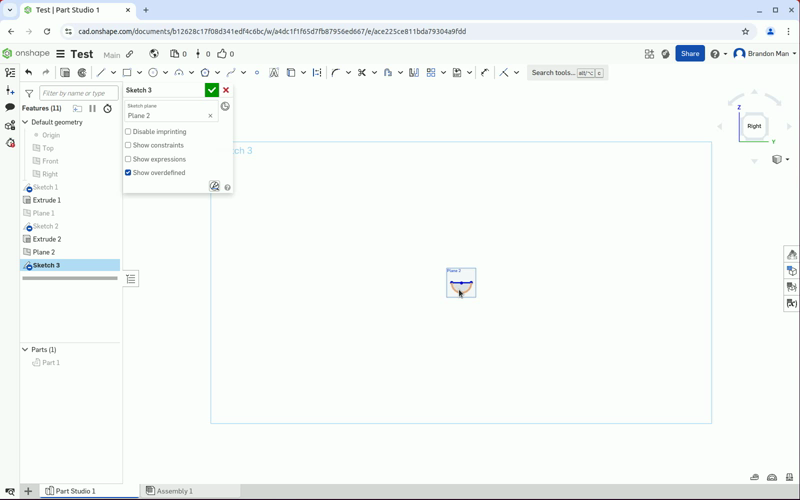
scroll(6)
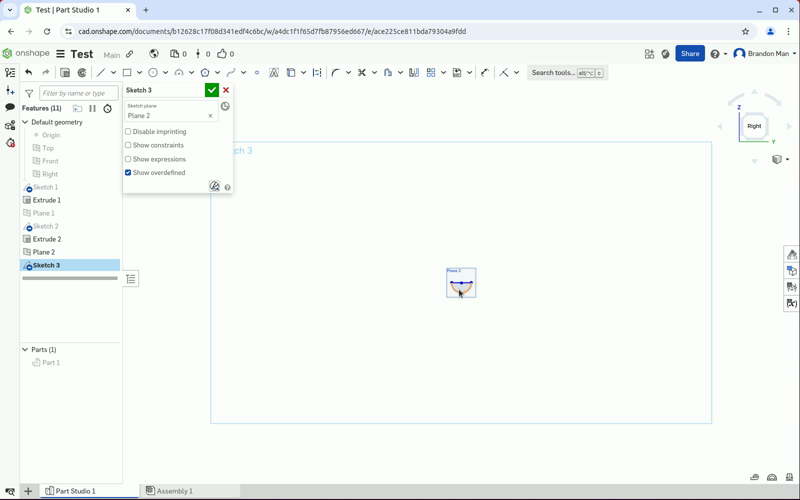
scroll(6)
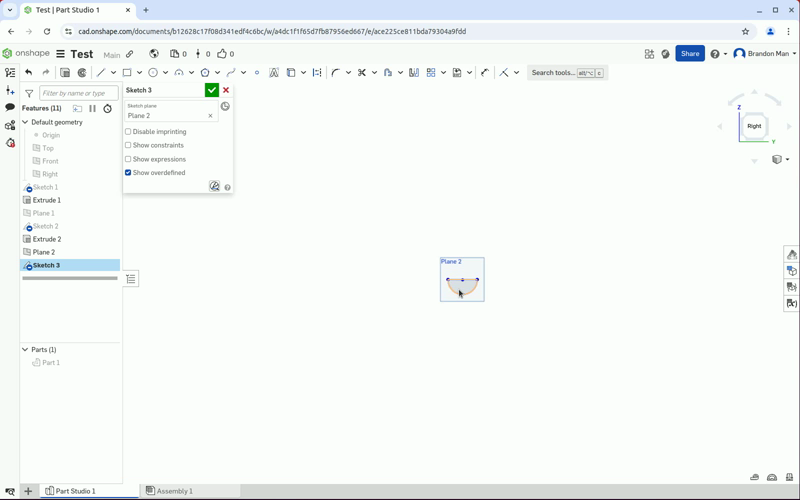
scroll(6)
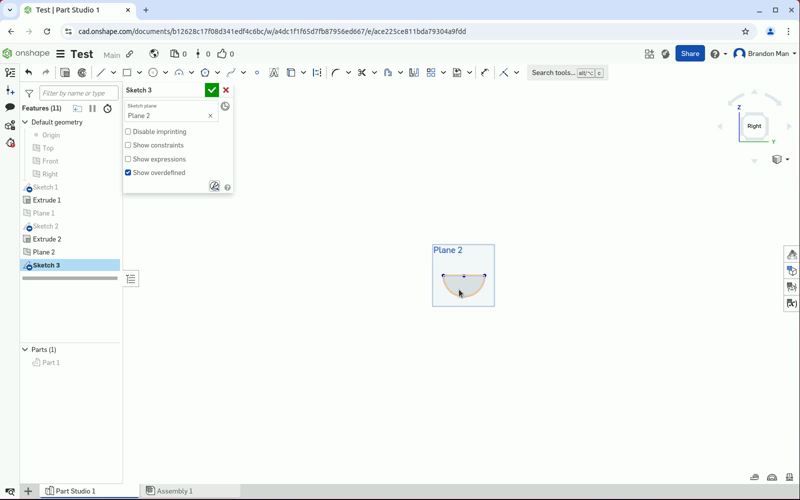
scroll(6)
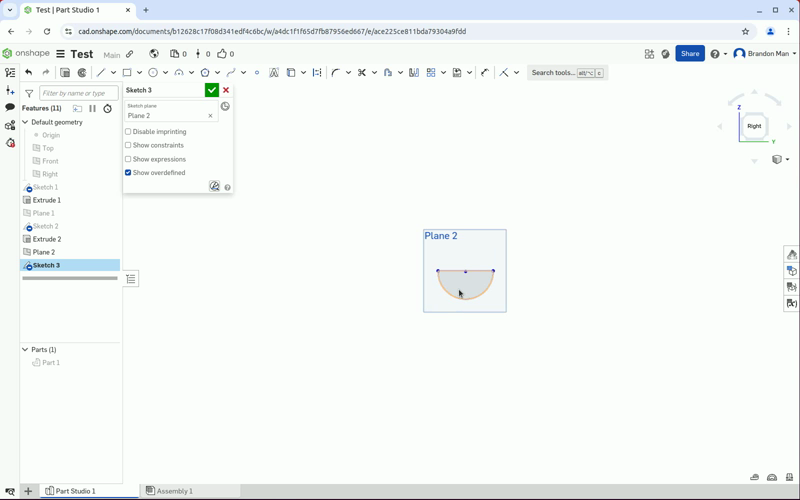
scroll(6)
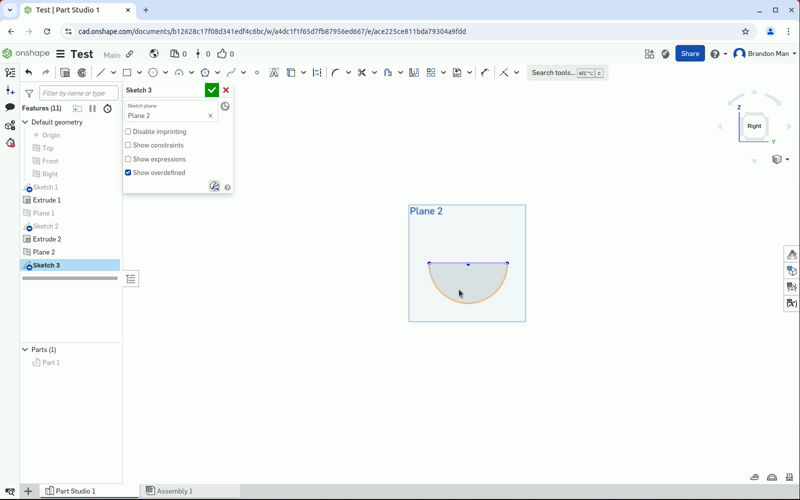
scroll(6)
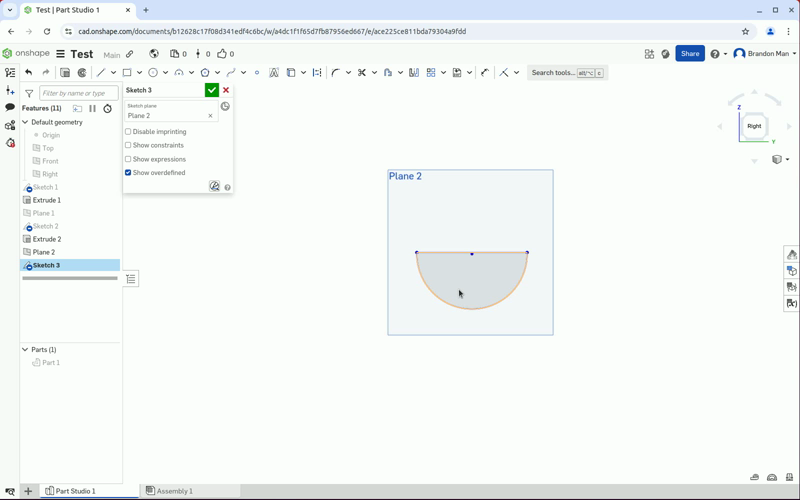
scroll(6)
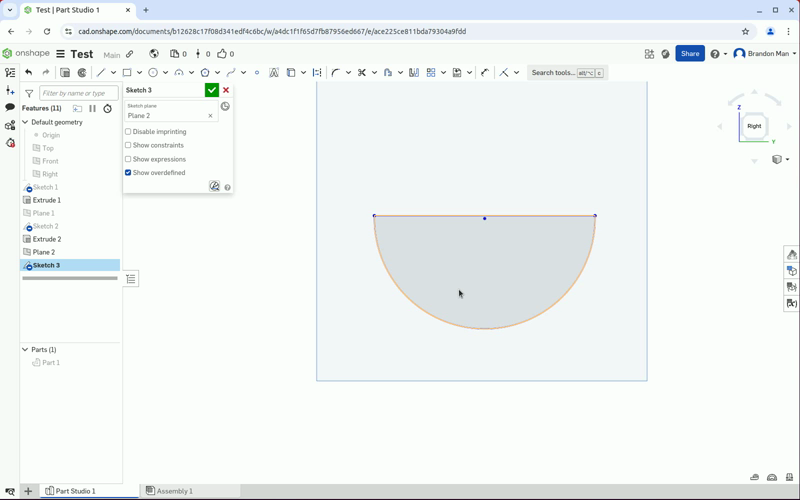
click(459, 289)
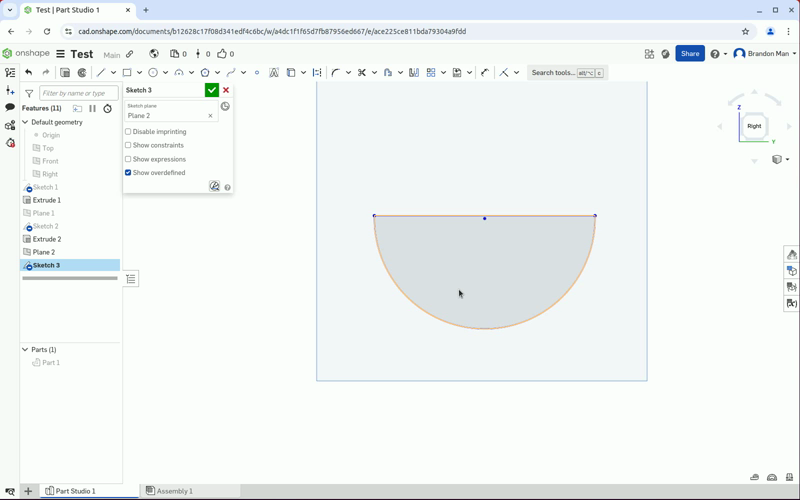
scroll(-6)
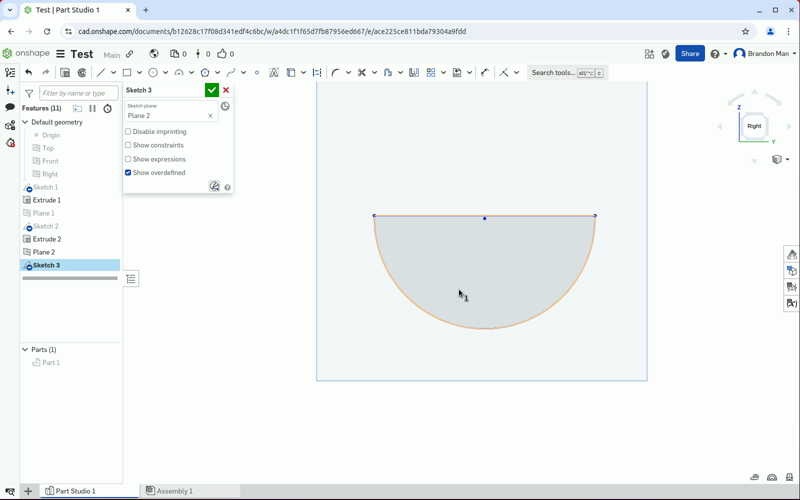
scroll(-6)
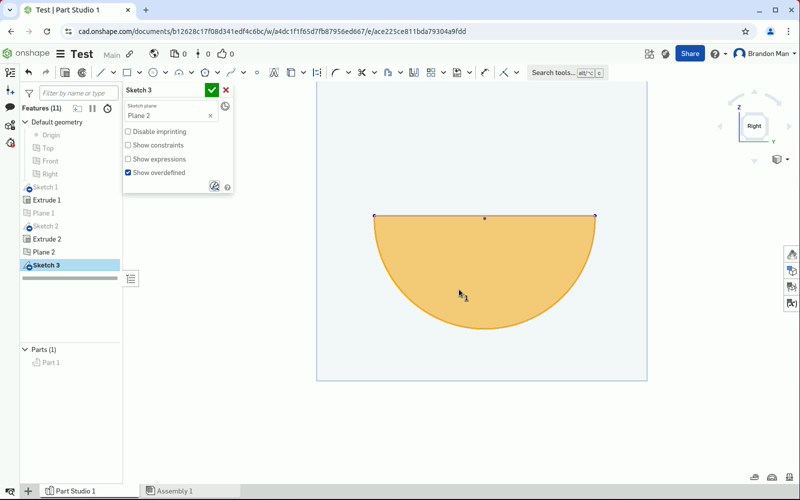
scroll(-6)
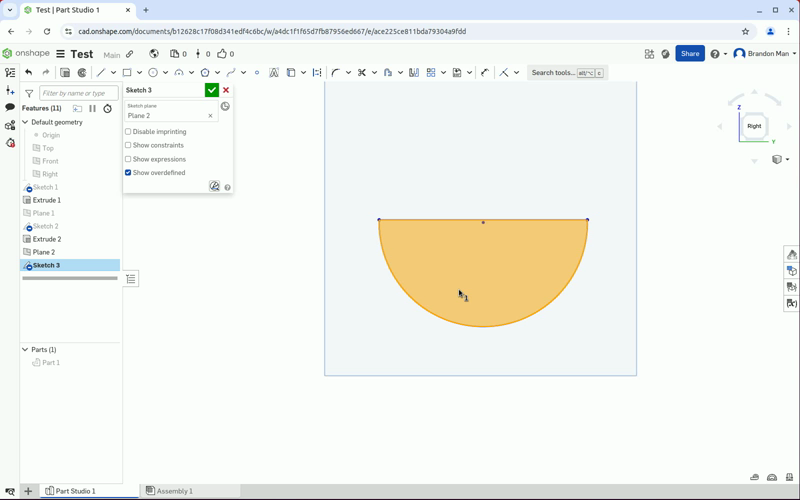
scroll(-6)
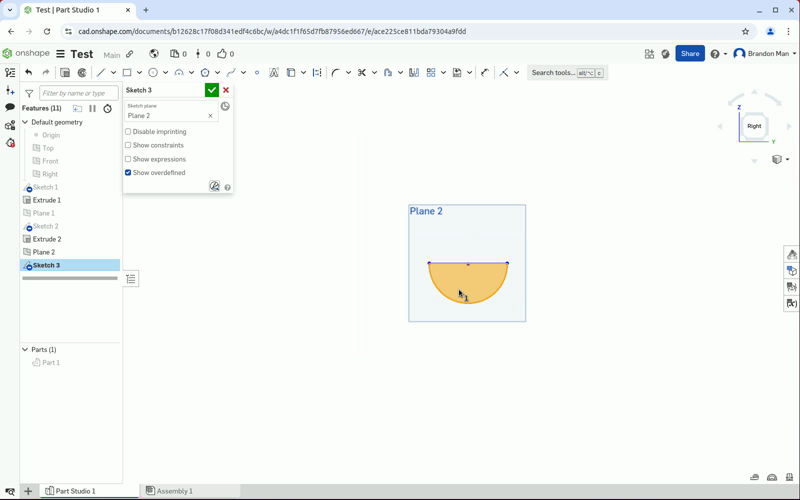
scroll(-6)
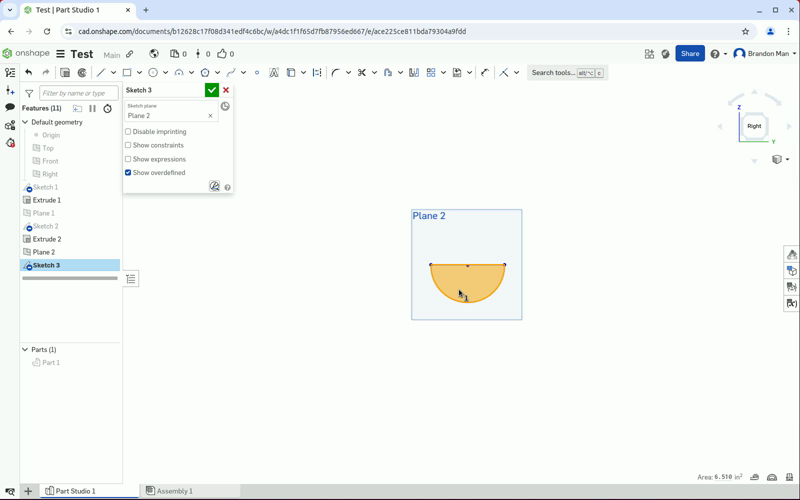
scroll(-6)
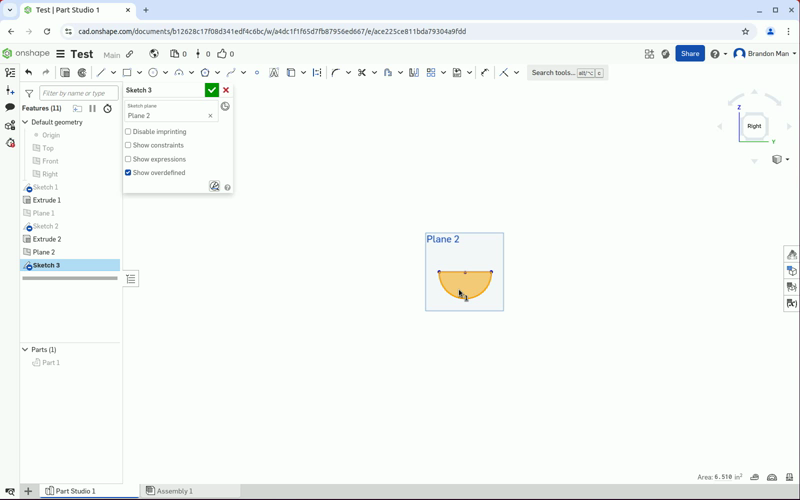
scroll(-6)
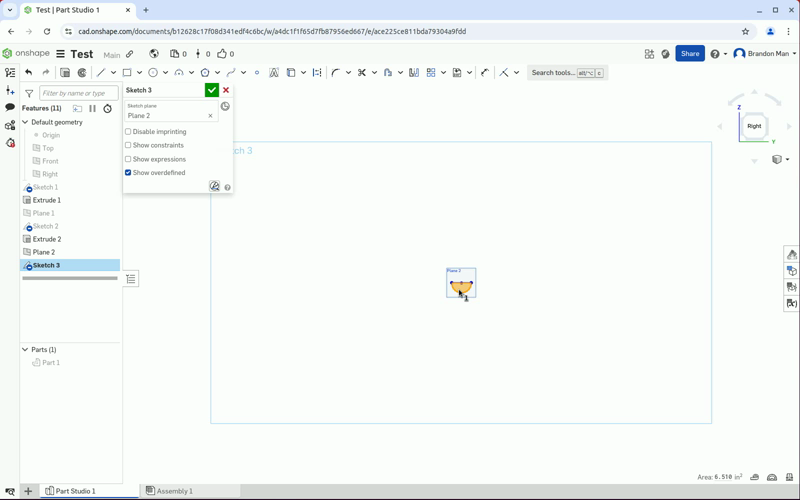
mouse_move(73, 352)
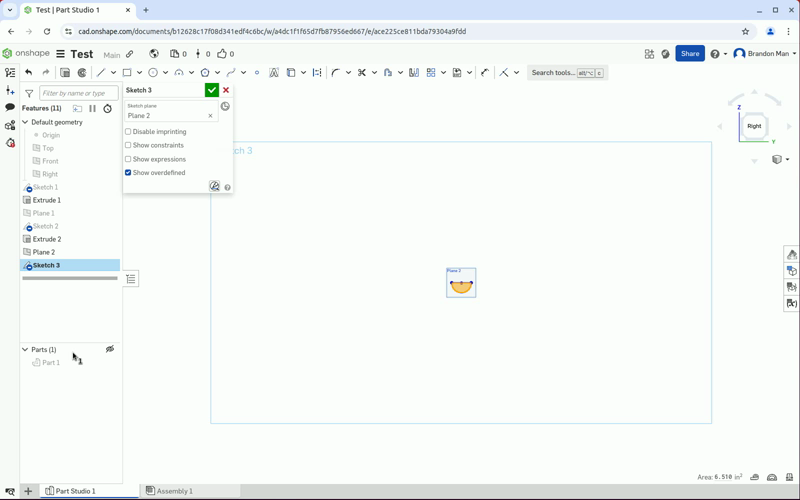
key(shift+y)
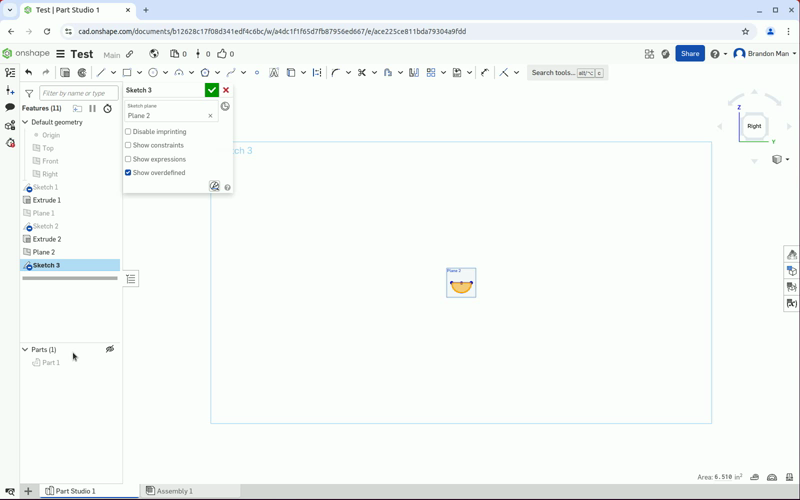
key(shift+e)
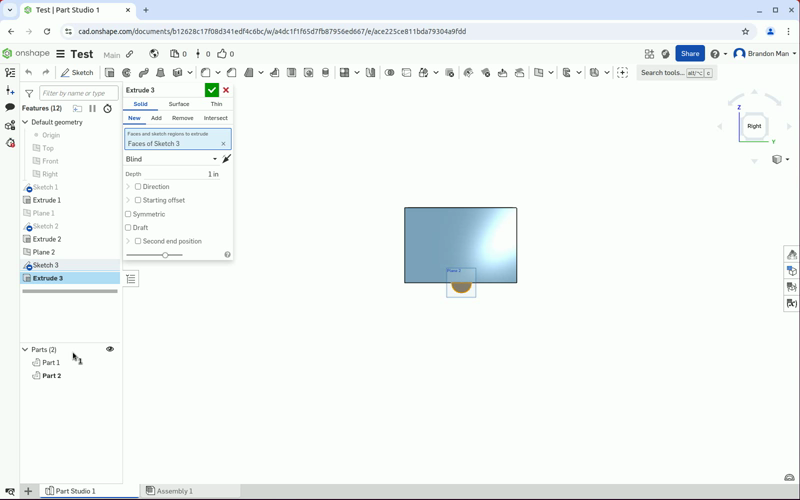
mouse_move(143, 106)
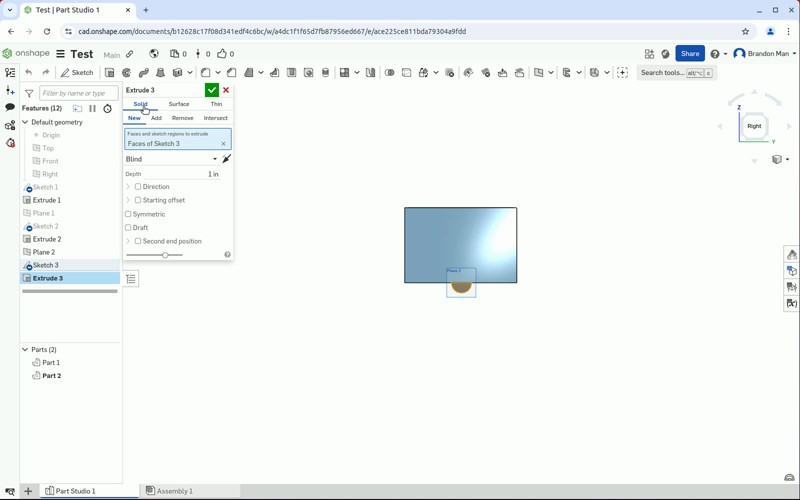
click(143, 106)
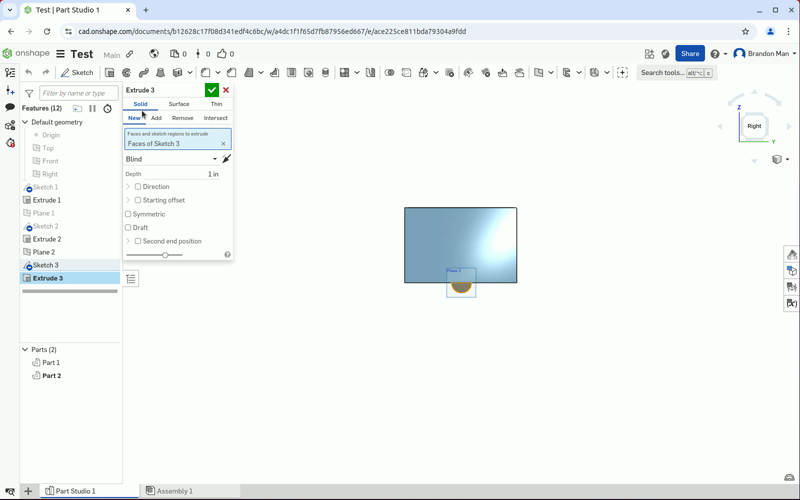
mouse_move(137, 120)
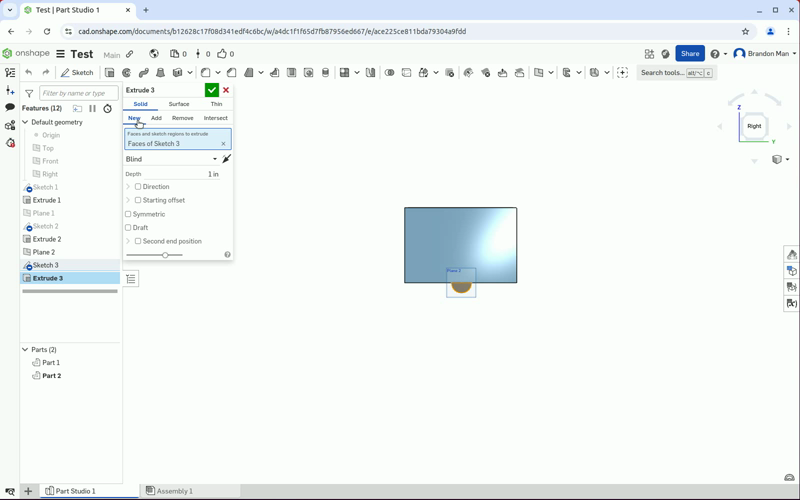
click(137, 120)
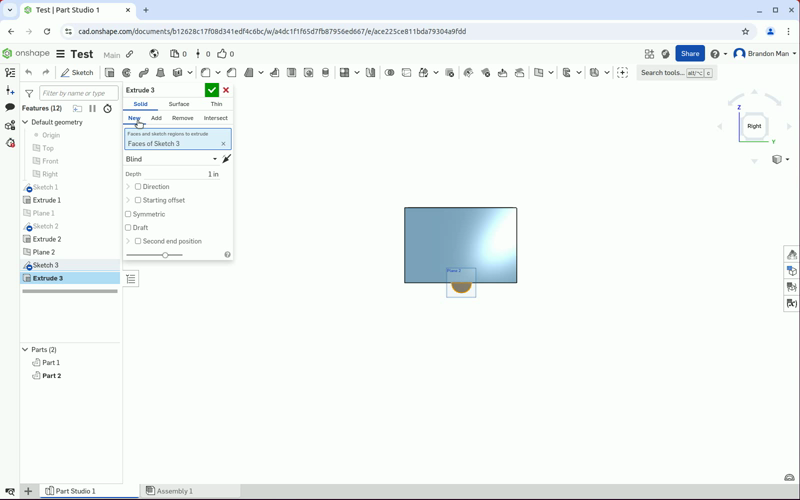
key(tab, 4)
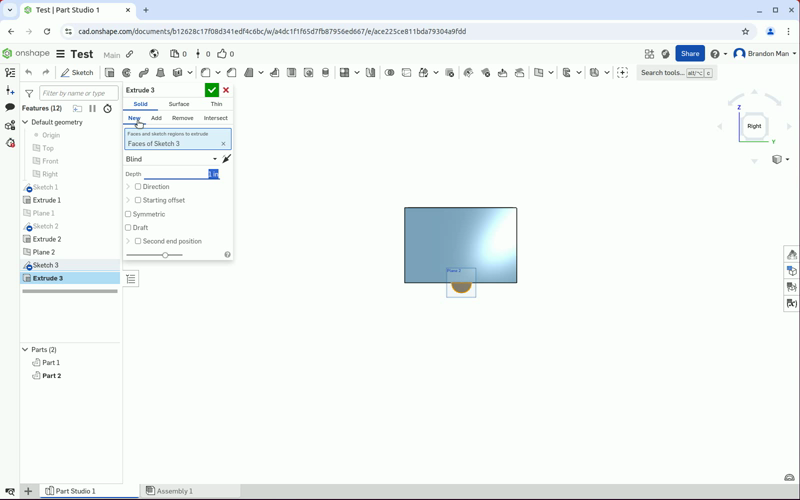
text(7.703)
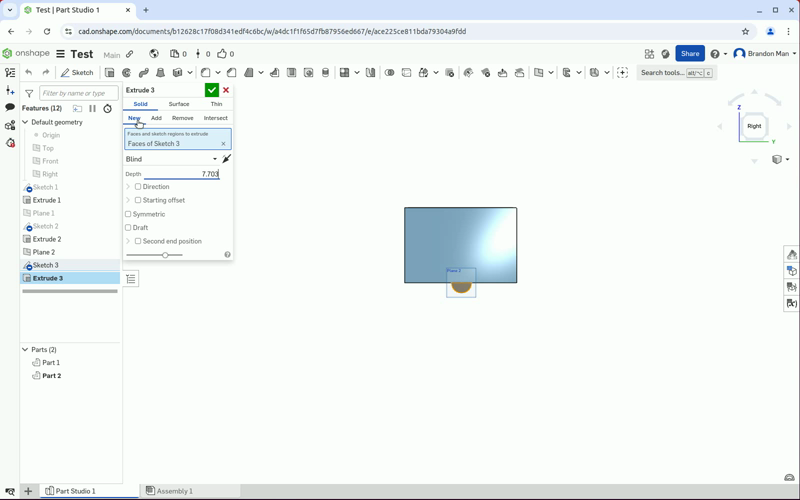
key(enter)
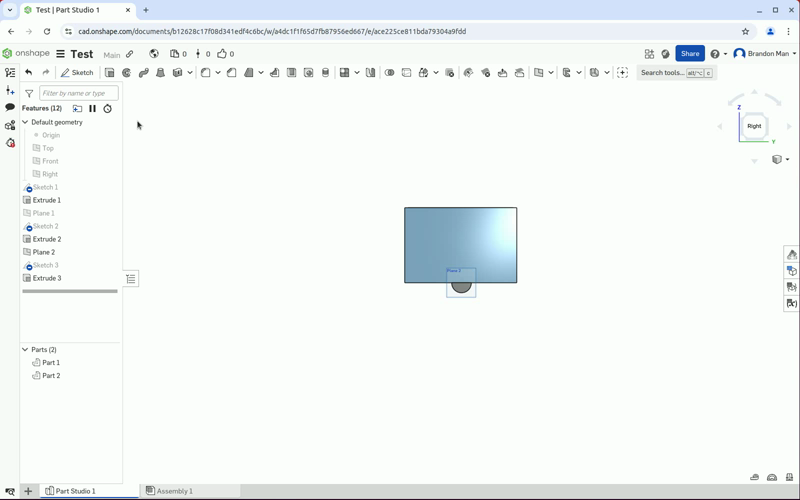
key(shift+h)
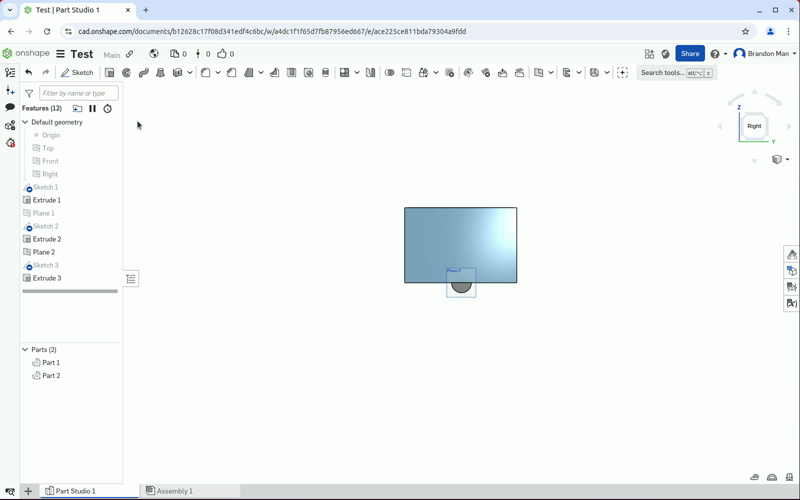
key(shift+h)
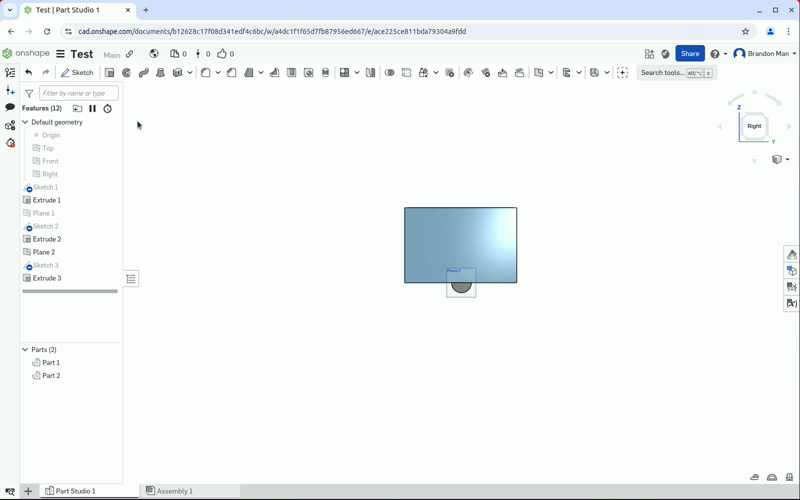
mouse_move(73, 189)
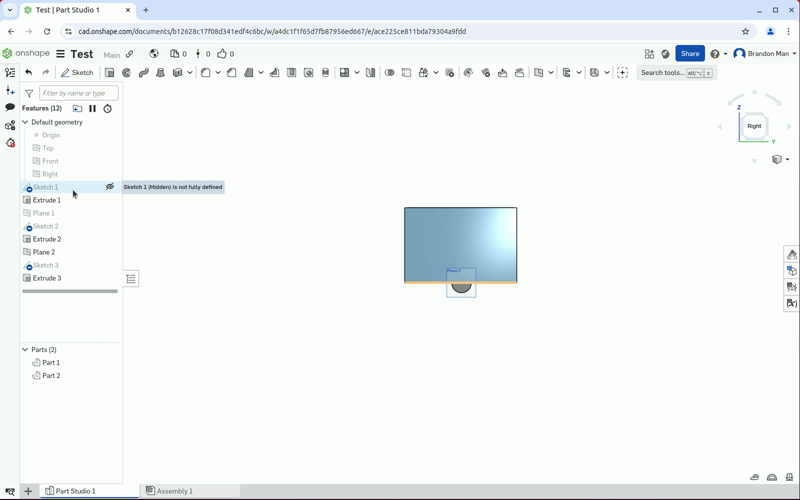
click(73, 189)
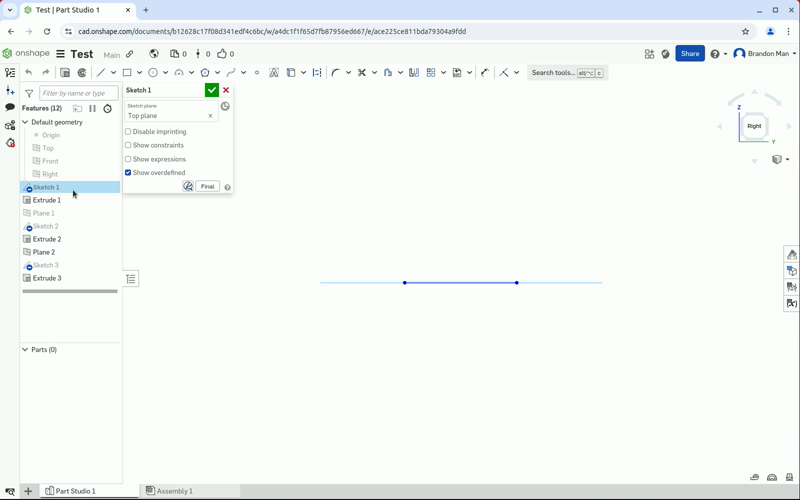
mouse_move(229, 92)
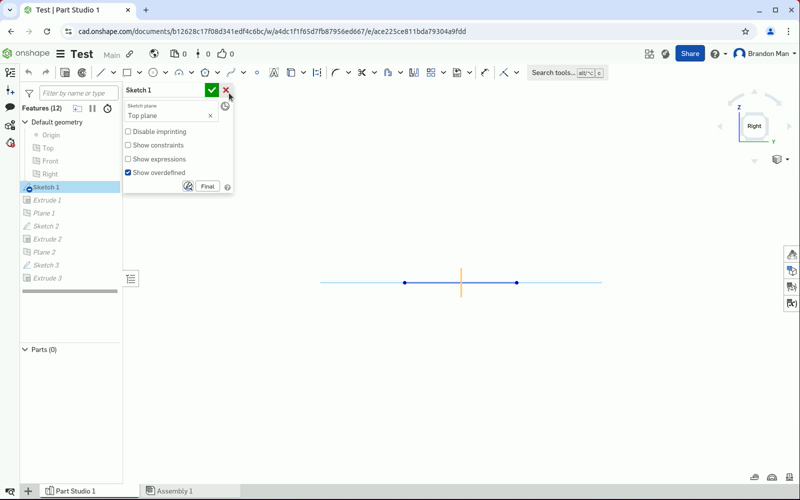
click(229, 92)
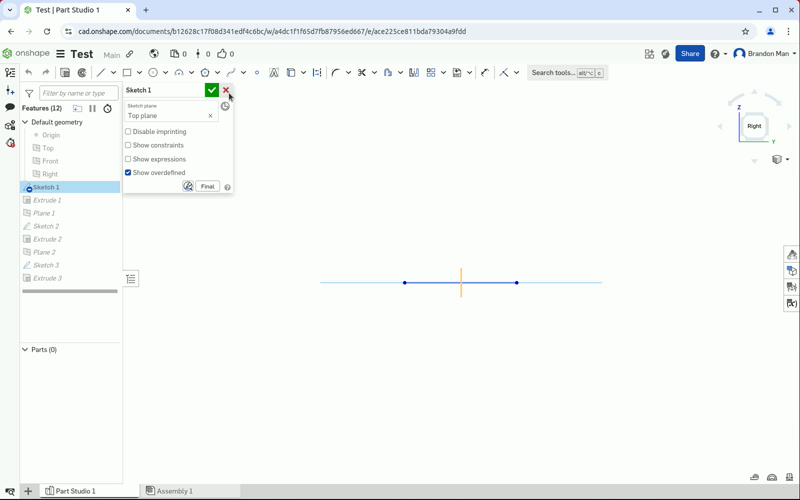
key(shift+s)
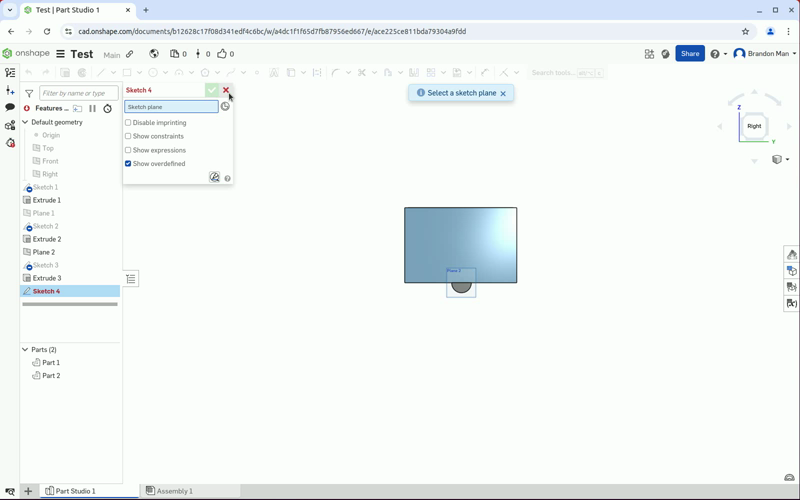
mouse_move(73, 254)
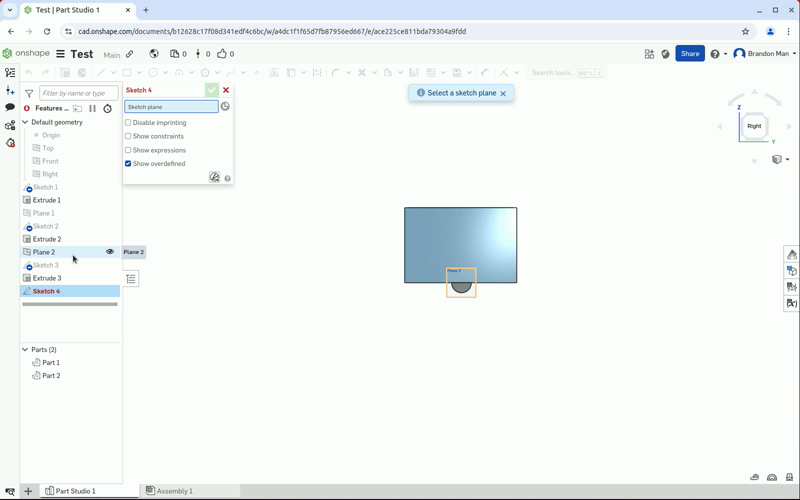
click(73, 254)
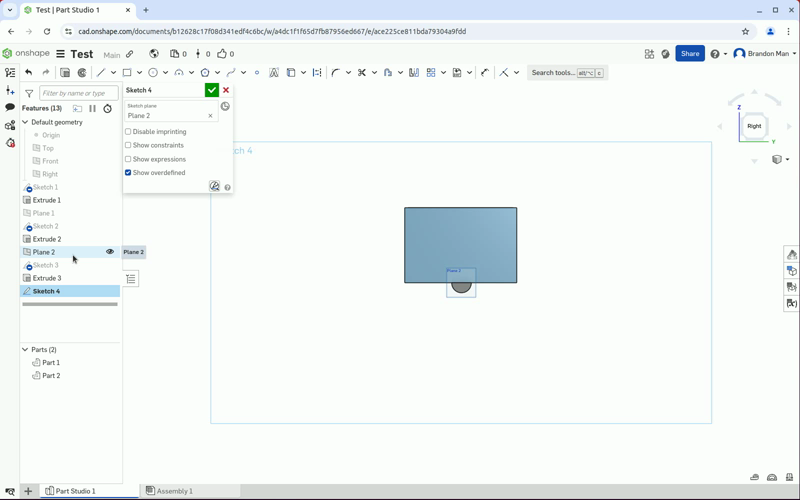
mouse_move(73, 352)
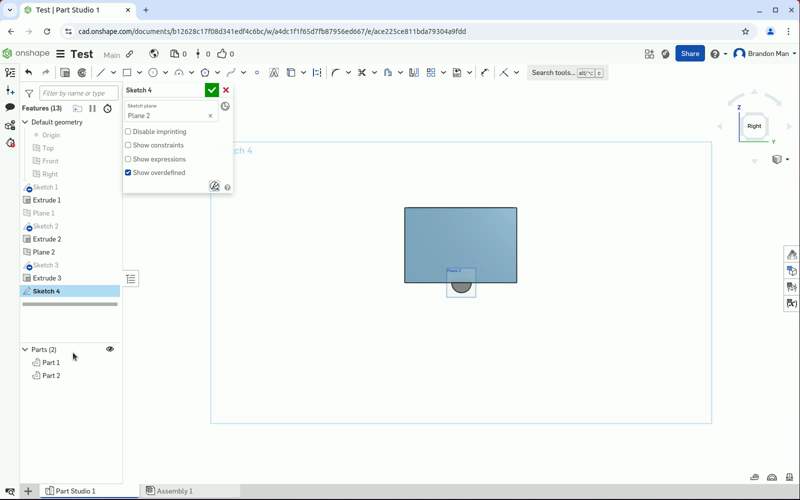
key(y)
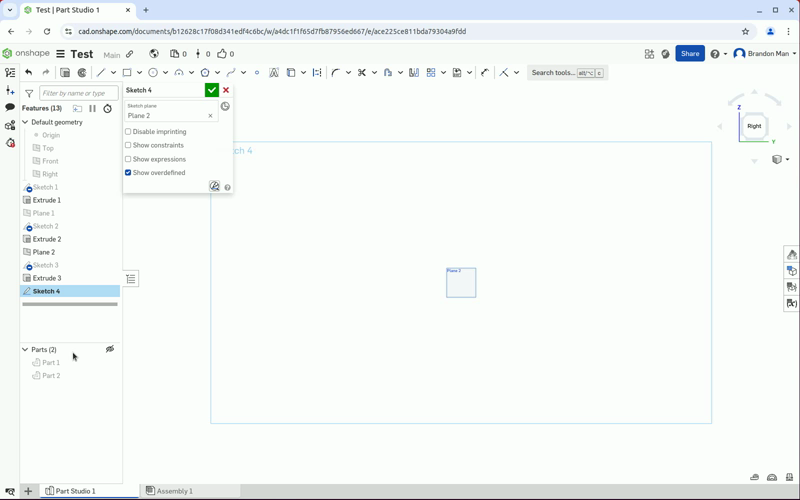
key(l)
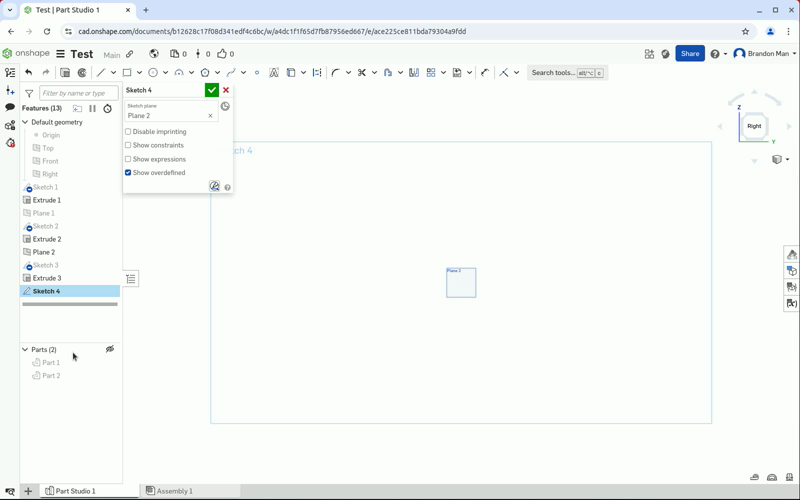
key_down(shift)
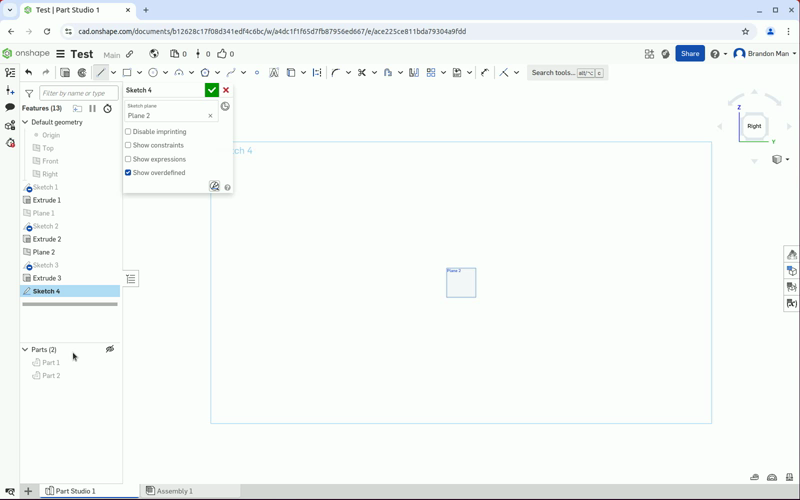
mouse_move(451, 282)
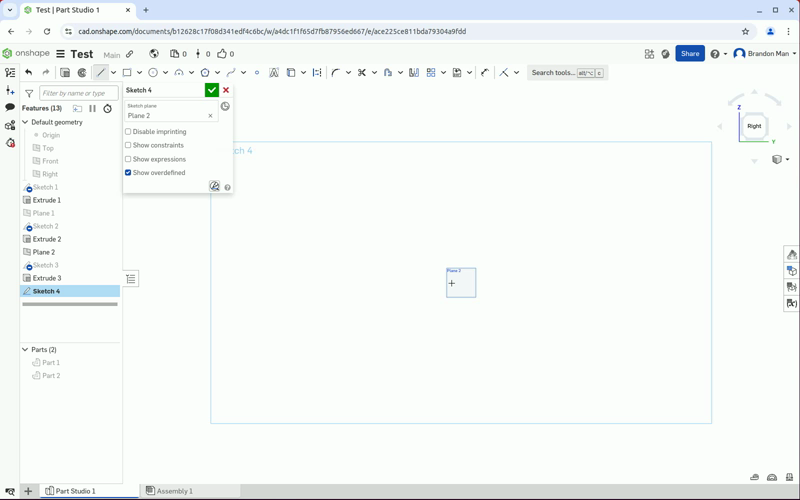
click(451, 282)
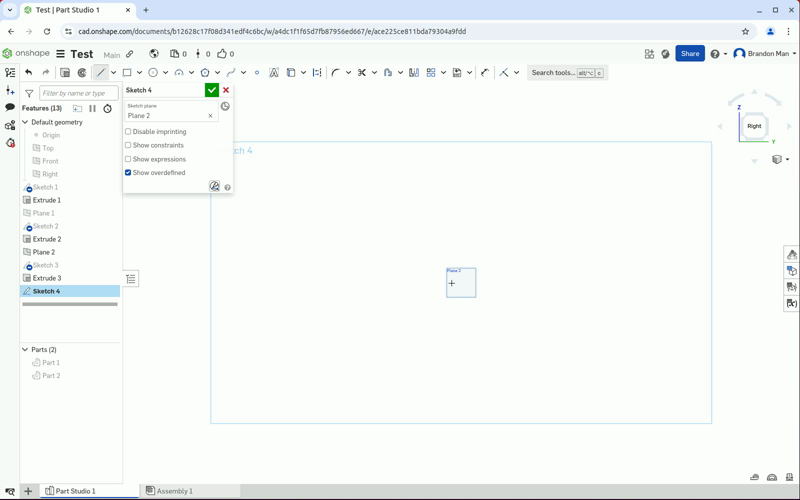
key_up(shift)
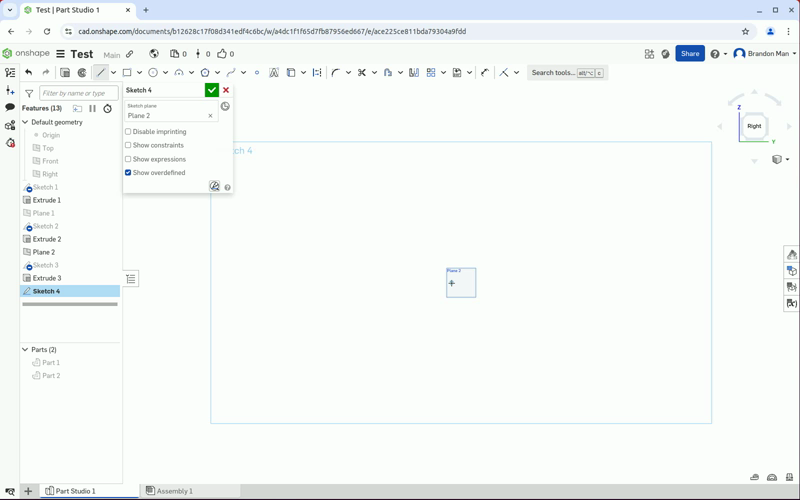
key_down(shift)
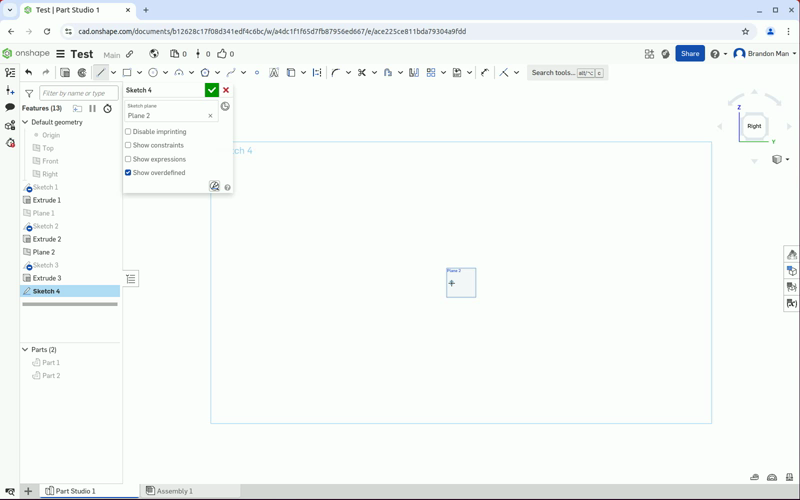
mouse_move(481, 282)
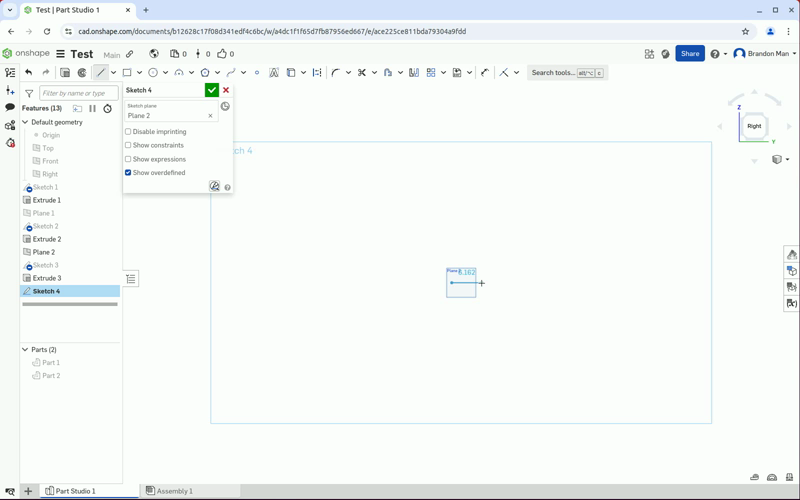
mouse_move(471, 282)
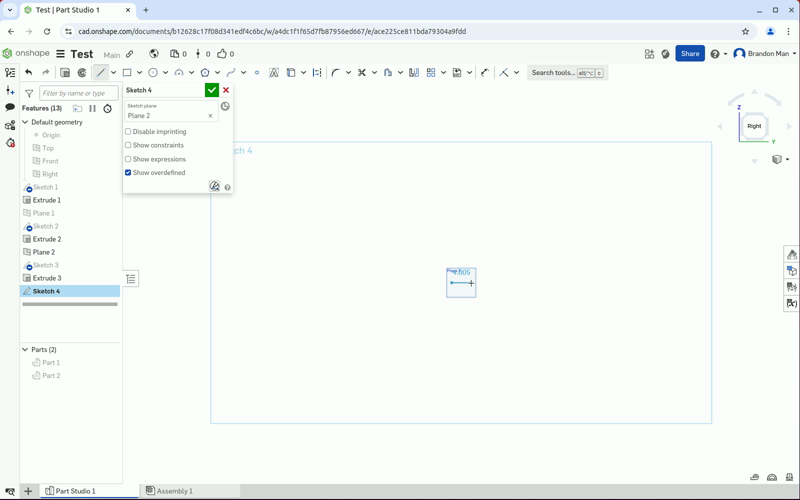
click(471, 282)
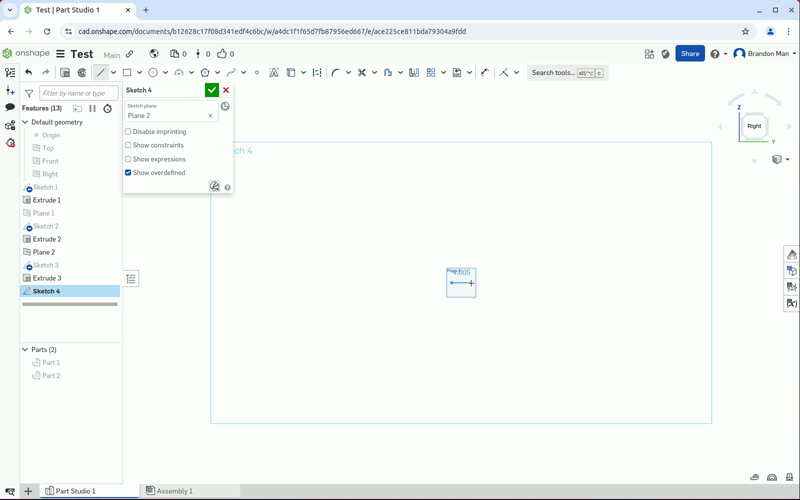
key_up(shift)
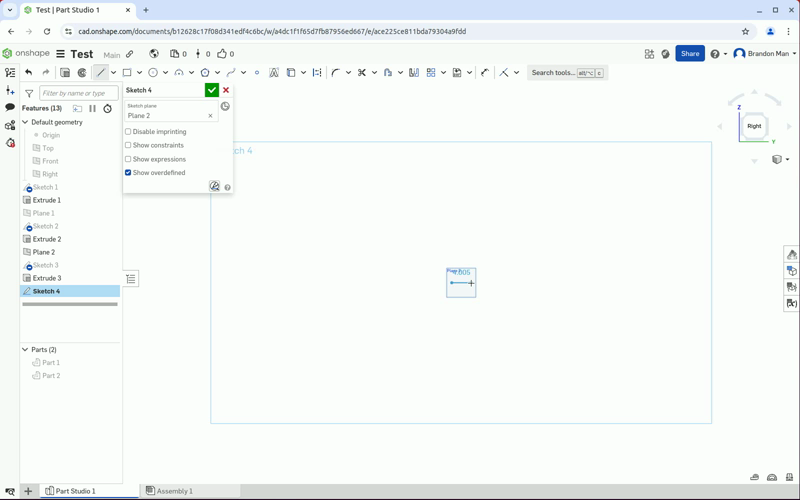
key(esc)
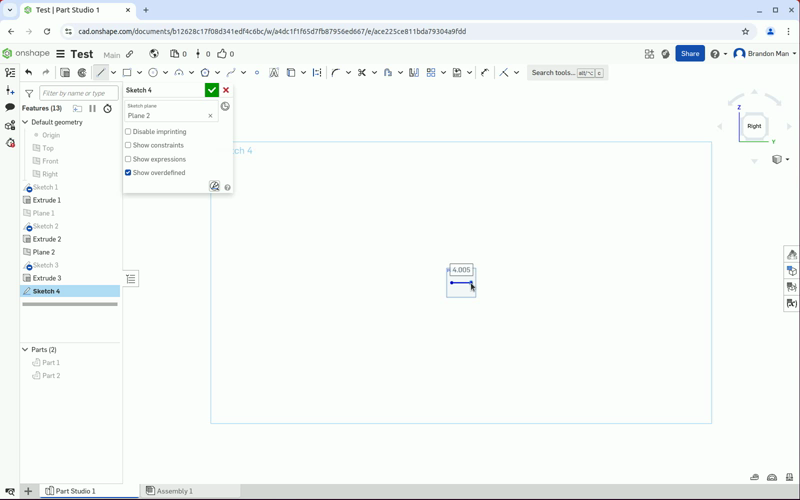
key(a)
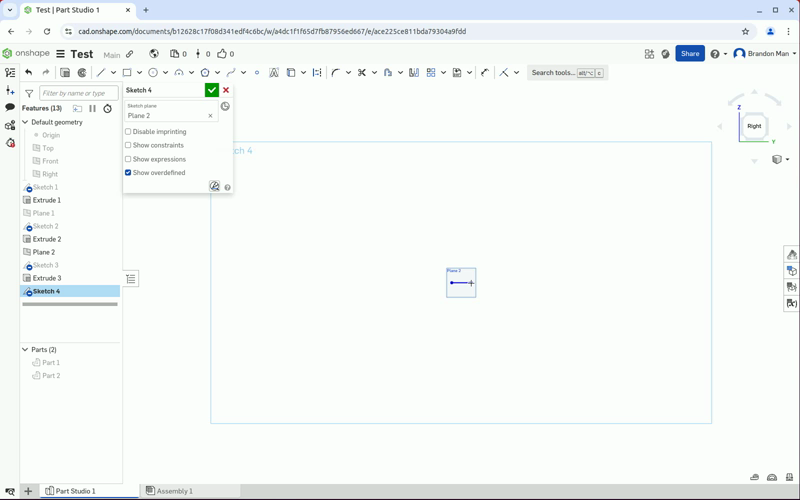
mouse_move(471, 282)
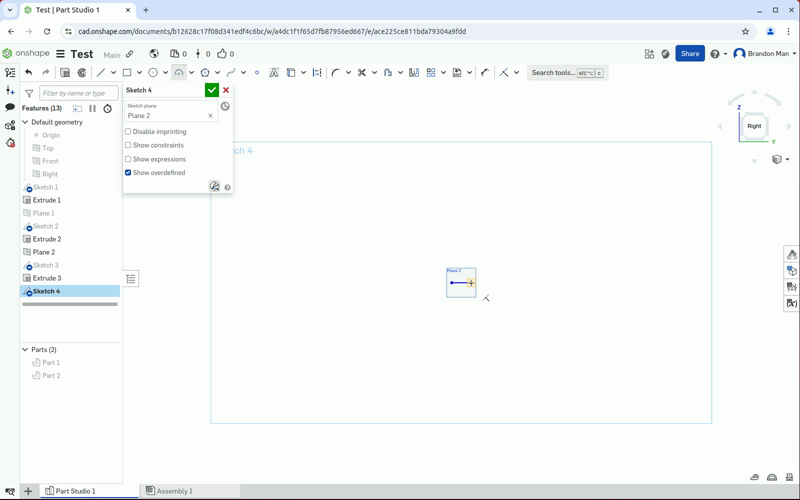
click(471, 282)
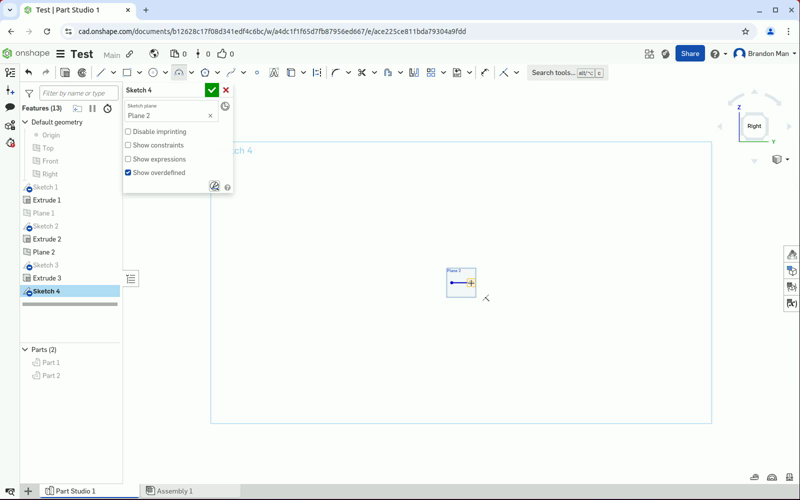
mouse_move(451, 282)
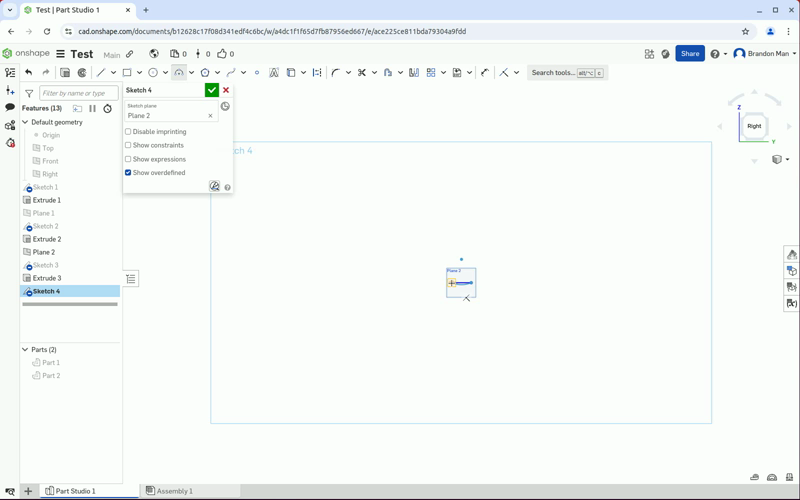
click(451, 282)
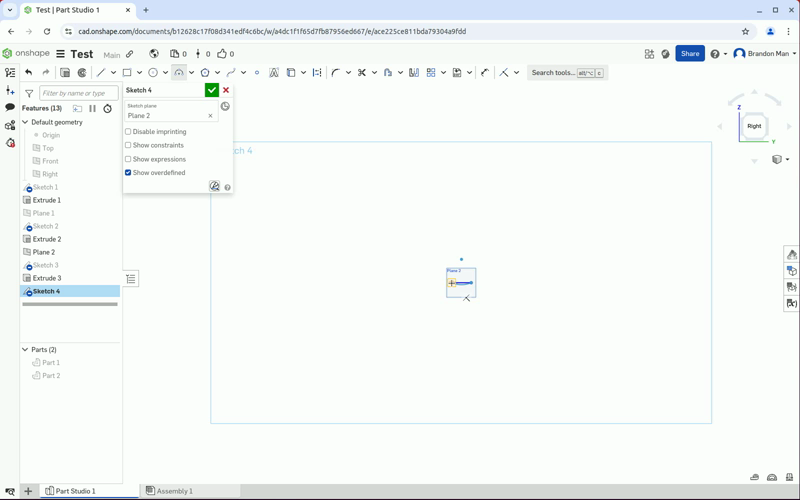
key_down(shift)
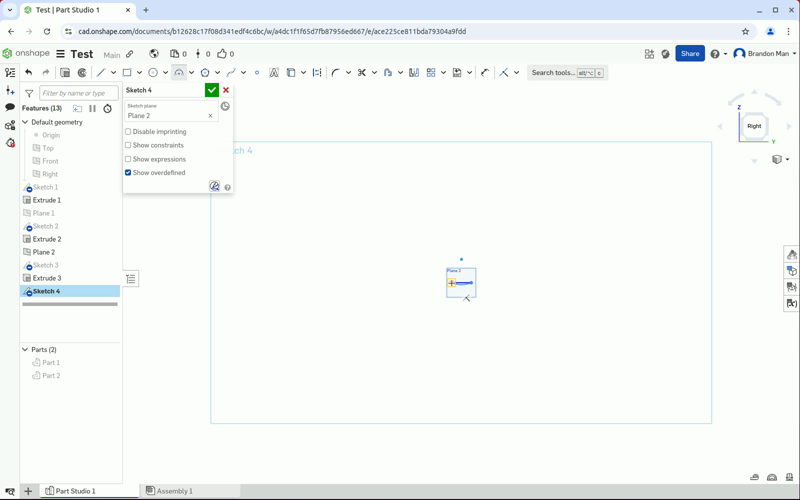
mouse_move(461, 273)
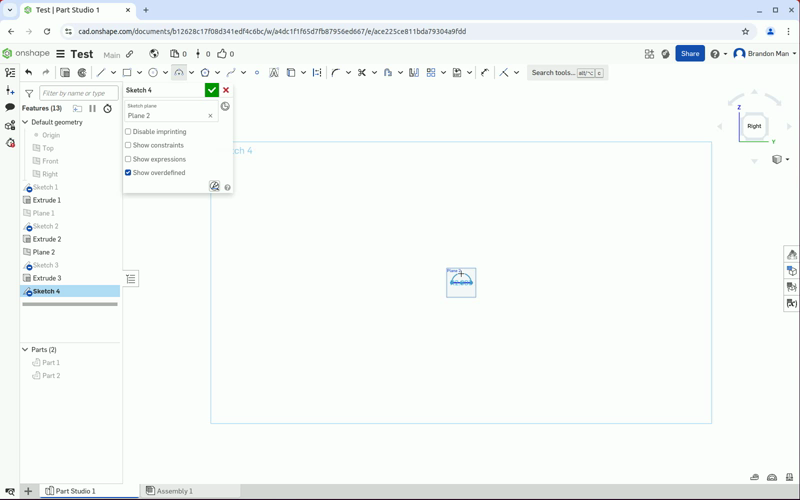
click(461, 273)
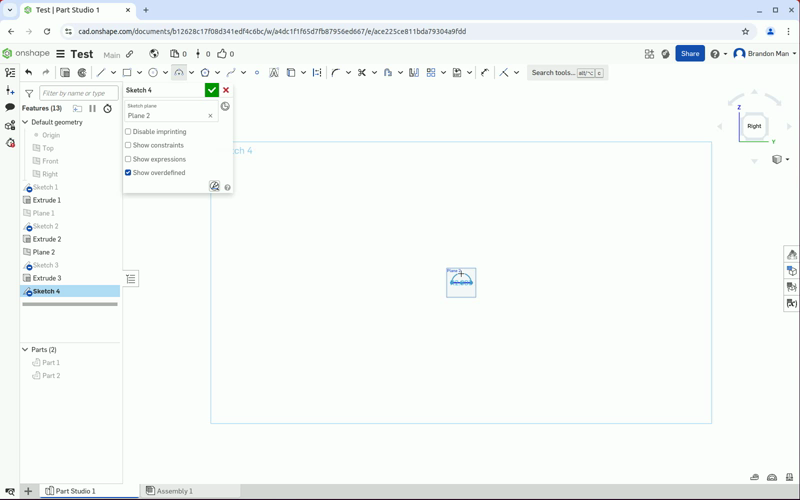
key_up(shift)
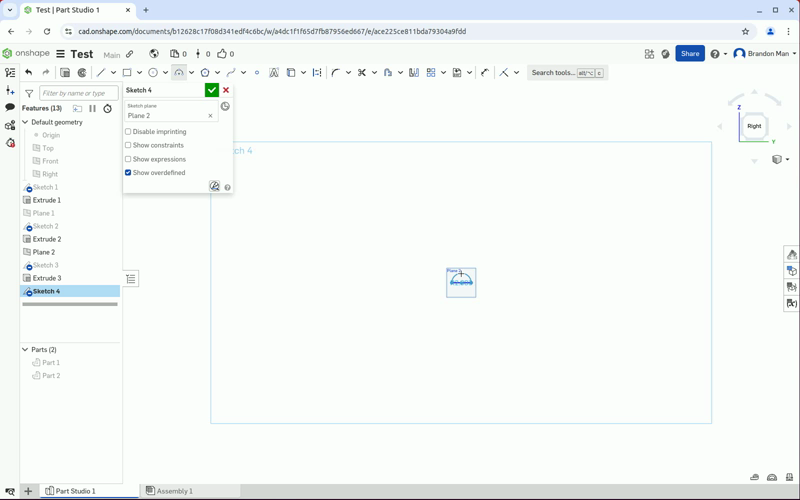
key(esc)
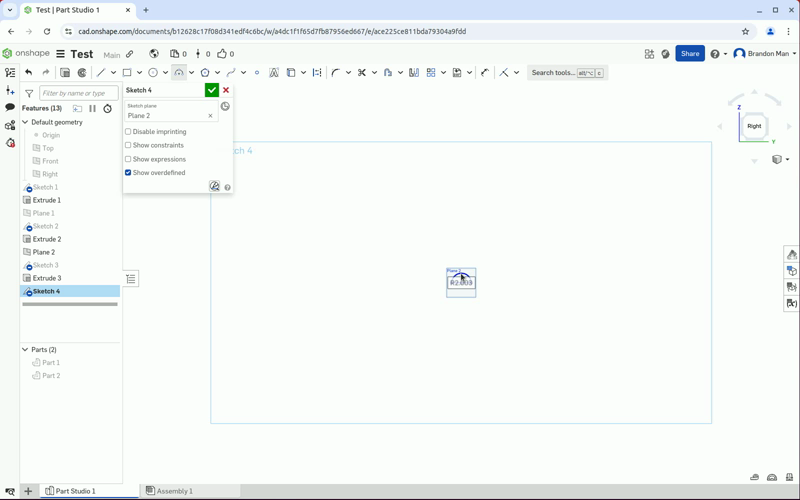
mouse_move(464, 275)
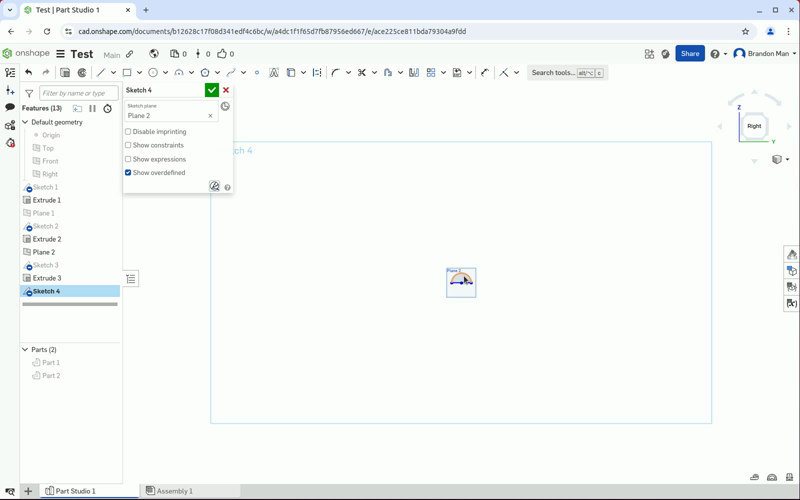
scroll(6)
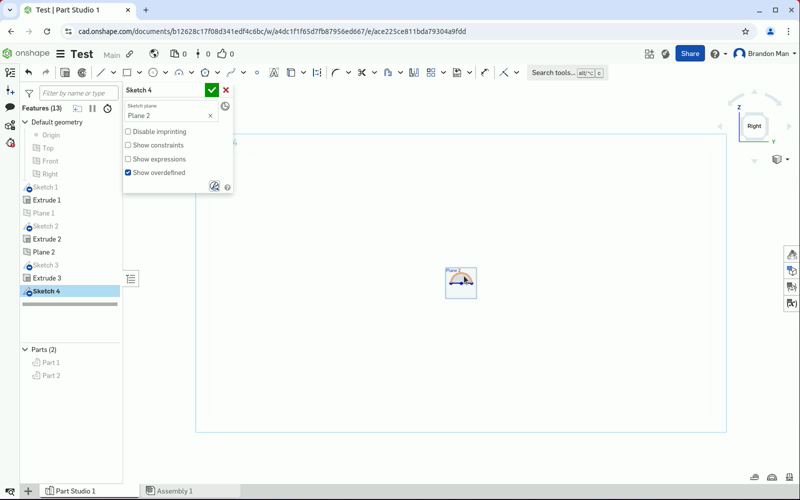
scroll(6)
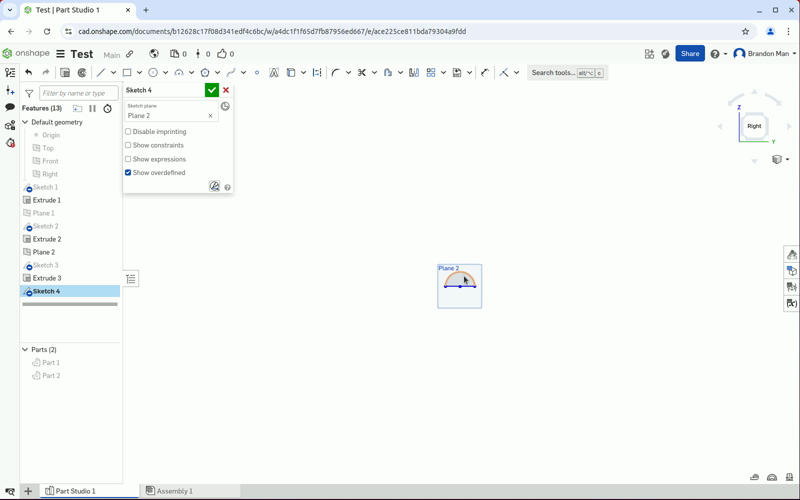
scroll(6)
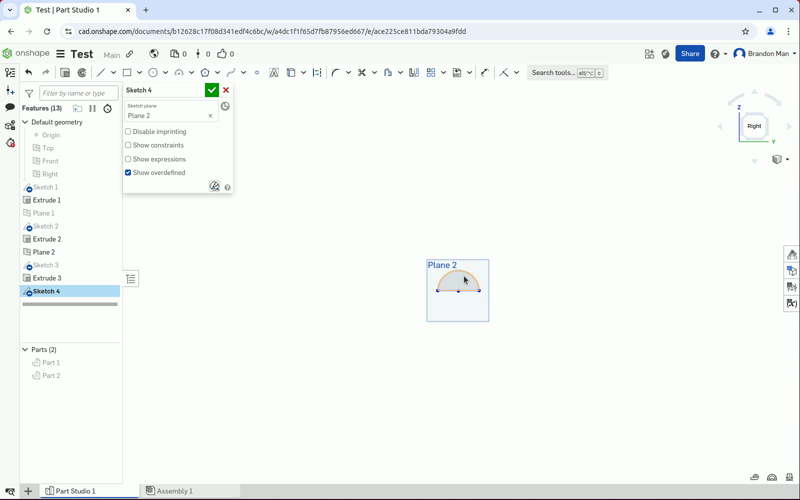
scroll(6)
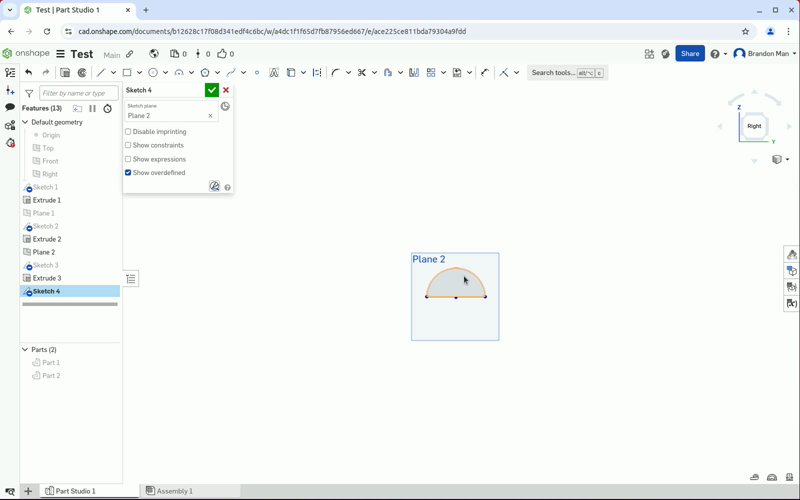
scroll(6)
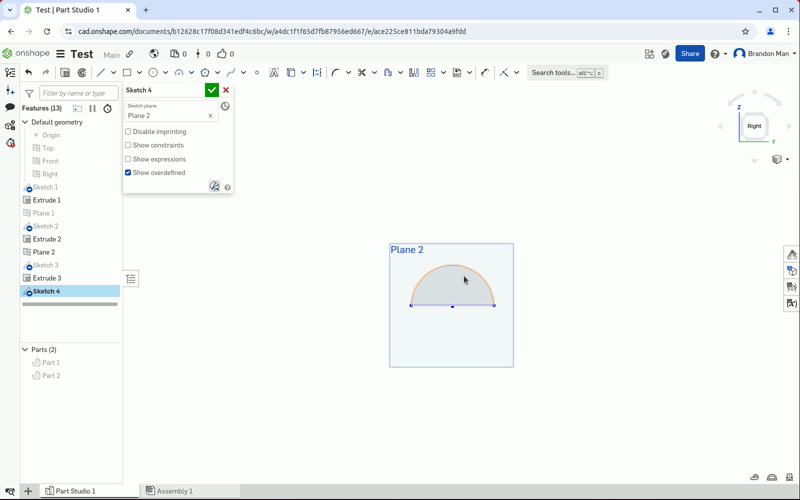
scroll(6)
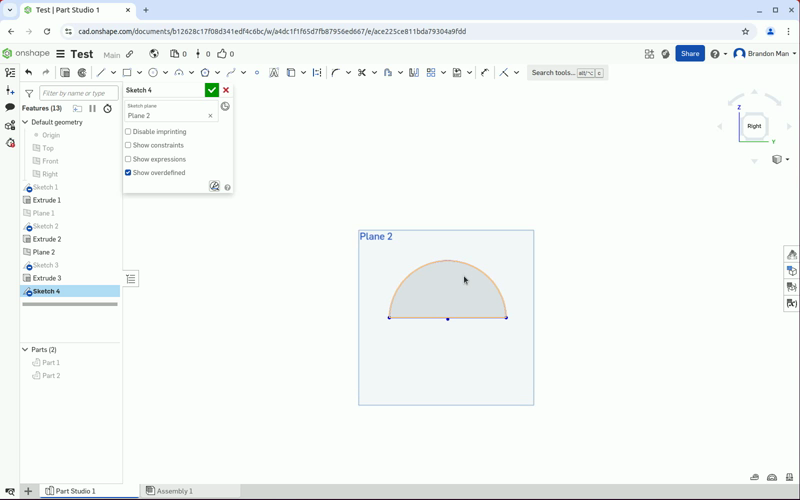
scroll(6)
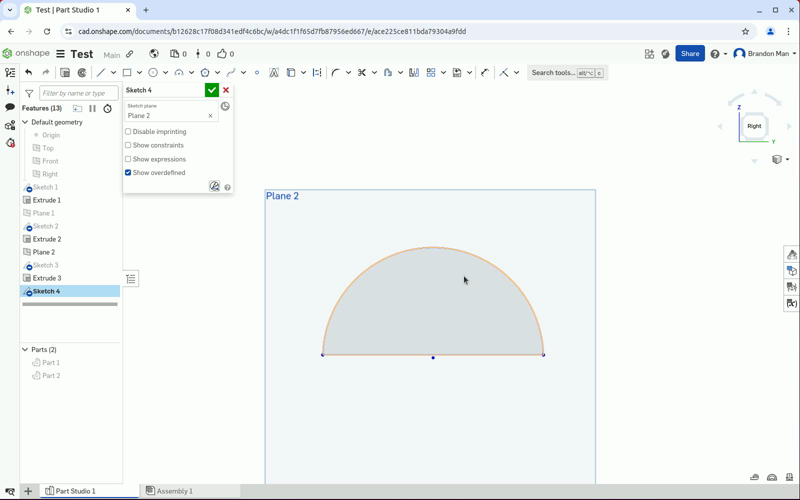
click(464, 275)
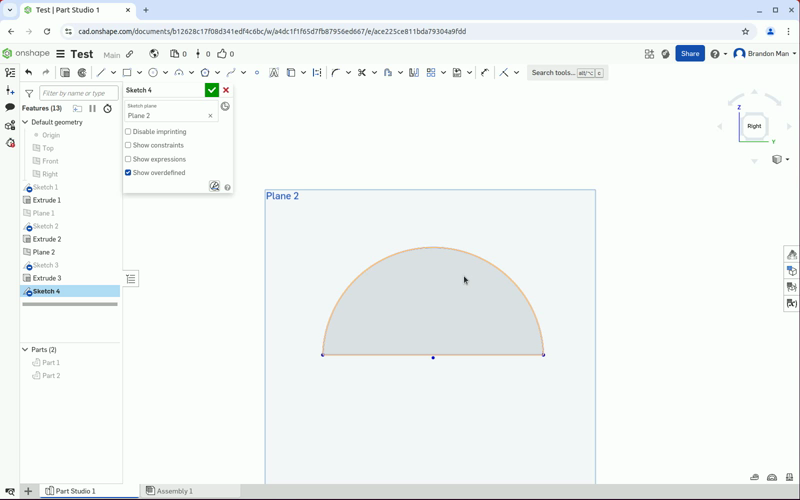
scroll(-6)
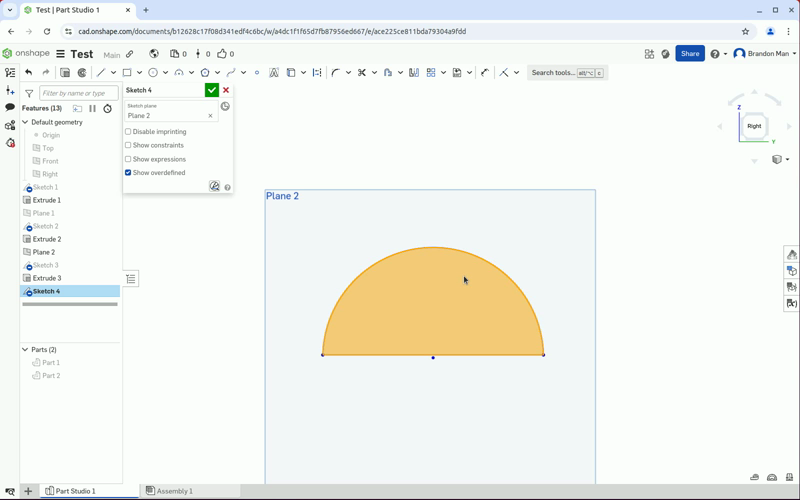
scroll(-6)
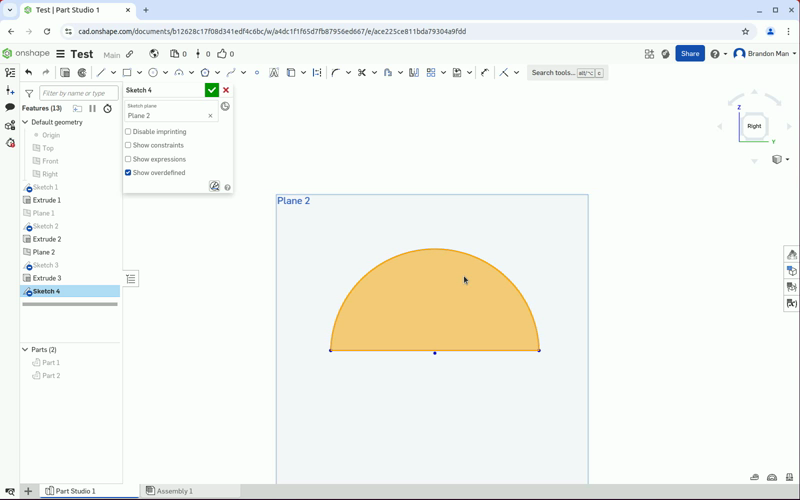
scroll(-6)
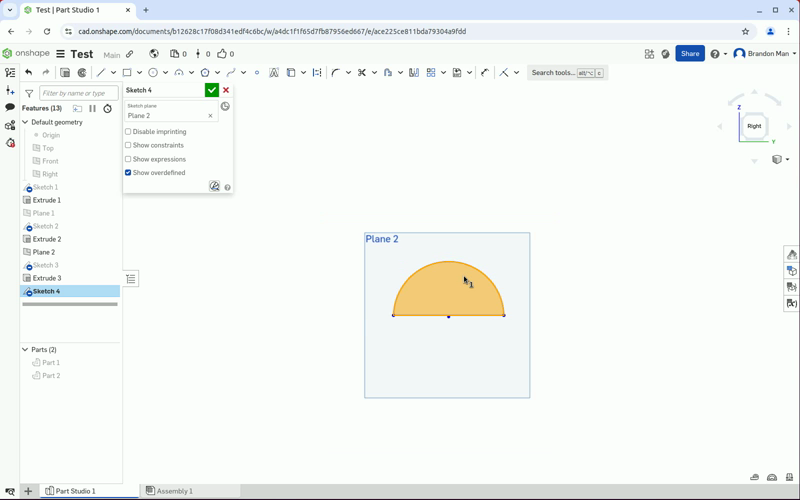
scroll(-6)
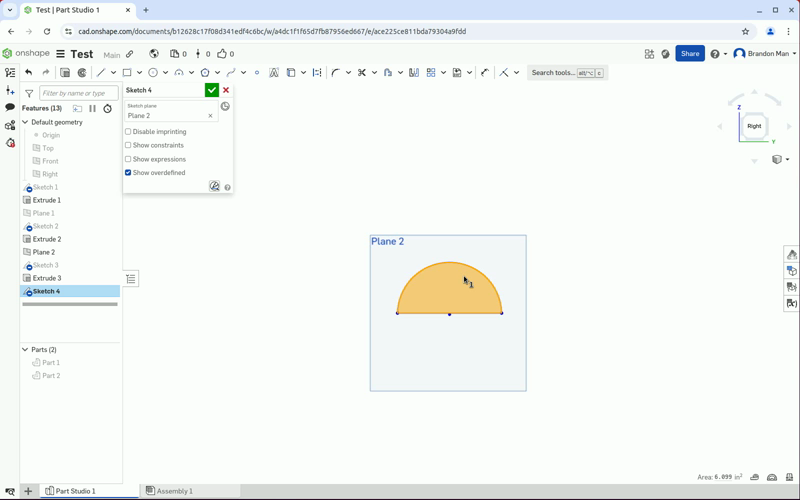
scroll(-6)
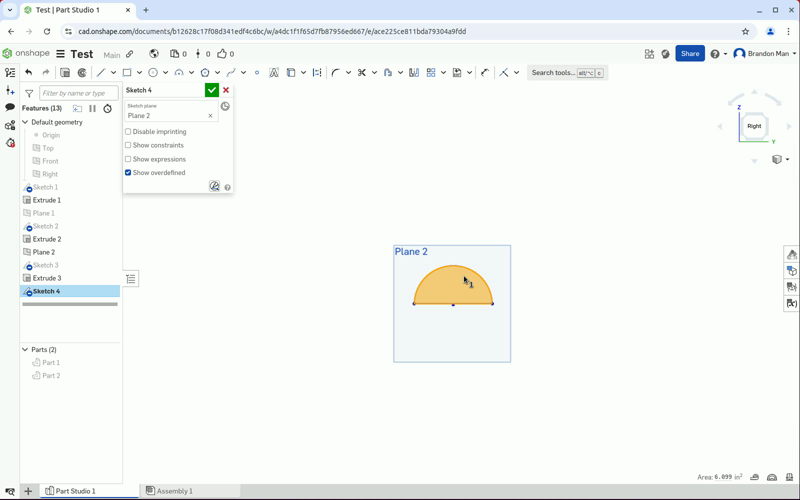
scroll(-6)
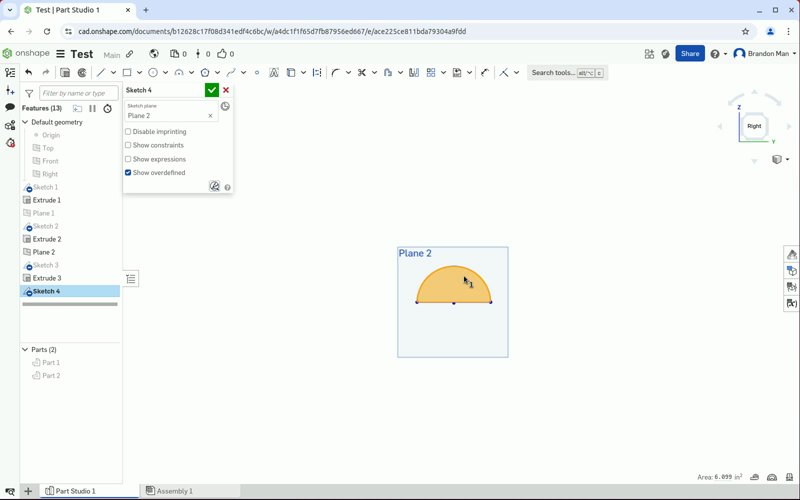
scroll(-6)
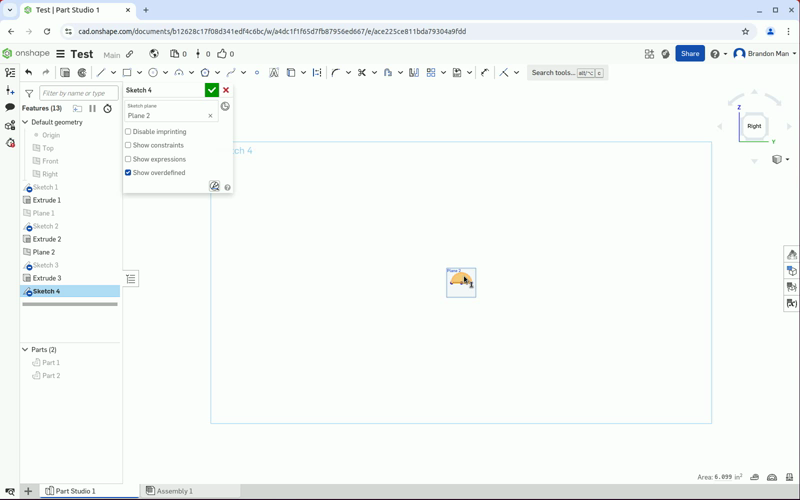
mouse_move(73, 352)
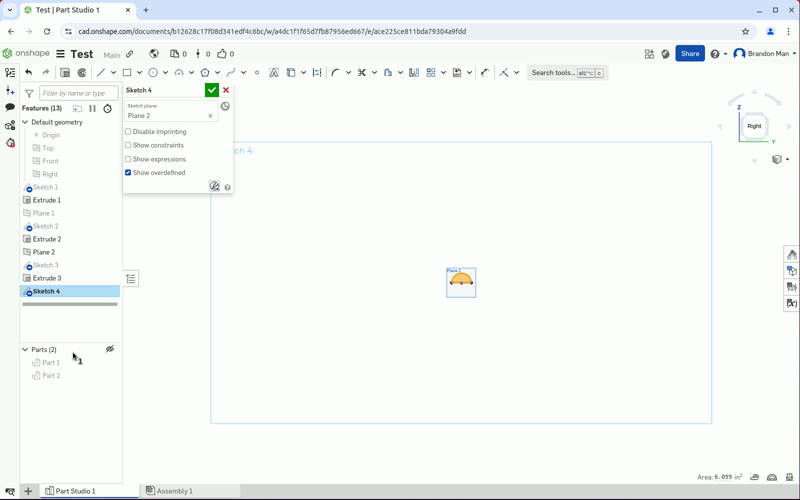
key(shift+y)
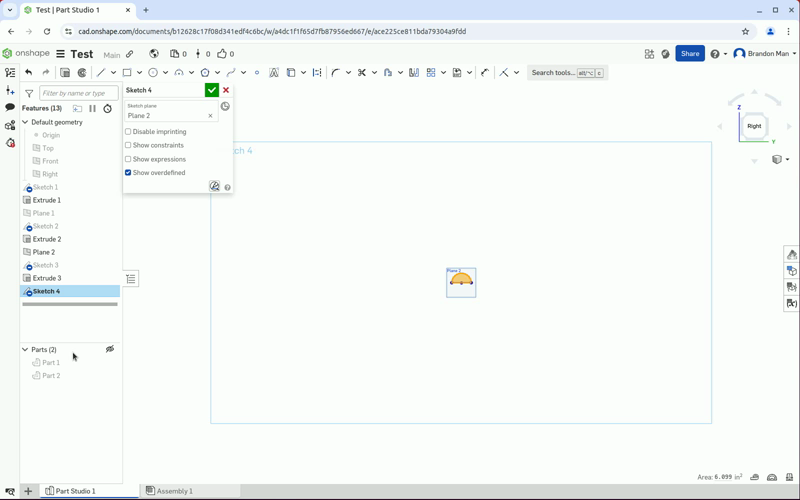
key(shift+e)
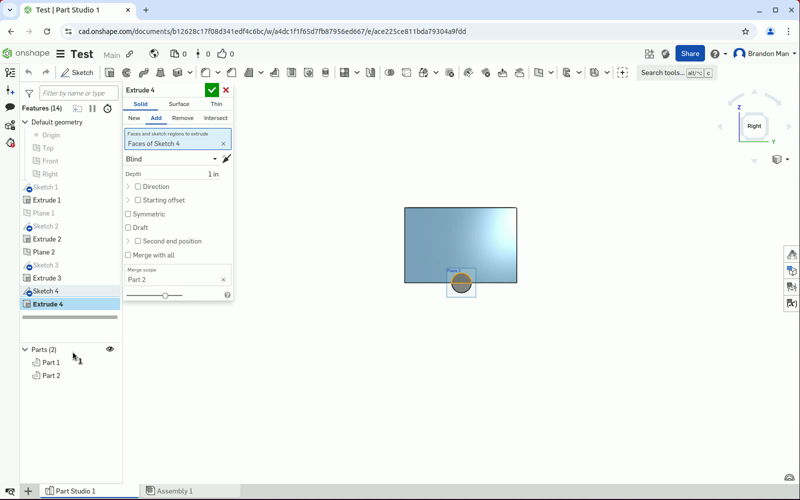
mouse_move(143, 106)
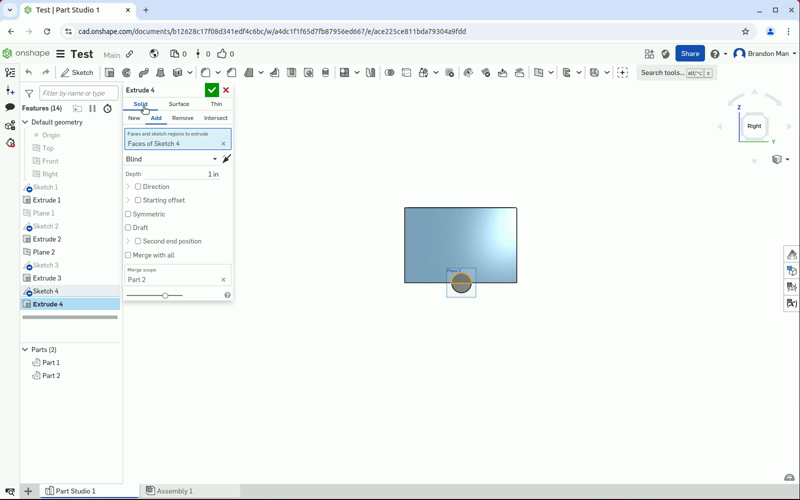
click(143, 106)
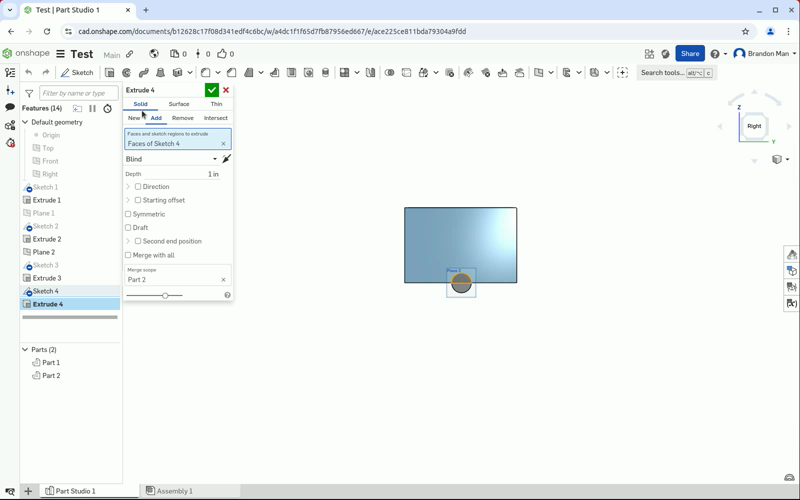
mouse_move(137, 120)
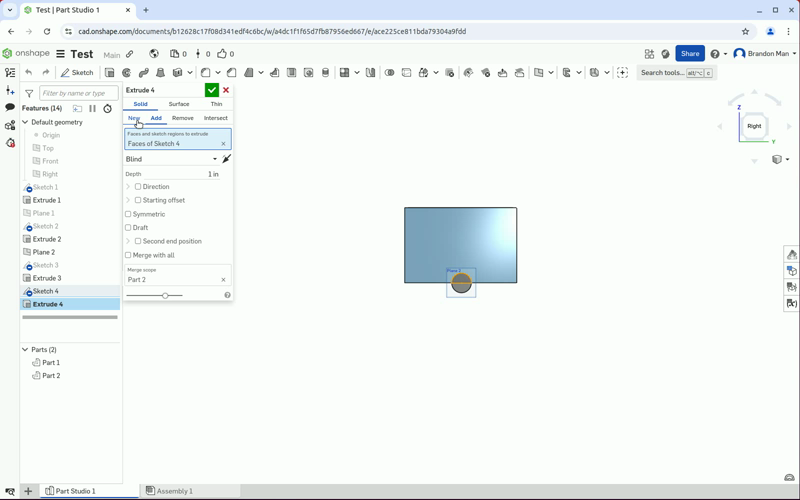
click(137, 120)
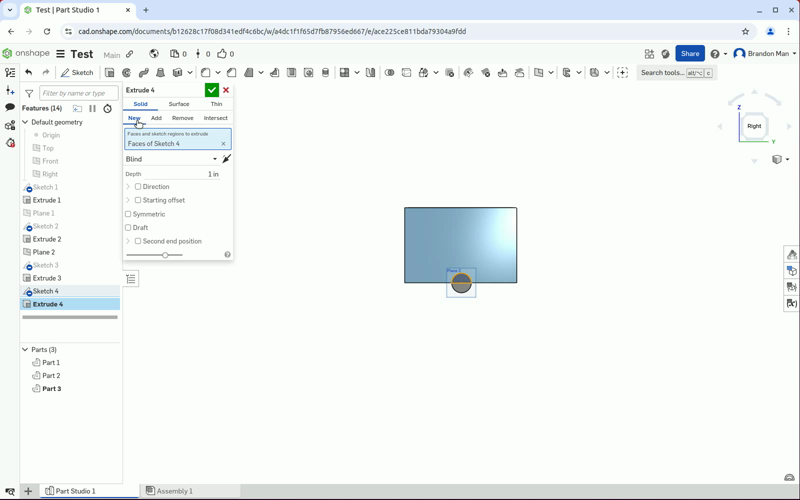
key(tab, 4)
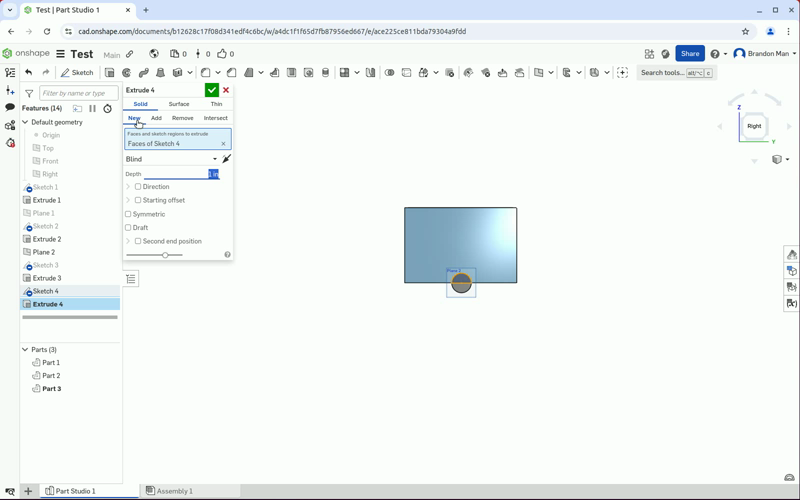
text(7.703)
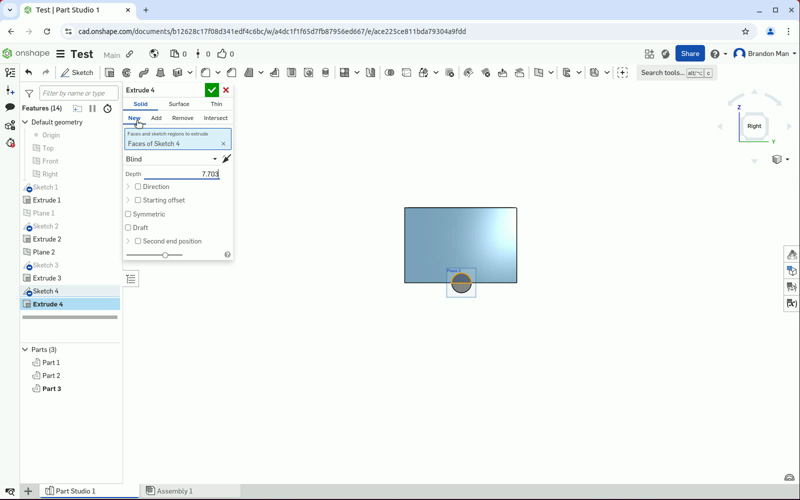
key(enter)
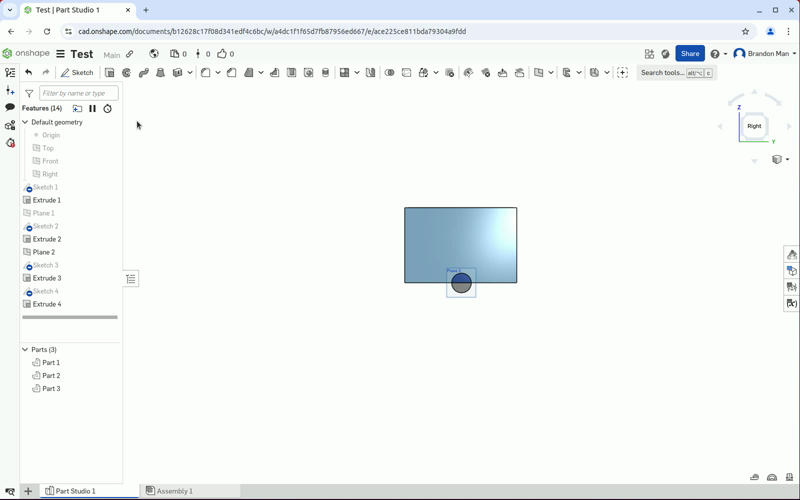
key(shift+h)
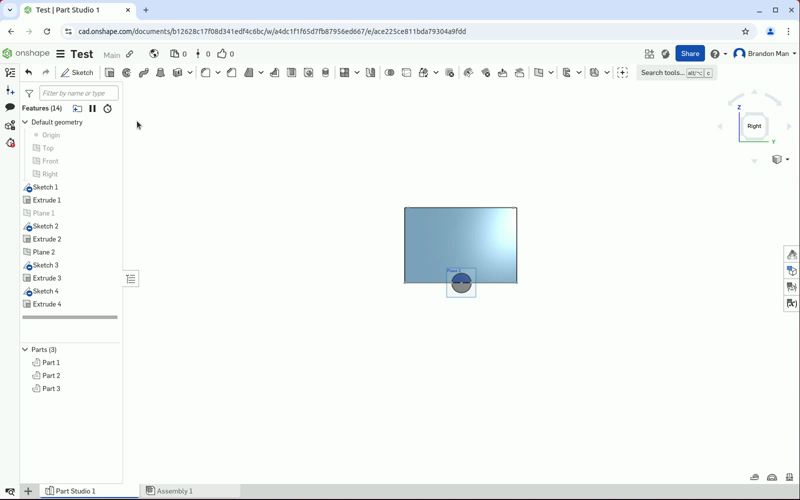
key(shift+h)
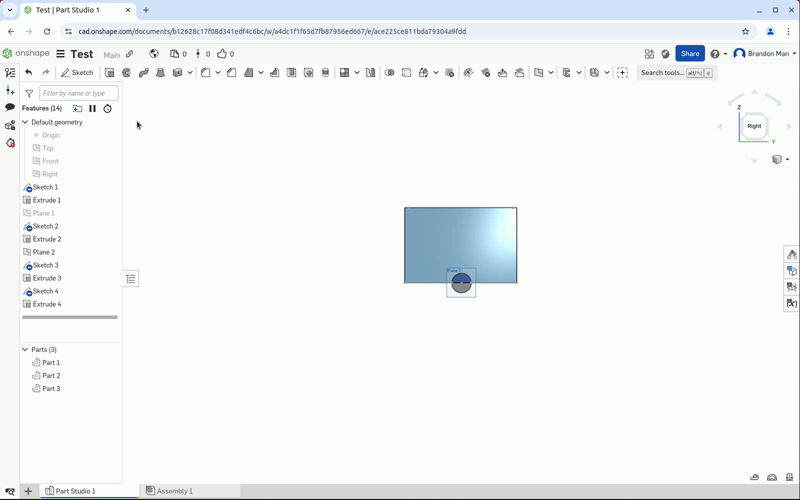
key(shift+7)
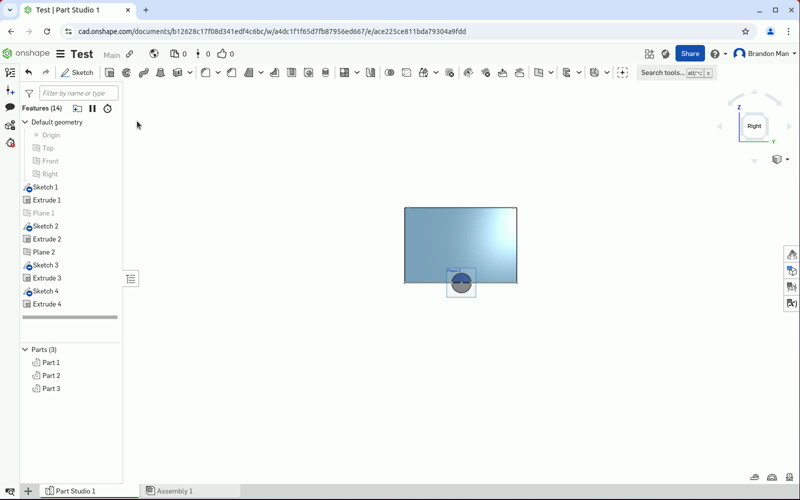
key(right, 2)
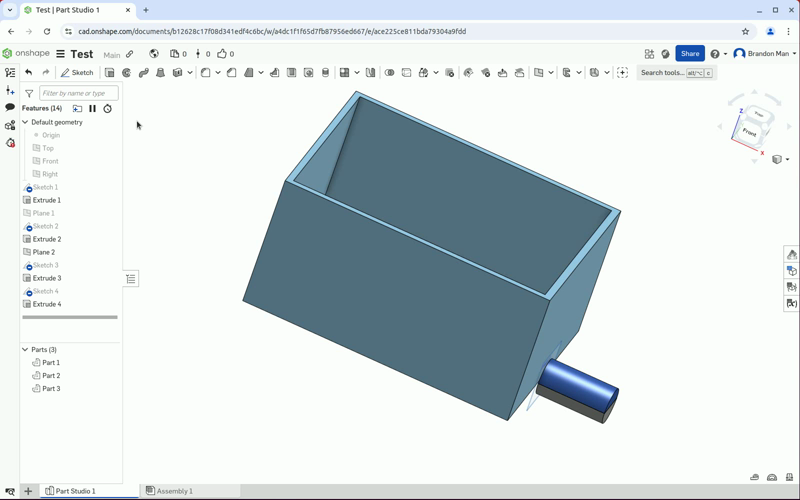
key(down, 2)
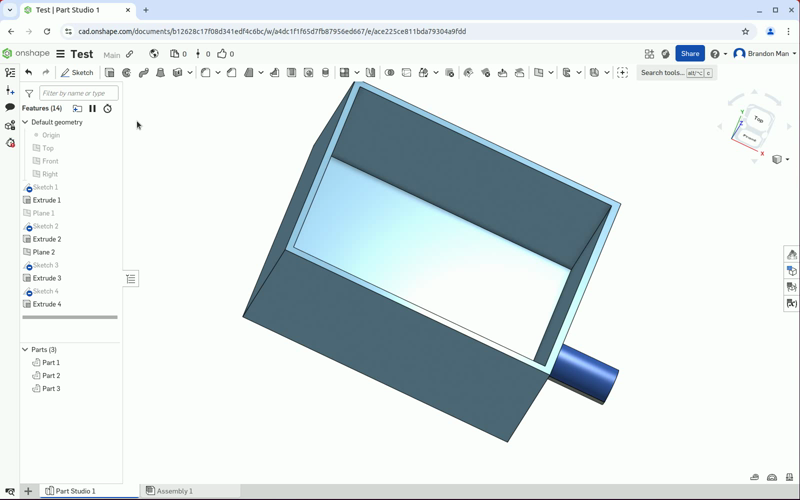
key(up, 2)
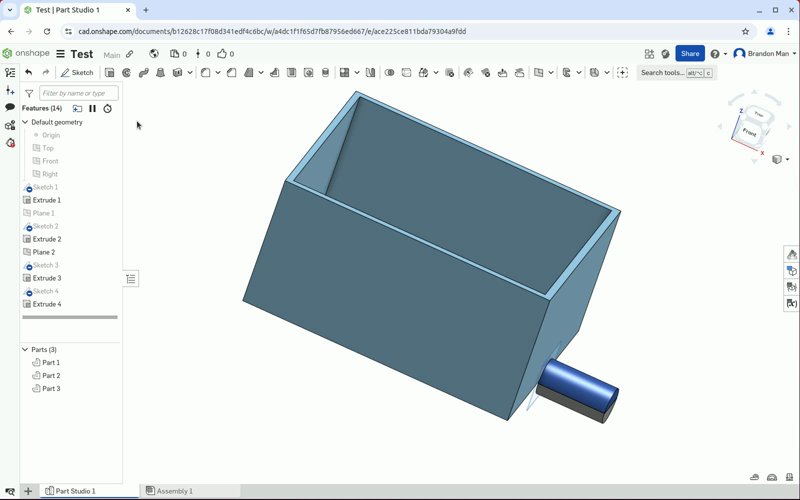
key(left, 2)
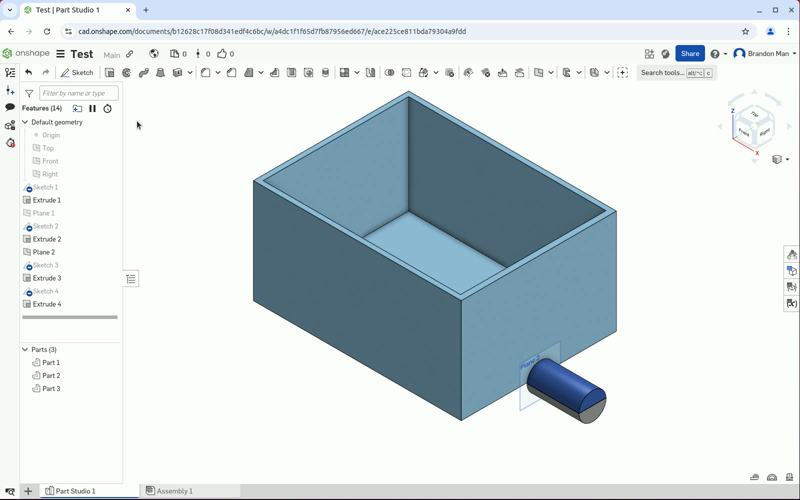
mouse_move(73, 189)
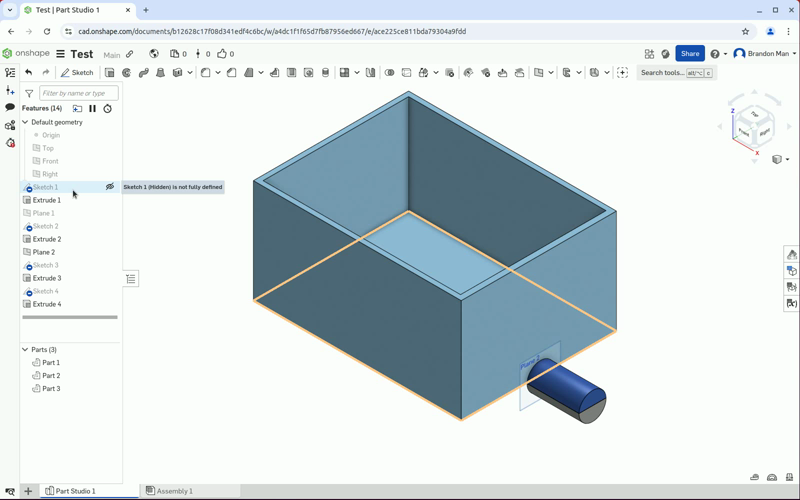
click(73, 189)